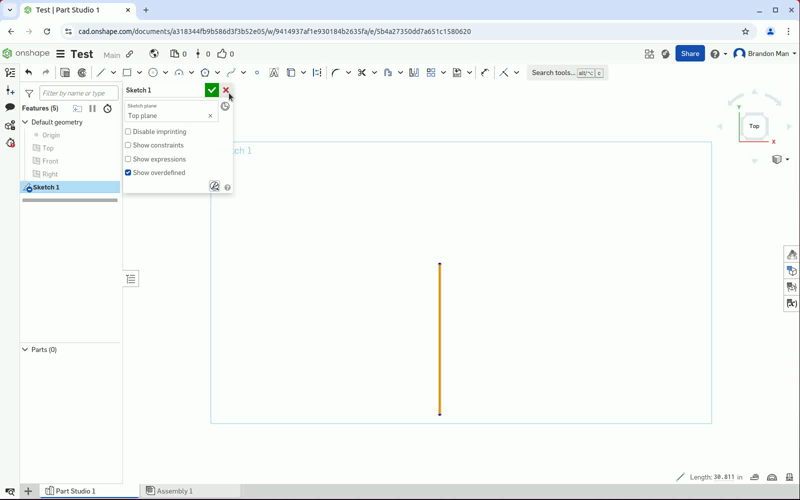
key(shift+h)
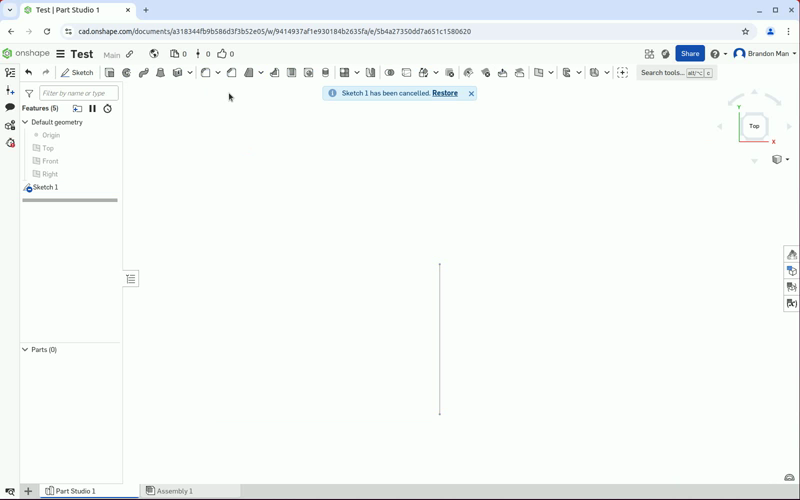
key(shift+s)
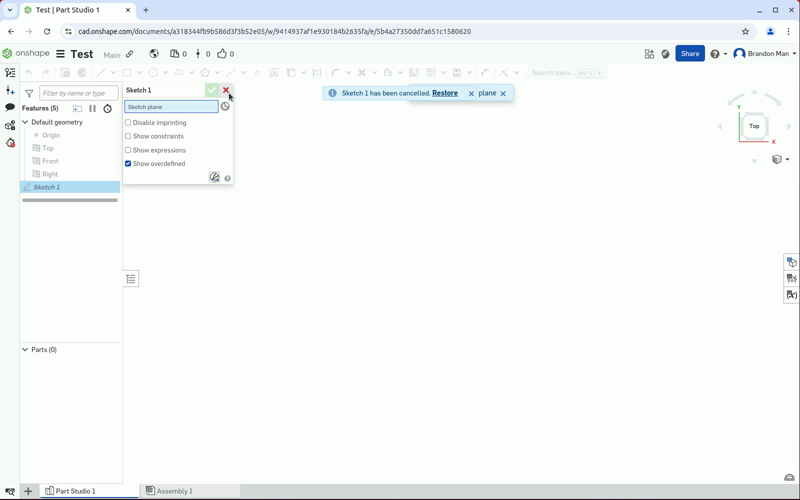
mouse_move(73, 150)
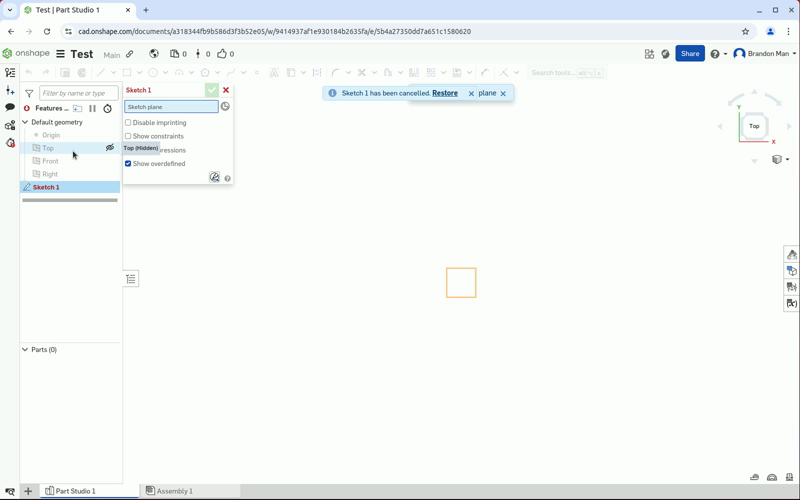
click(73, 150)
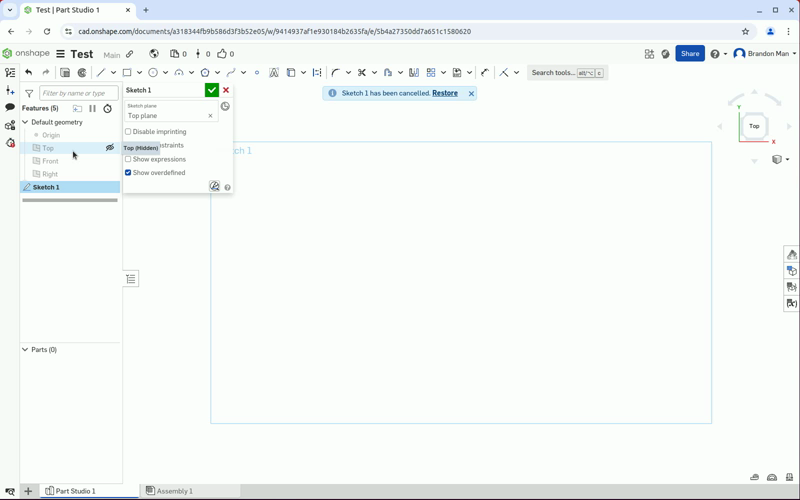
mouse_move(73, 352)
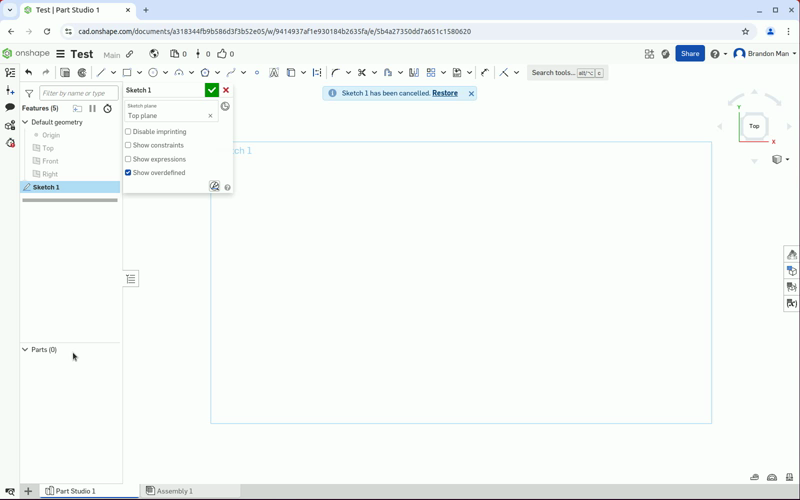
key(y)
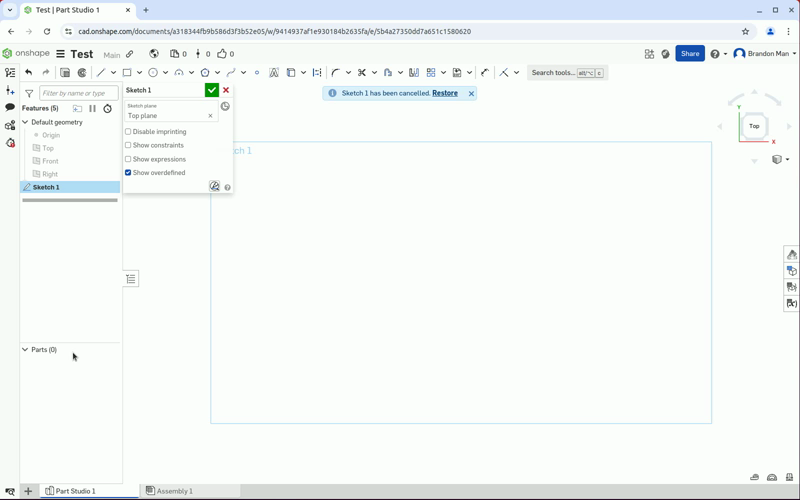
key(l)
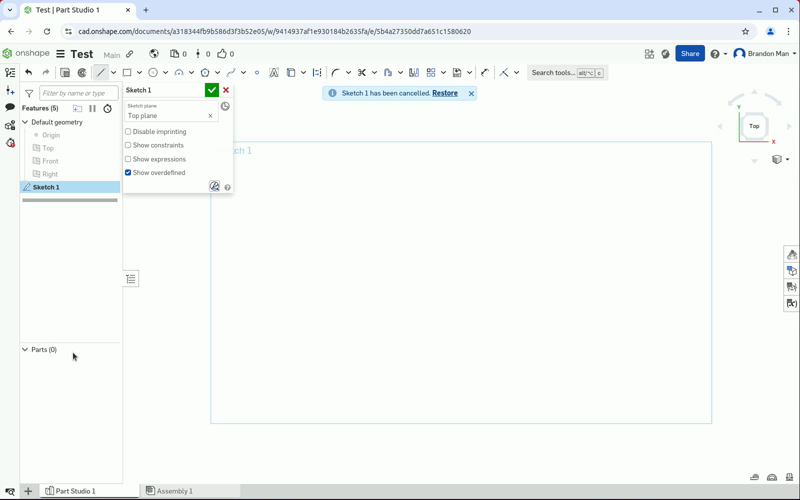
key_down(shift)
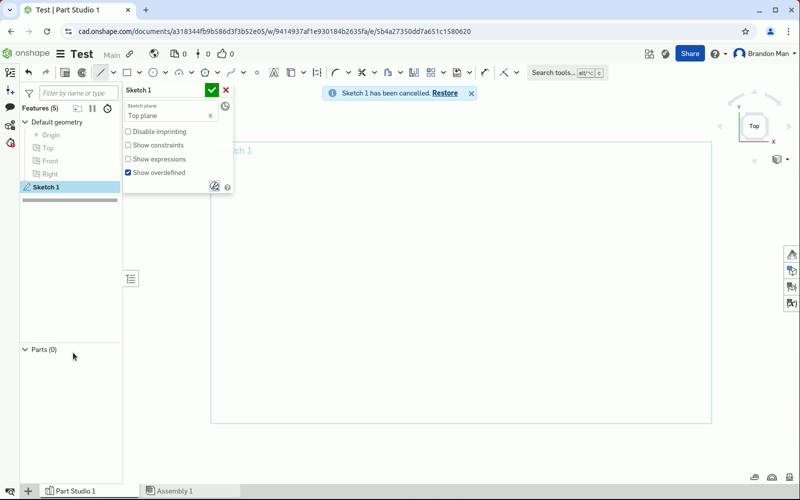
mouse_move(451, 298)
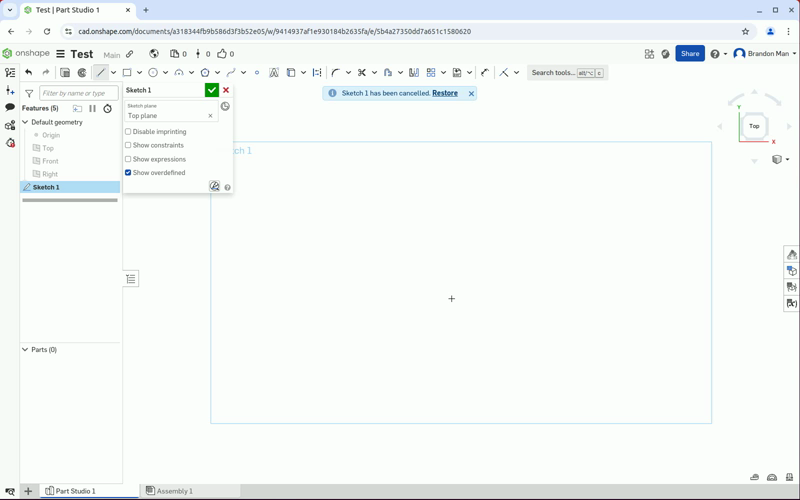
click(451, 298)
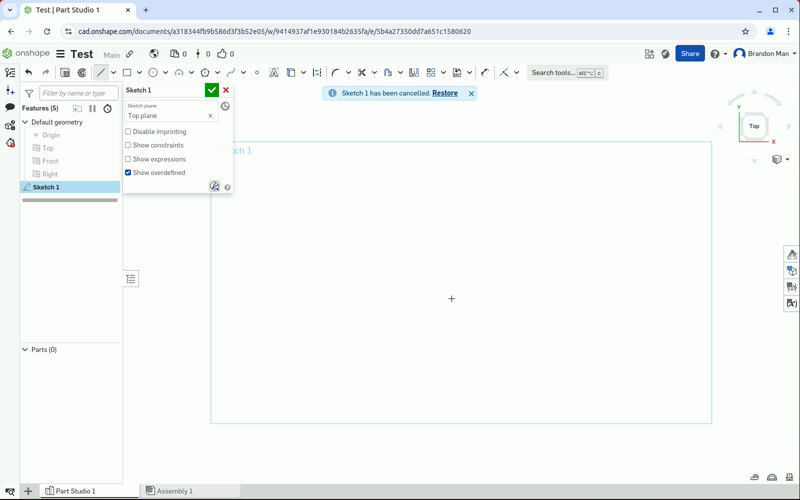
key_up(shift)
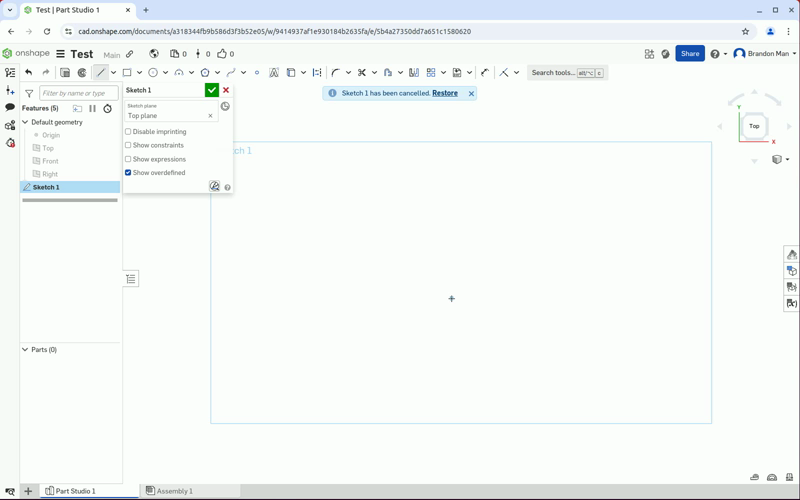
key_down(shift)
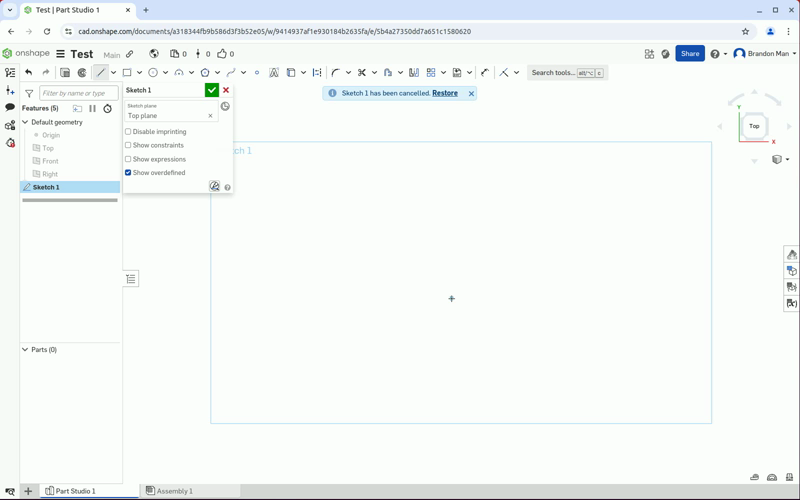
mouse_move(481, 298)
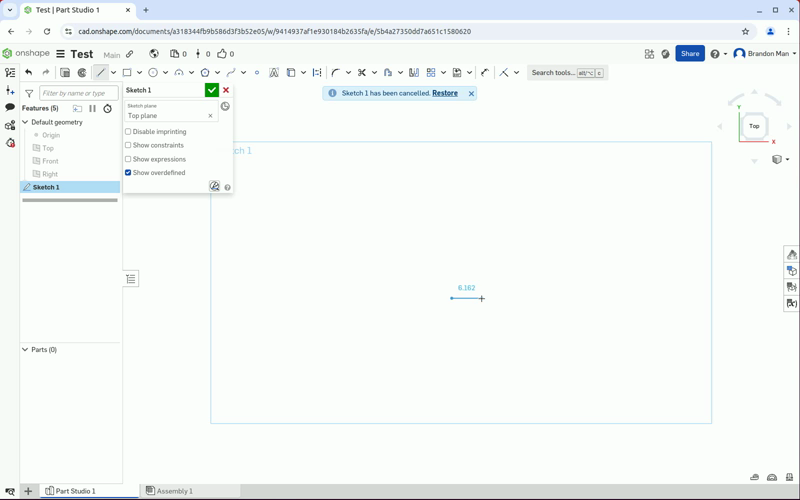
mouse_move(461, 298)
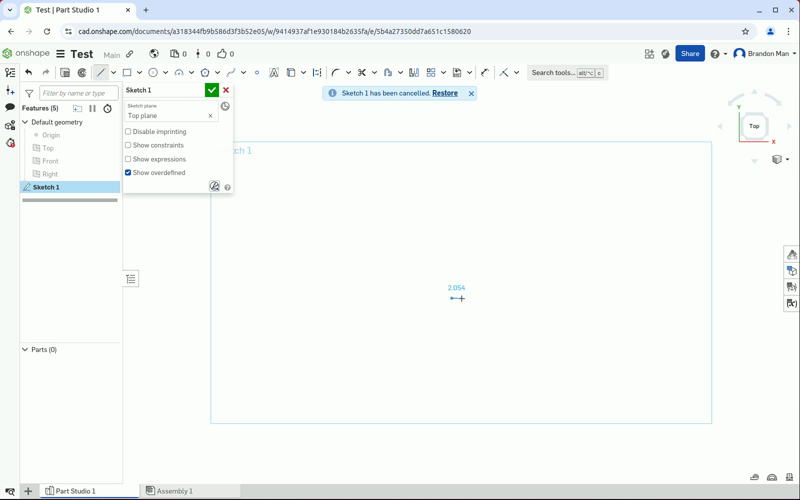
click(461, 298)
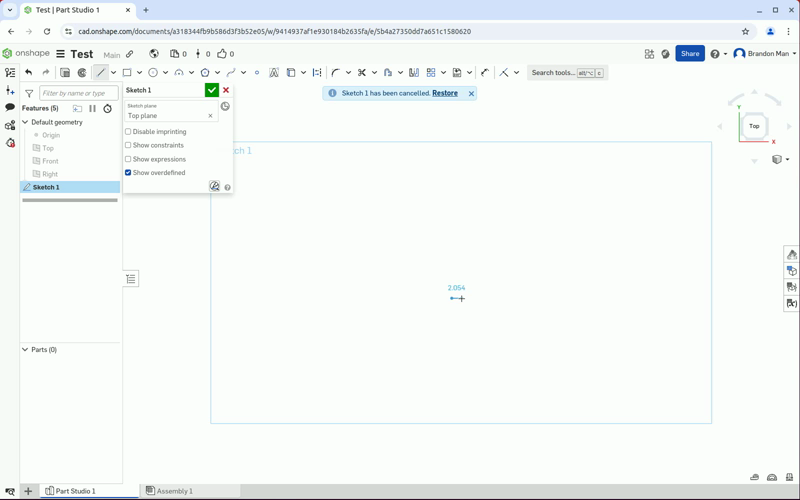
key_up(shift)
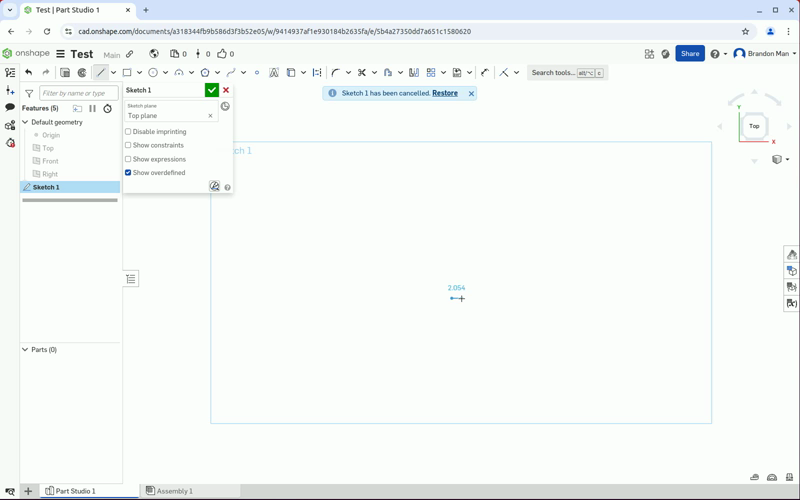
key(esc)
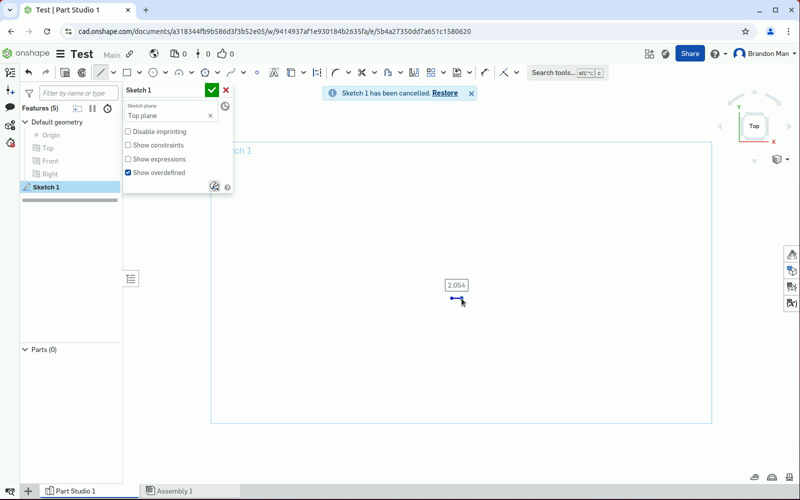
key(a)
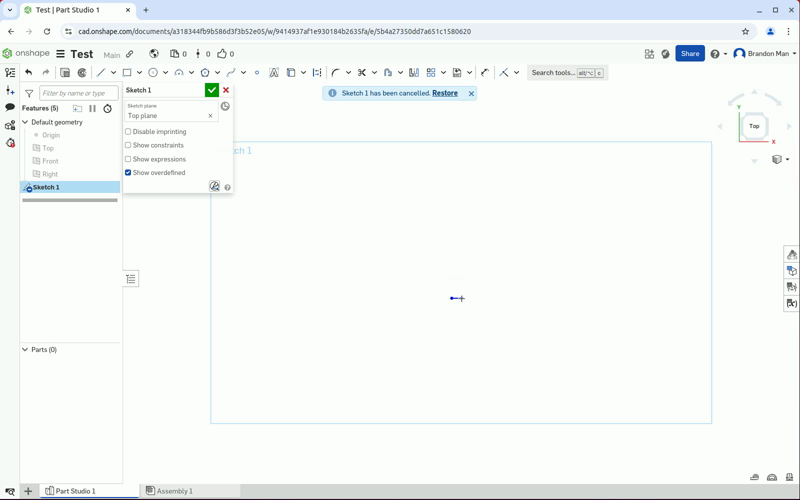
mouse_move(461, 298)
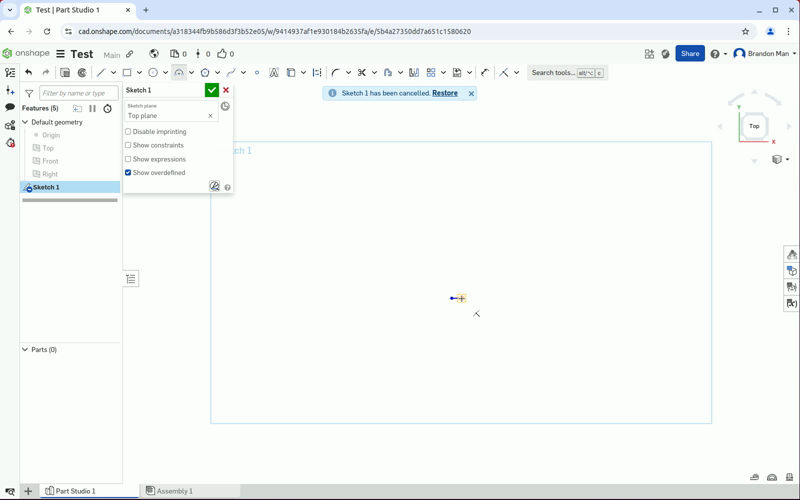
click(461, 298)
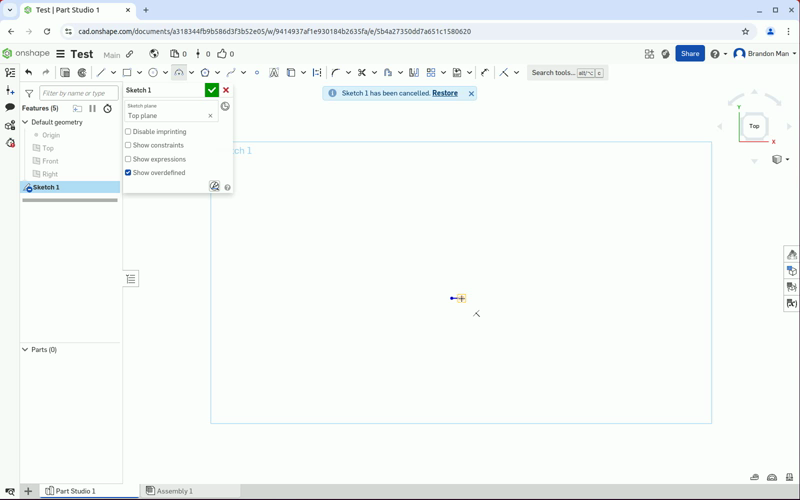
key_down(shift)
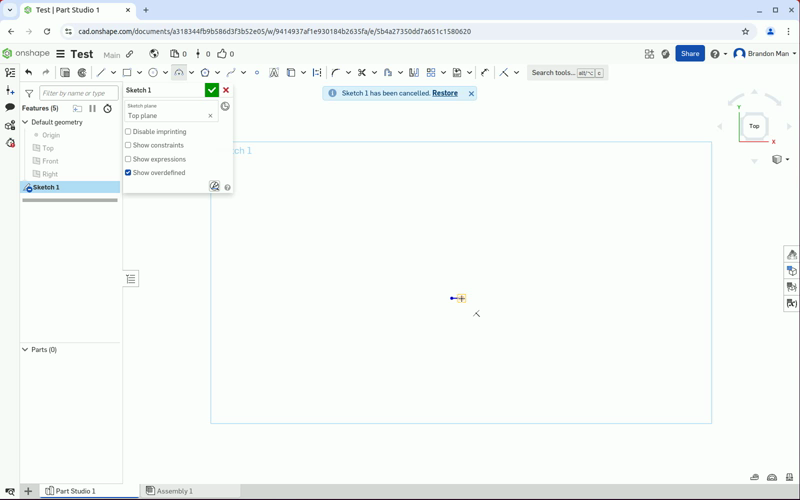
mouse_move(461, 267)
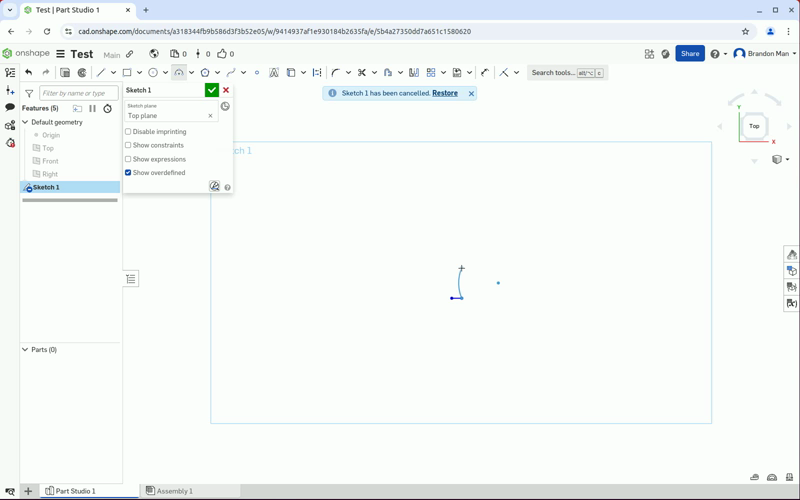
click(461, 267)
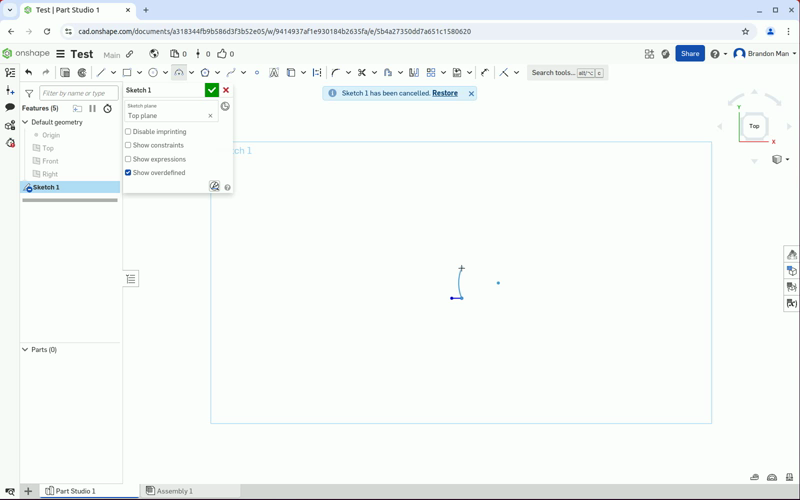
mouse_move(446, 283)
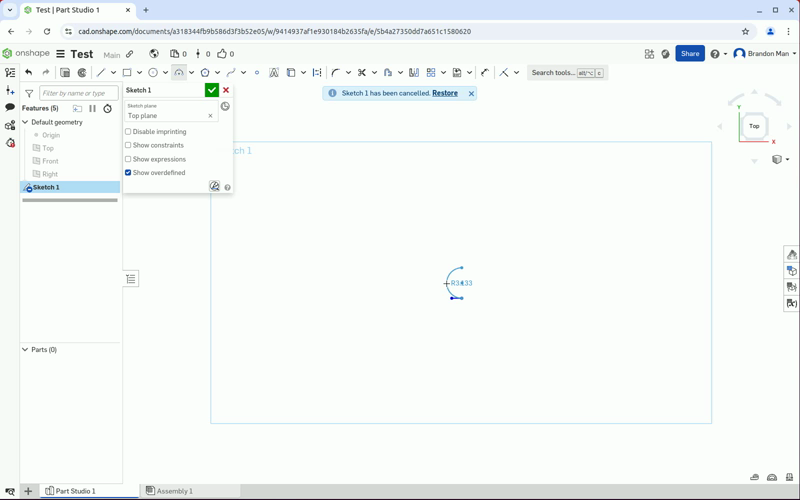
click(446, 283)
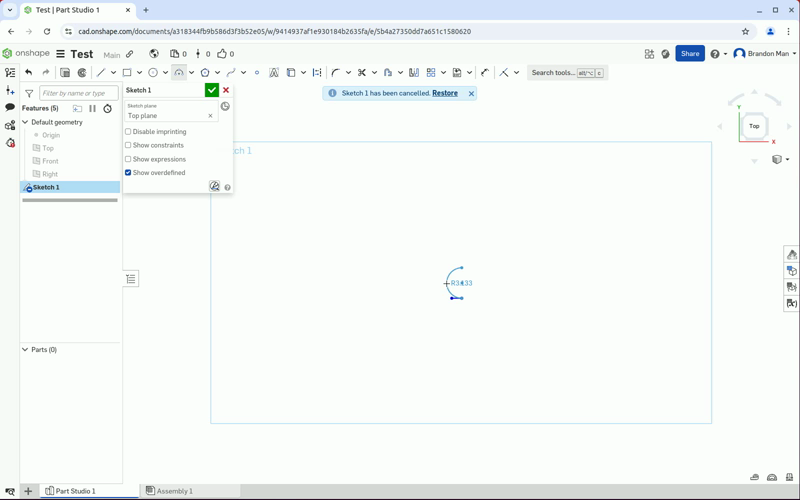
key_up(shift)
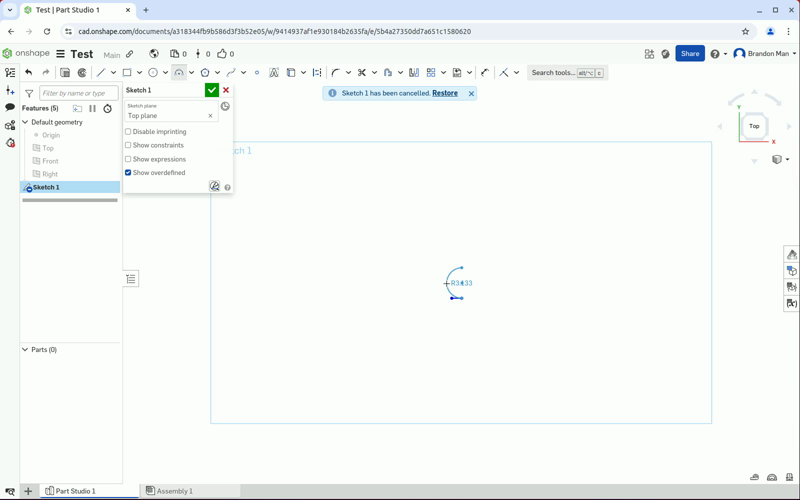
key(esc)
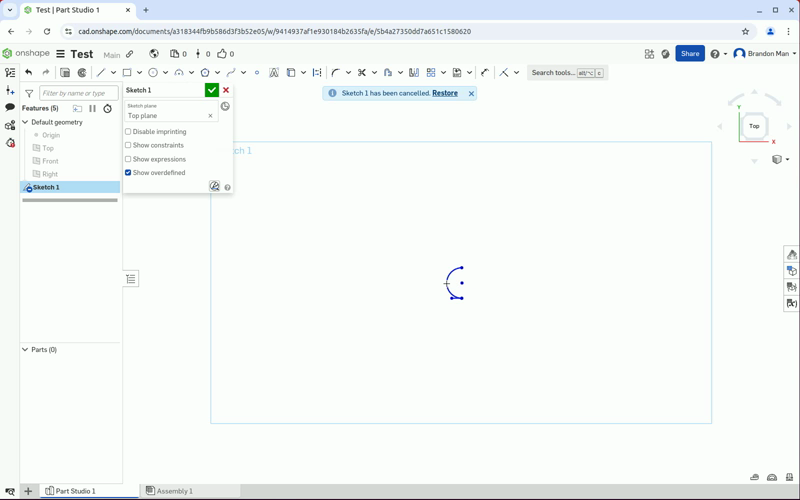
key(l)
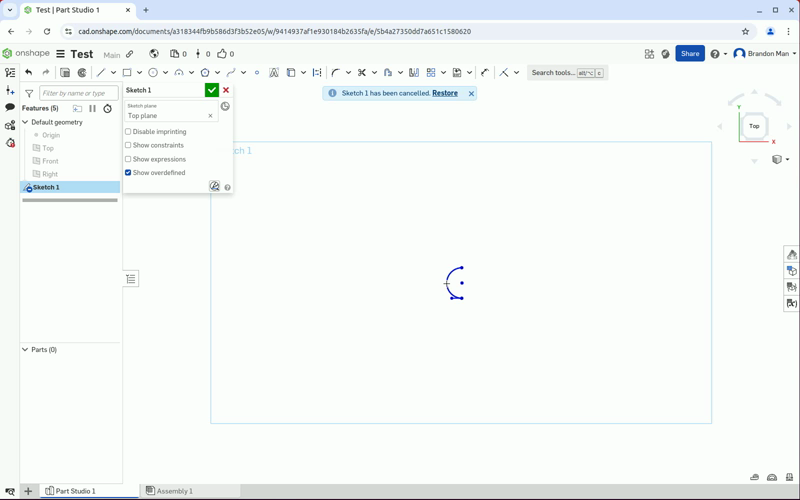
mouse_move(461, 267)
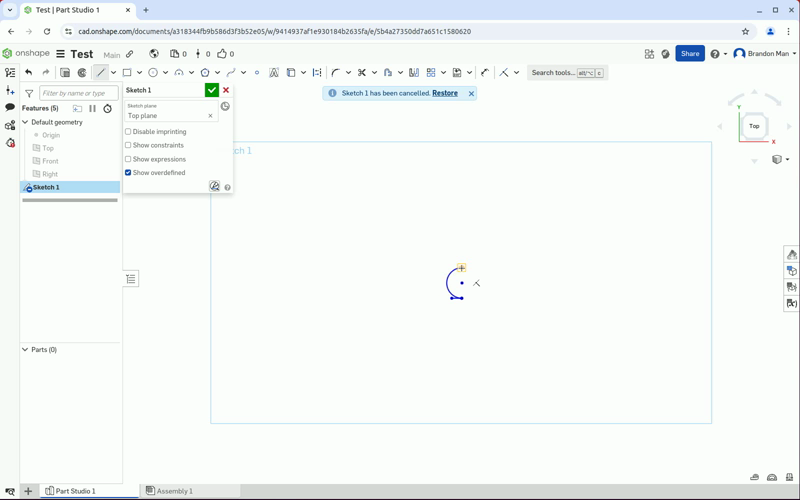
click(461, 267)
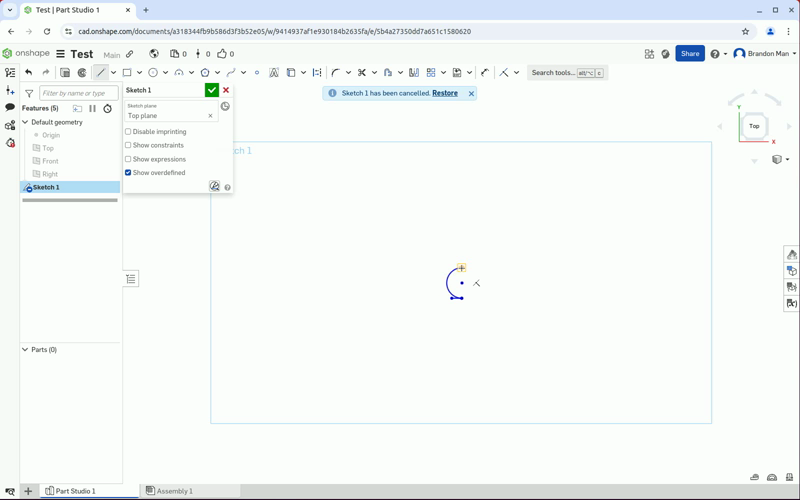
key_down(shift)
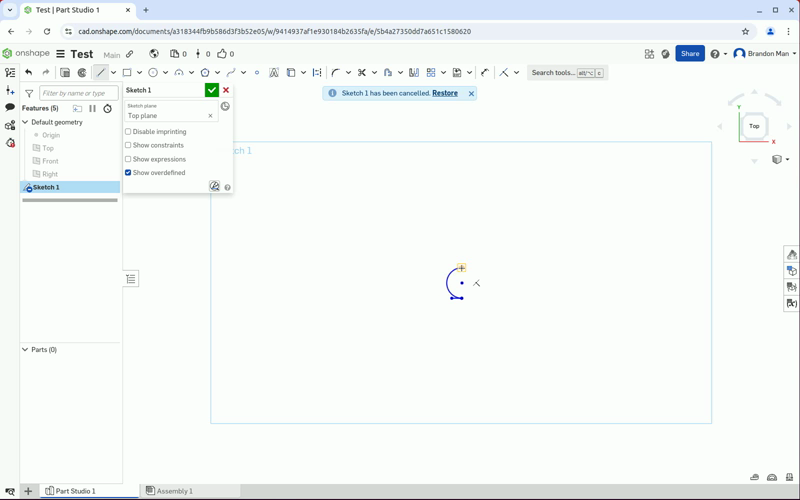
mouse_move(491, 267)
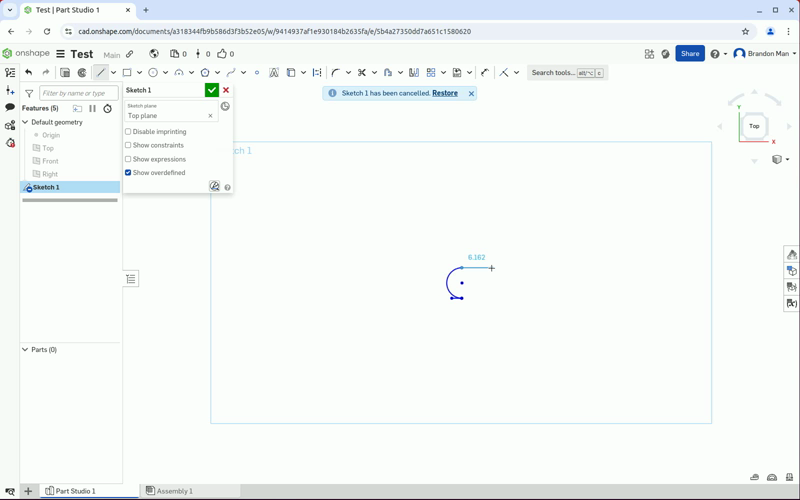
mouse_move(451, 267)
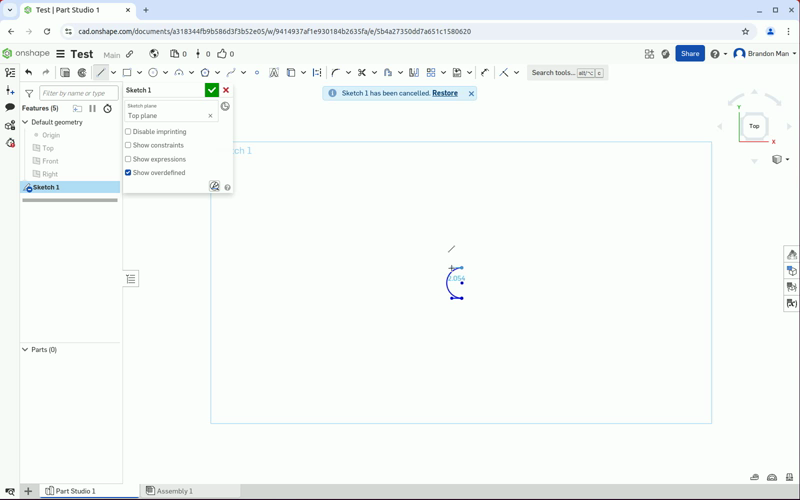
click(451, 267)
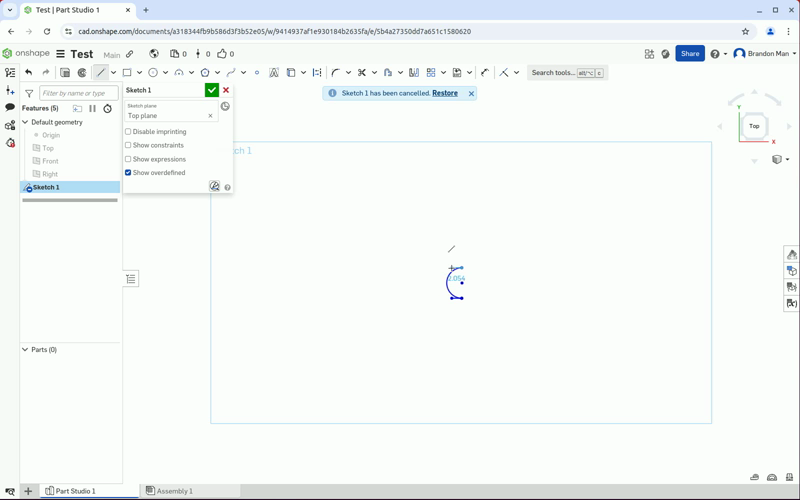
key_up(shift)
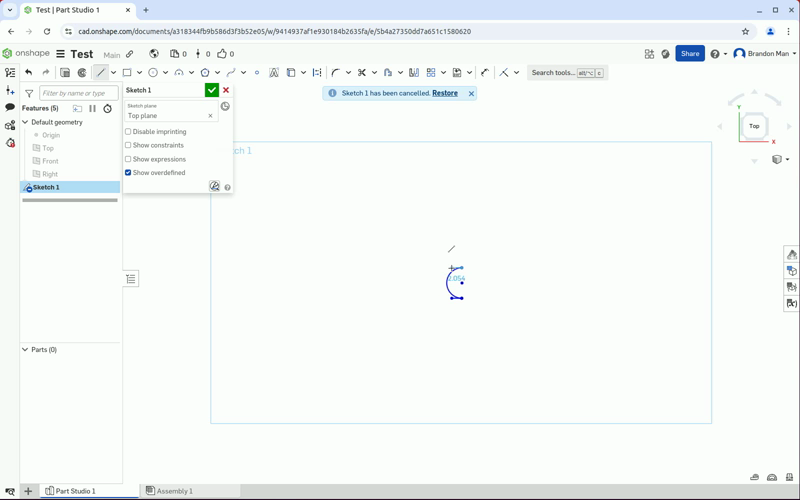
key(esc)
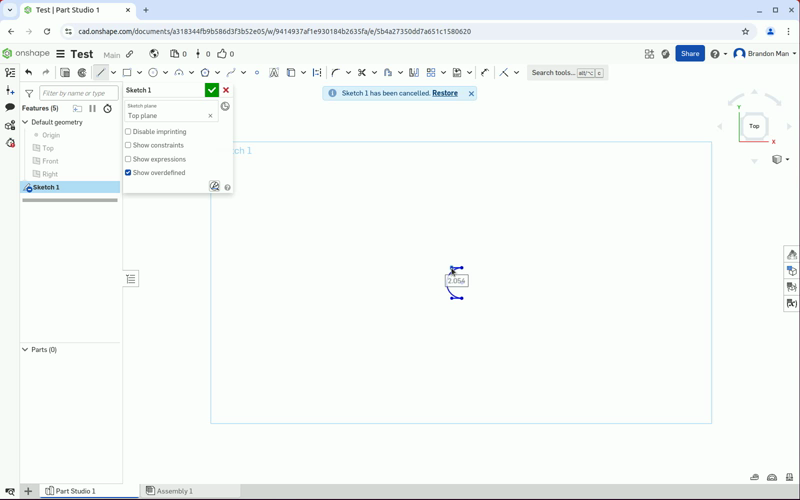
key(a)
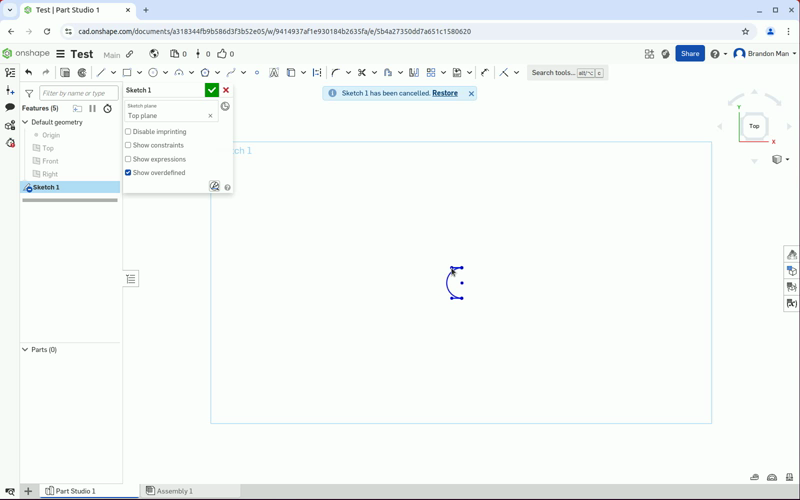
mouse_move(451, 267)
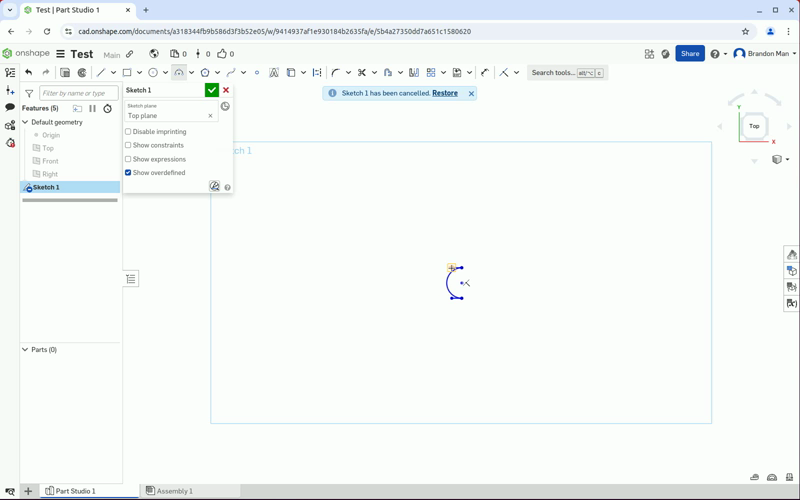
click(451, 267)
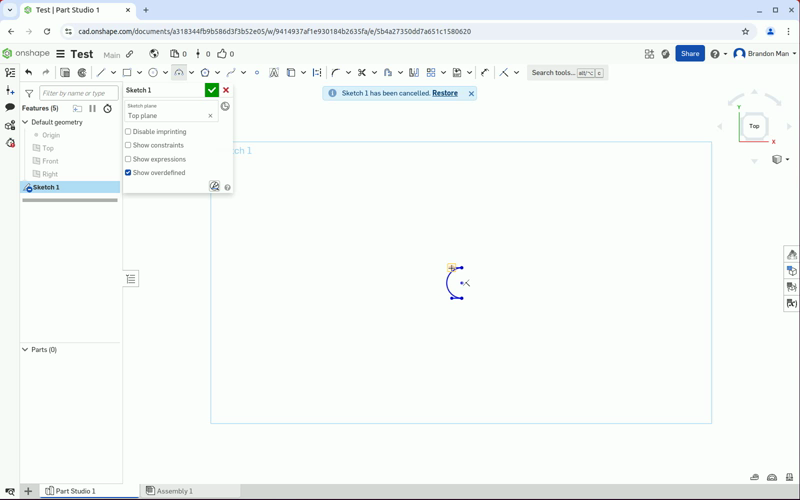
mouse_move(451, 298)
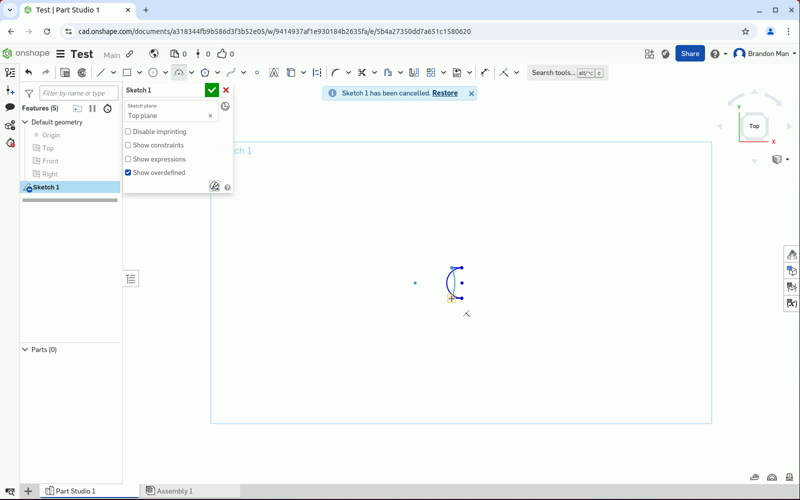
click(451, 298)
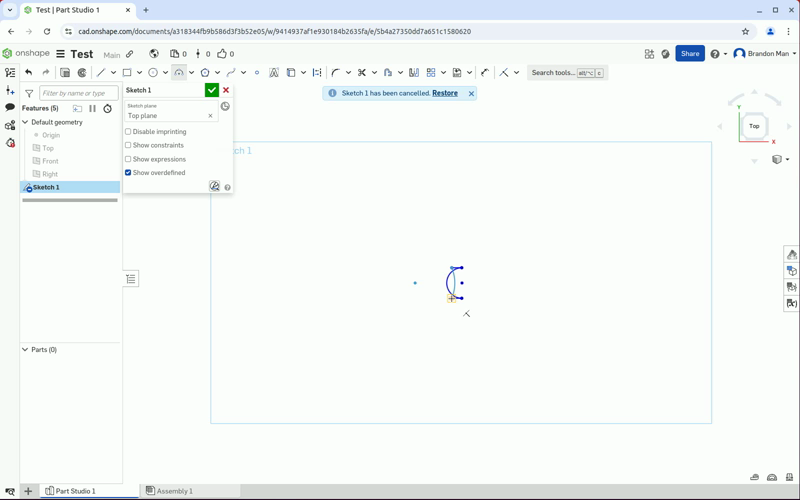
key_down(shift)
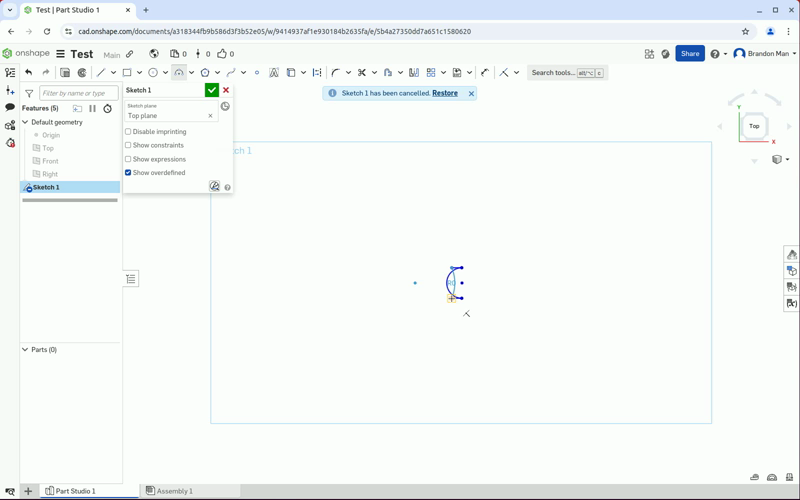
mouse_move(436, 283)
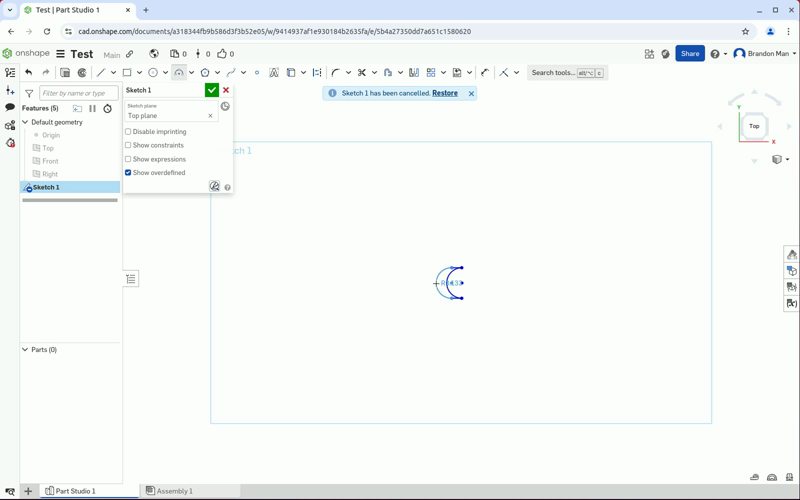
click(436, 283)
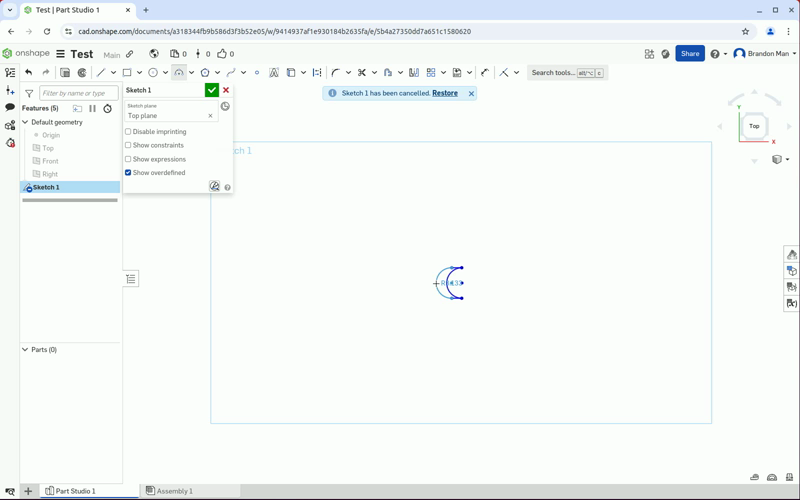
key_up(shift)
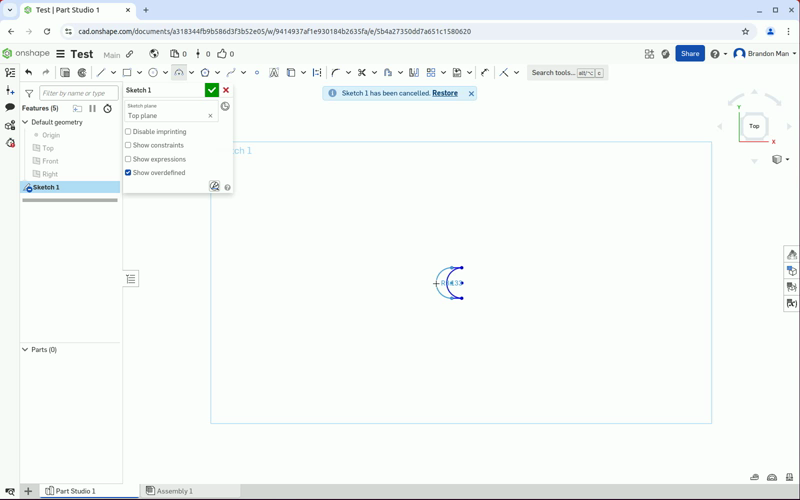
key(esc)
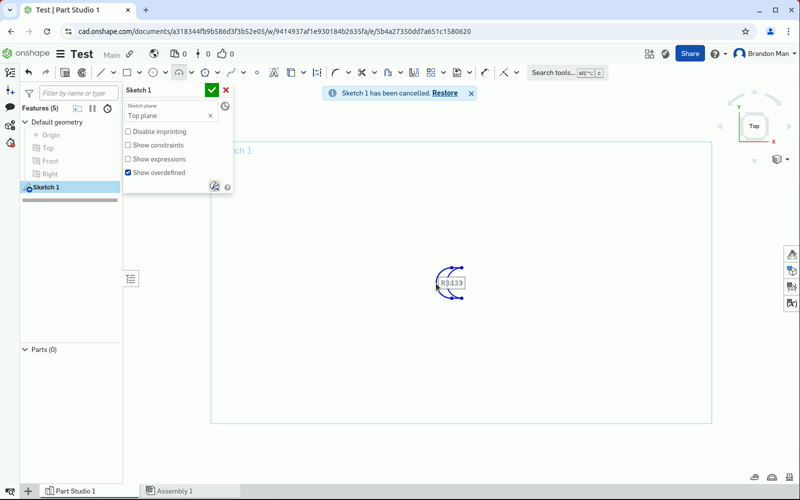
mouse_move(447, 281)
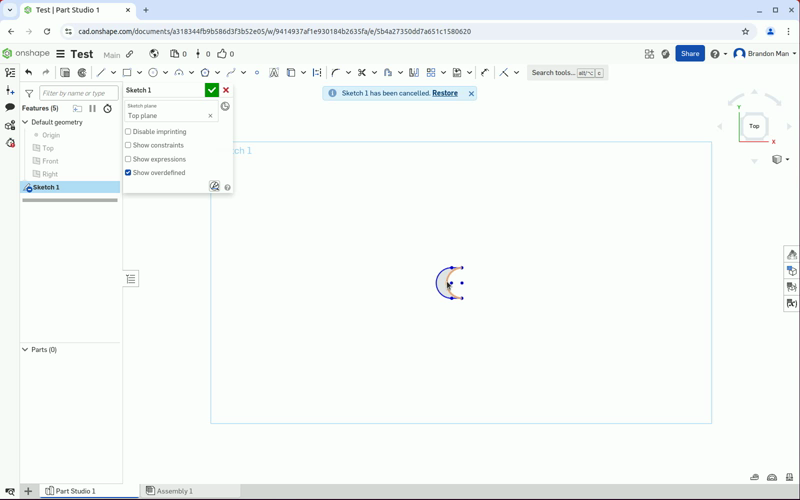
scroll(6)
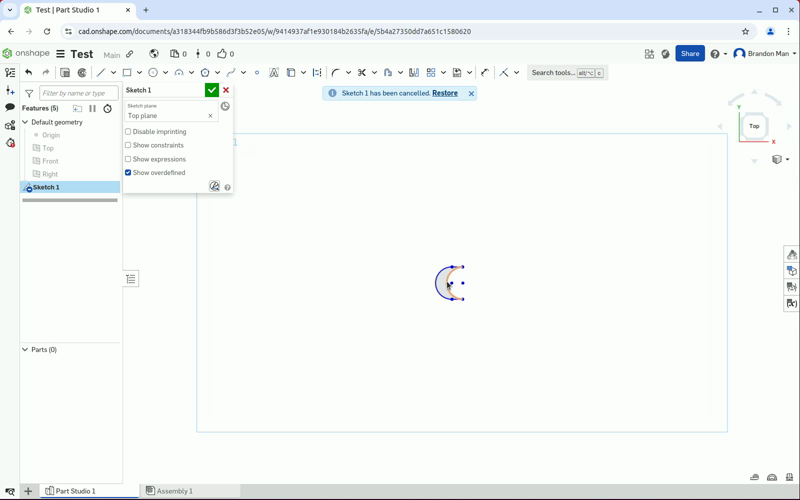
scroll(6)
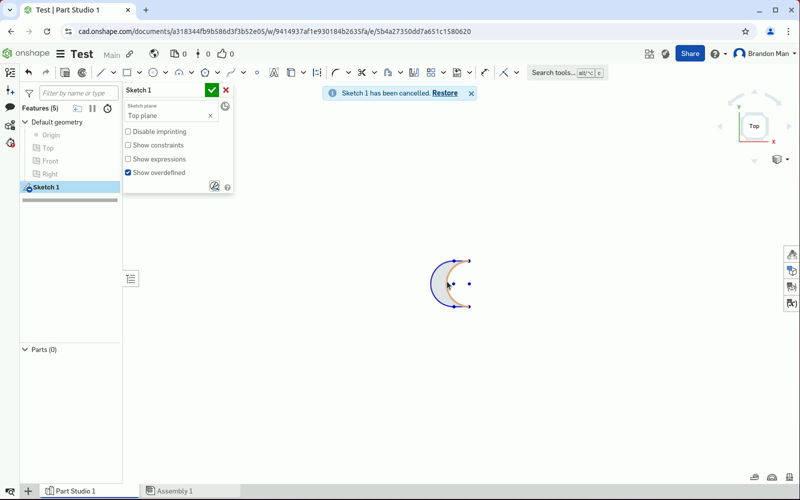
scroll(6)
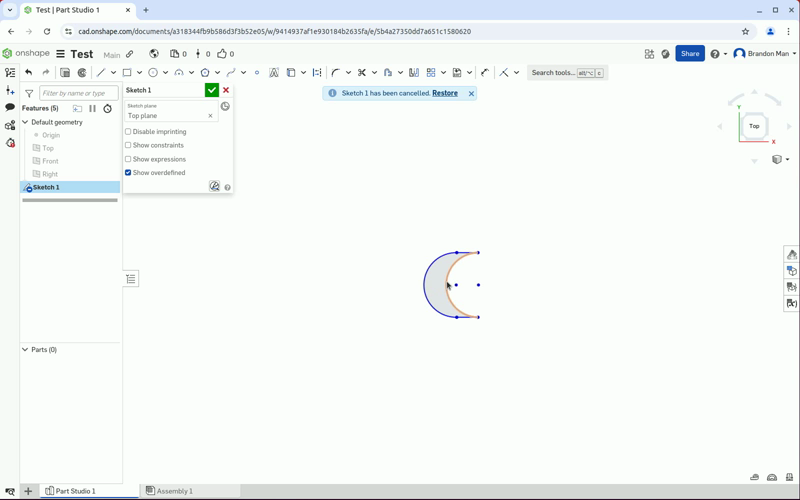
scroll(6)
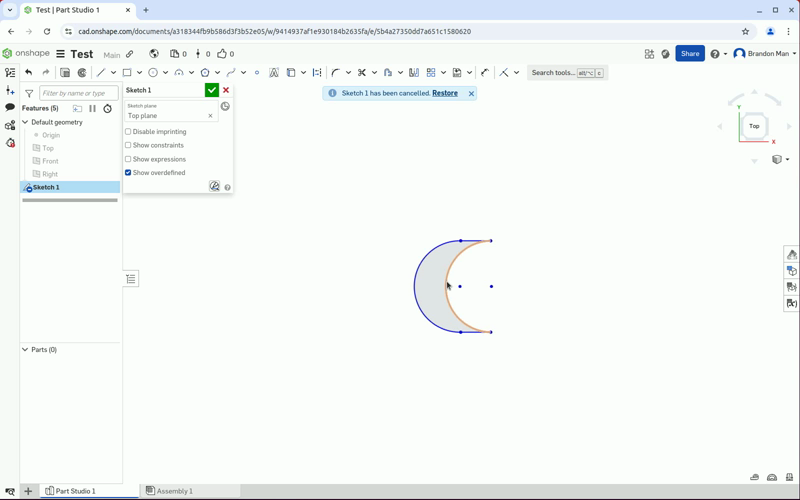
scroll(6)
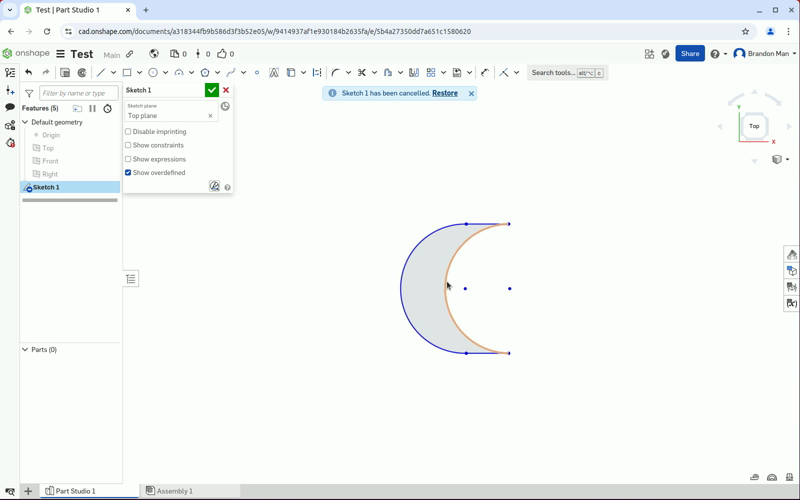
scroll(6)
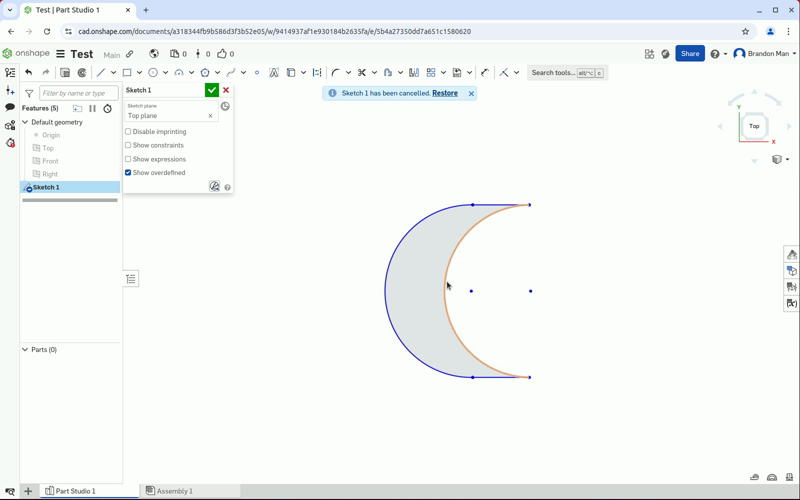
scroll(6)
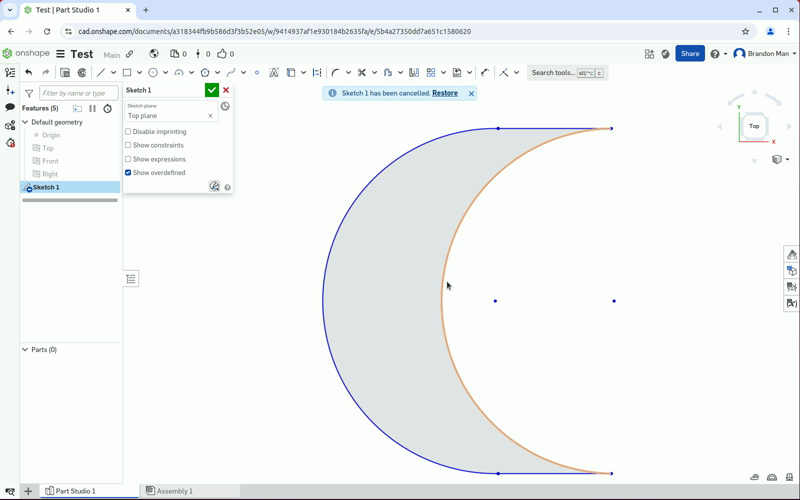
click(447, 281)
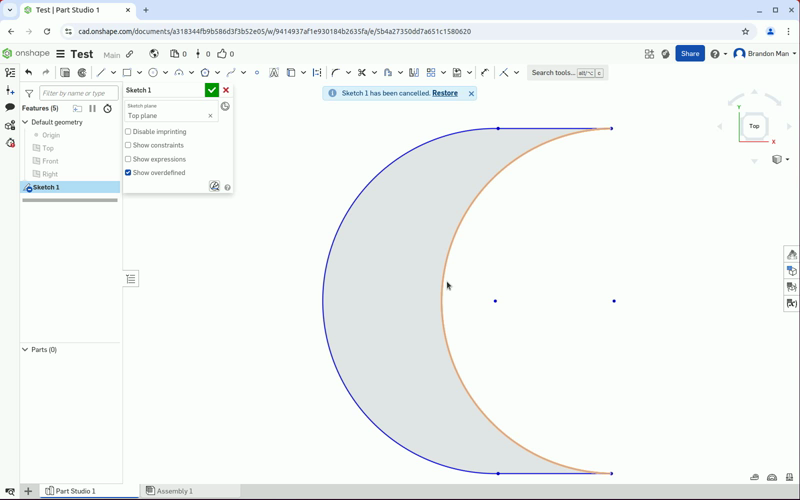
scroll(-6)
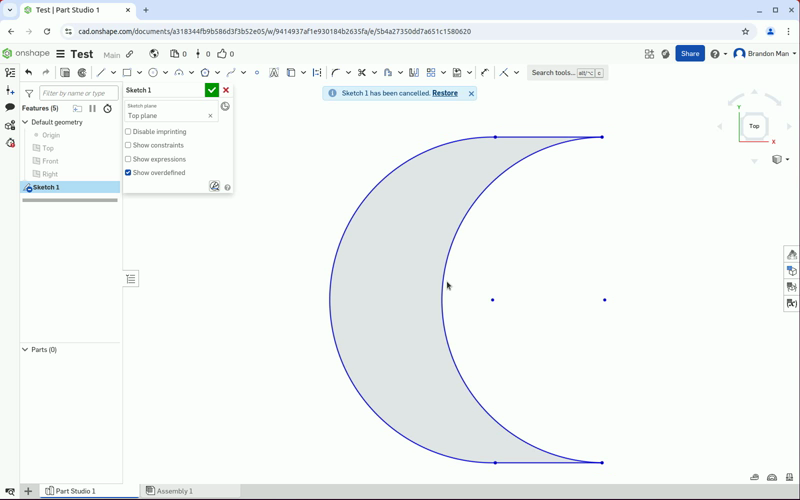
scroll(-6)
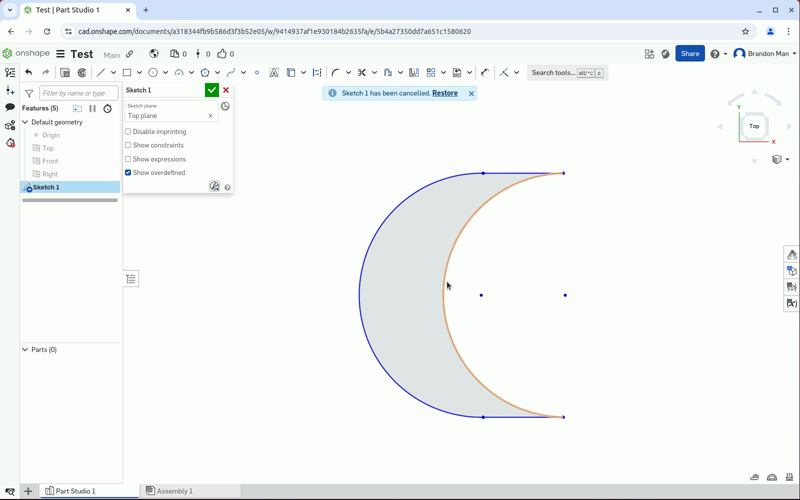
scroll(-6)
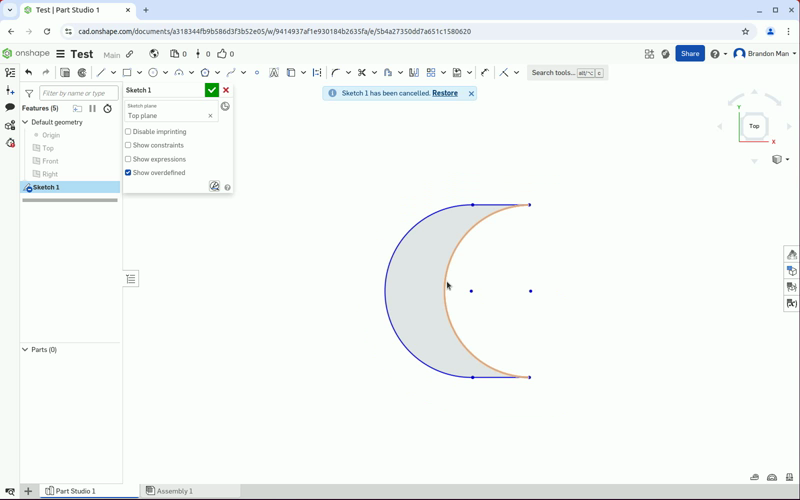
scroll(-6)
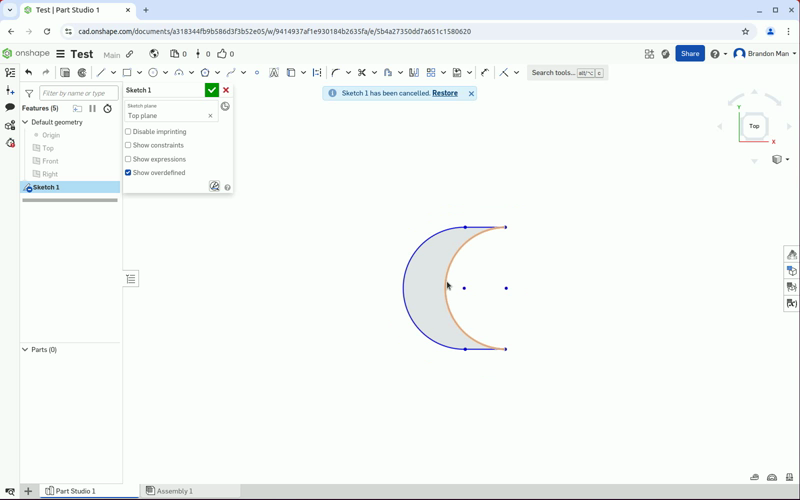
scroll(-6)
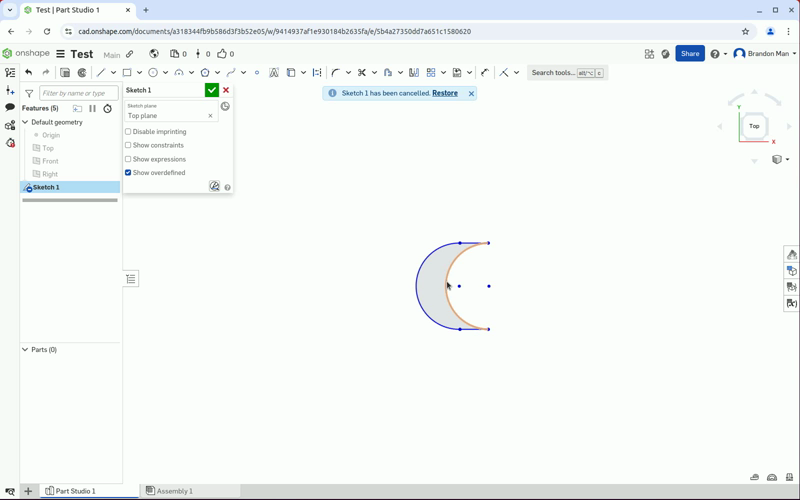
scroll(-6)
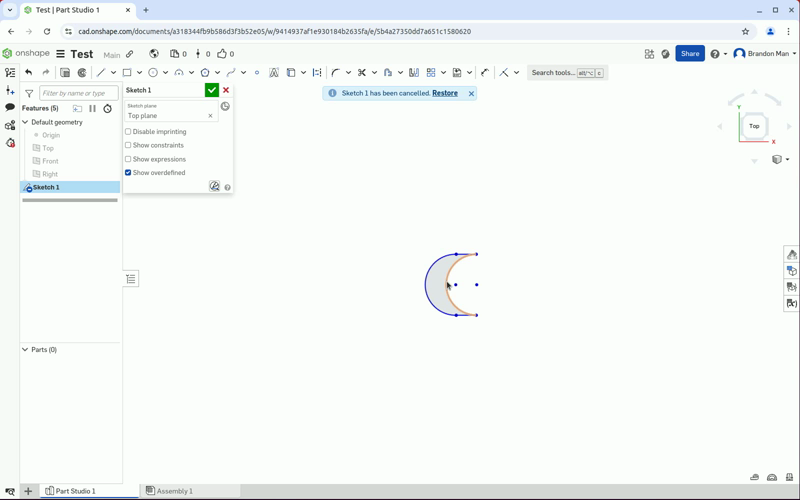
scroll(-6)
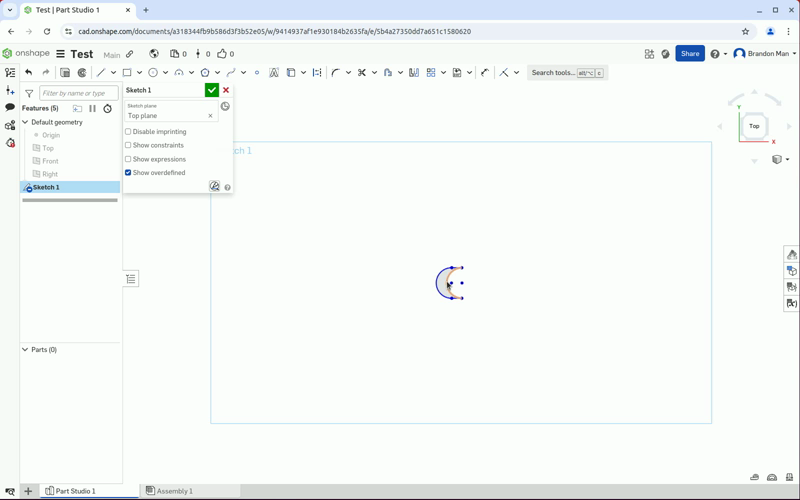
mouse_move(73, 352)
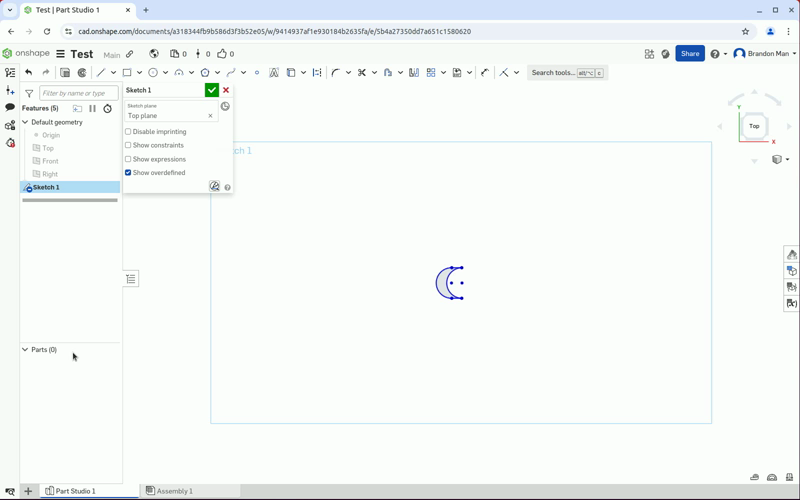
key(shift+y)
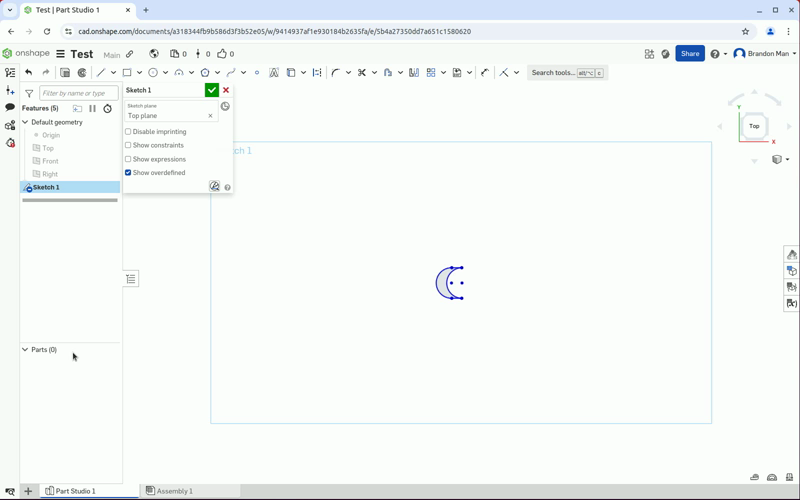
key(shift+e)
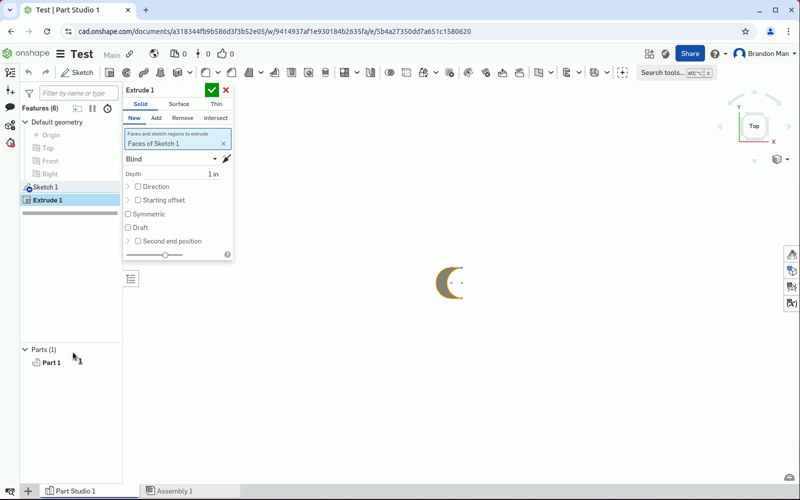
mouse_move(143, 106)
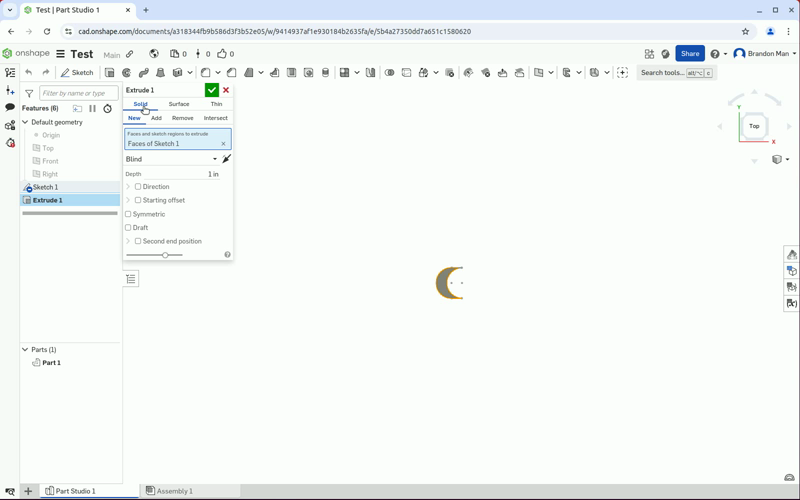
click(143, 106)
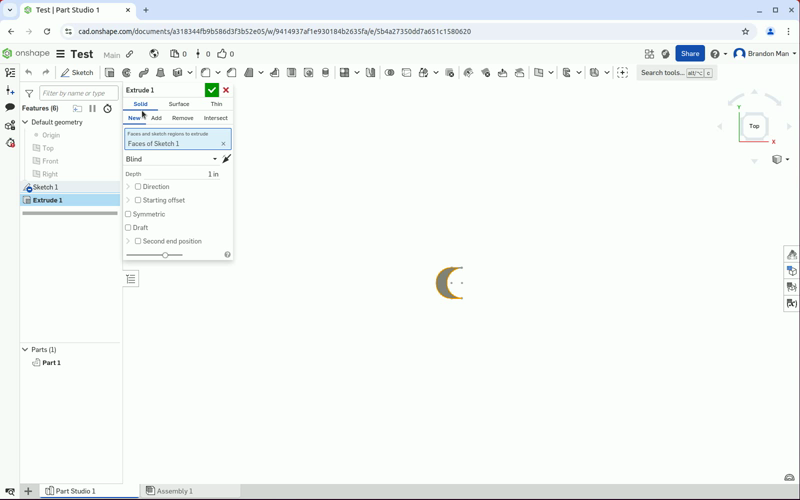
mouse_move(137, 120)
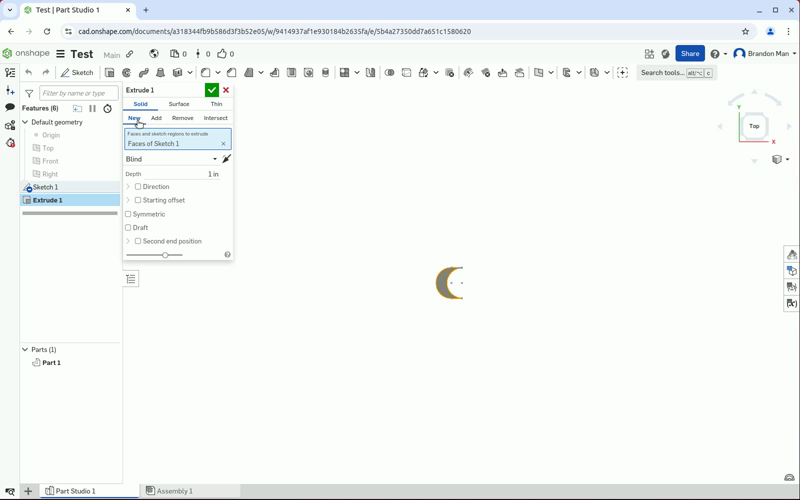
click(137, 120)
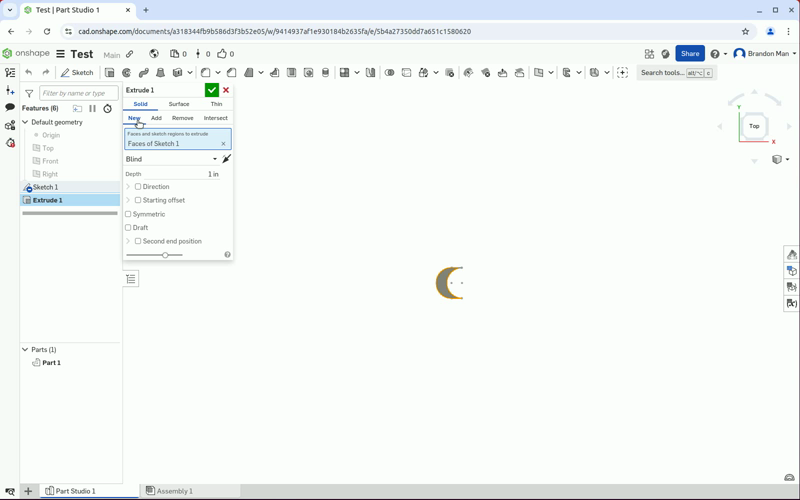
key(tab, 4)
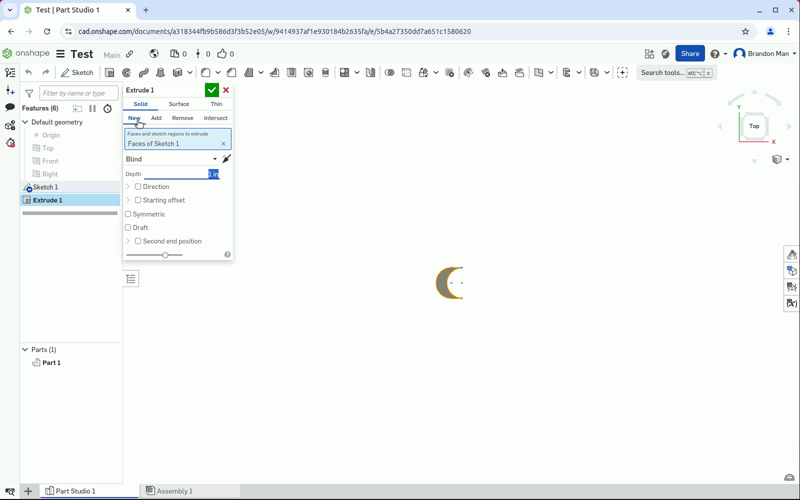
text(0.722)
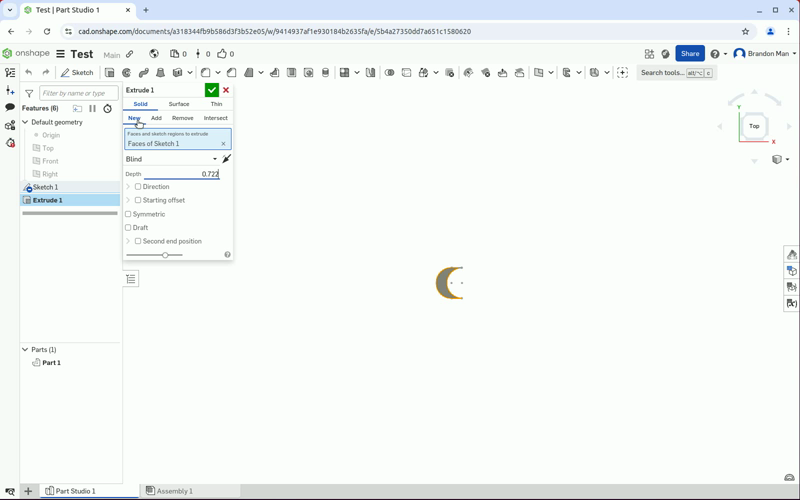
key(enter)
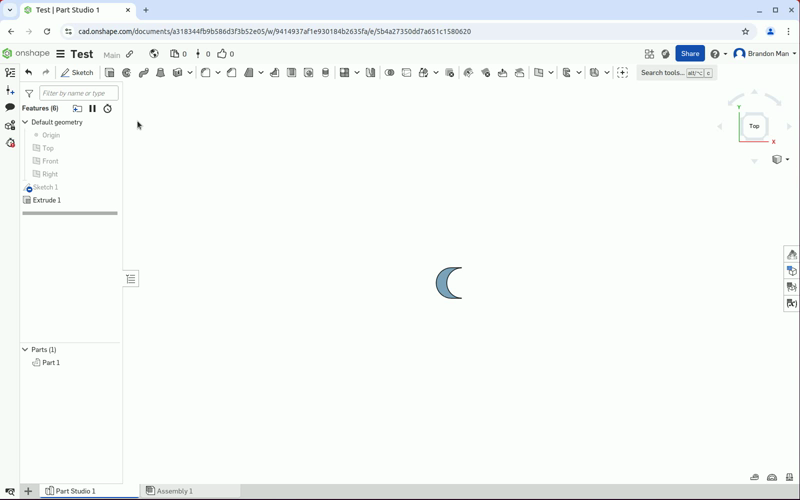
key(shift+h)
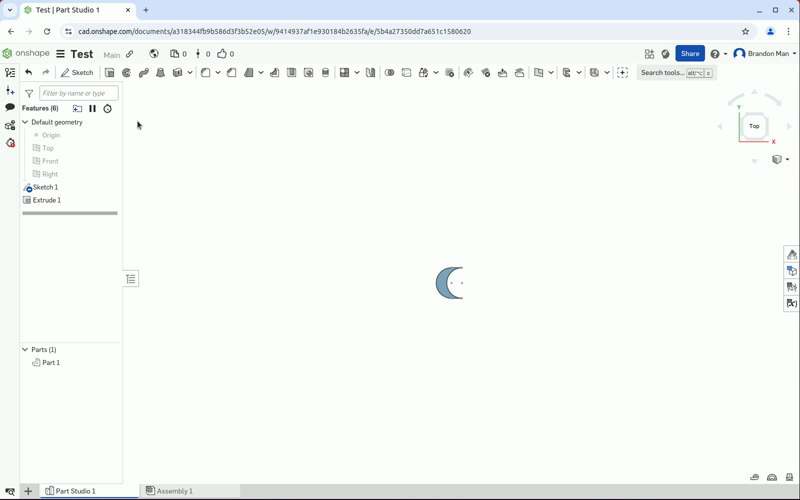
key(shift+h)
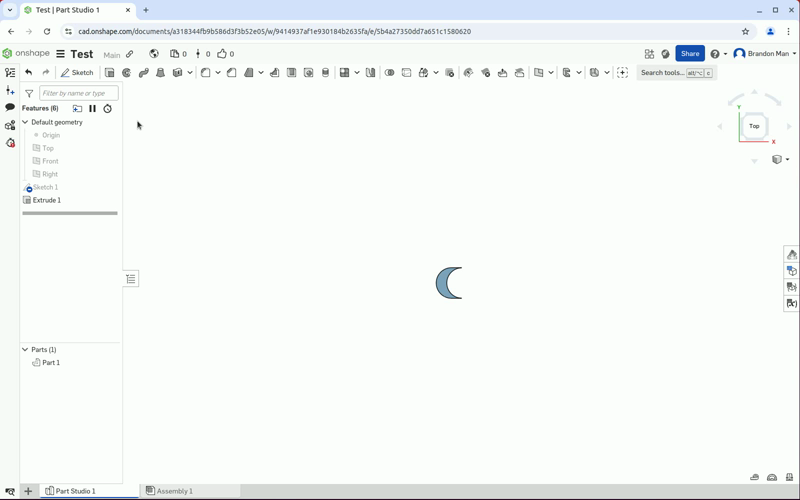
mouse_move(73, 189)
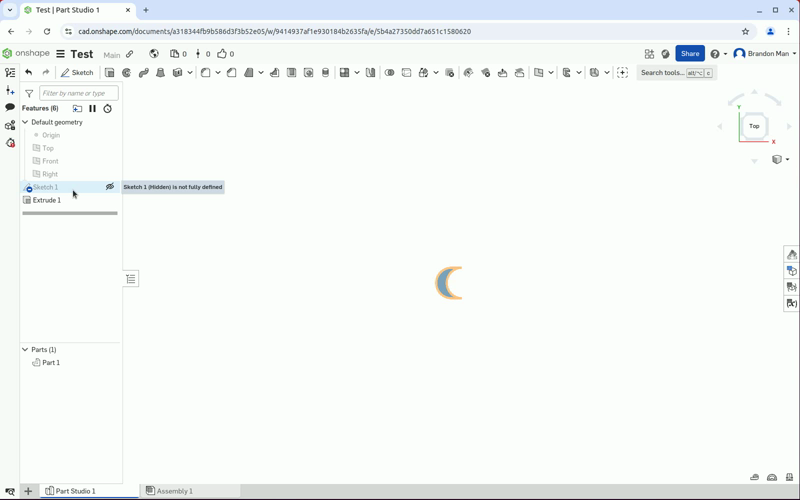
click(73, 189)
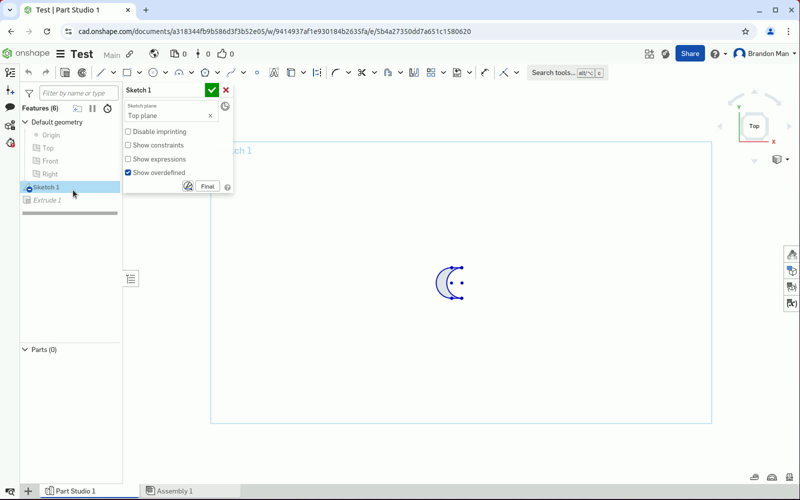
mouse_move(229, 92)
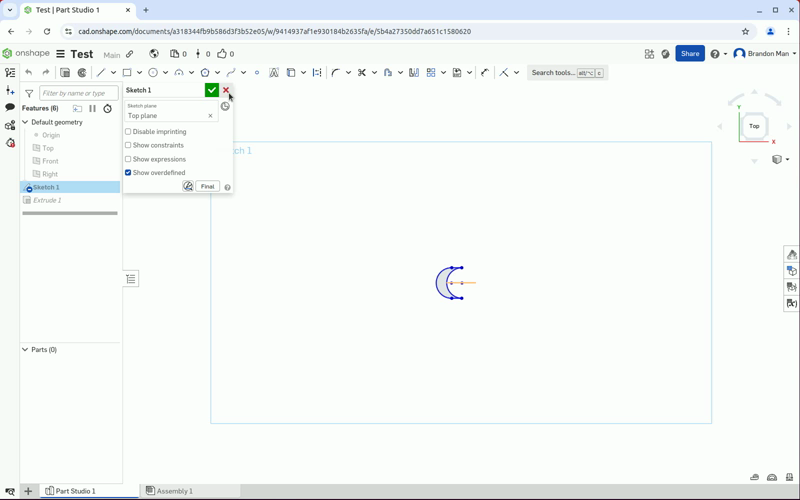
click(229, 92)
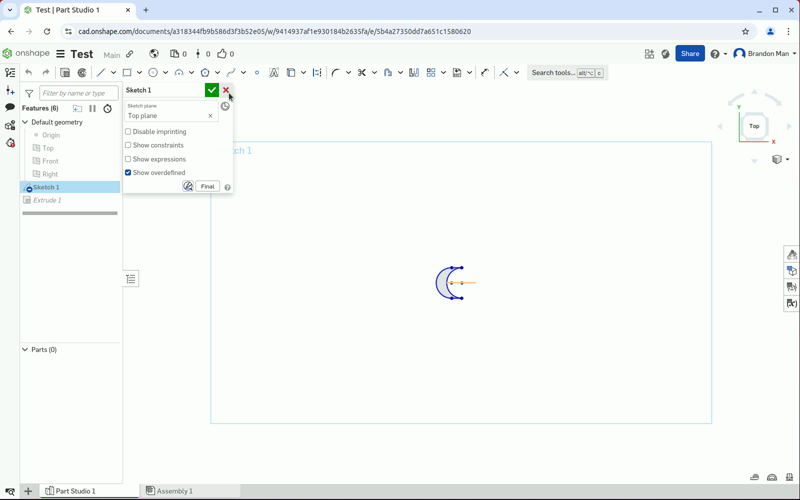
key(shift+s)
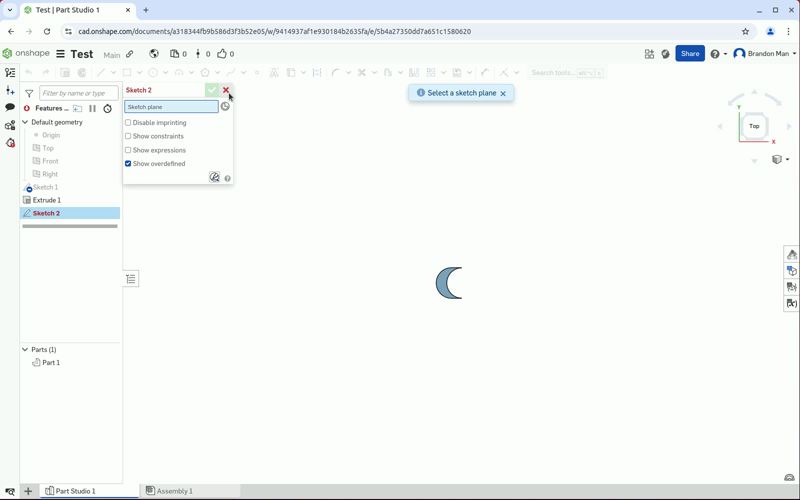
mouse_move(73, 150)
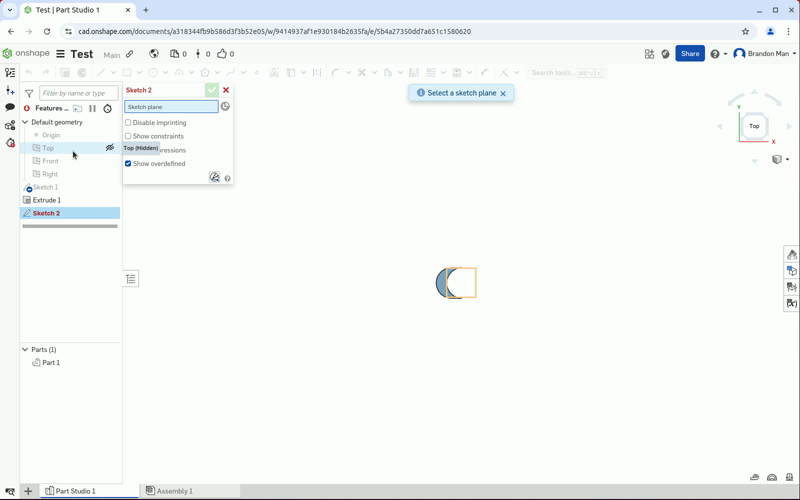
click(73, 150)
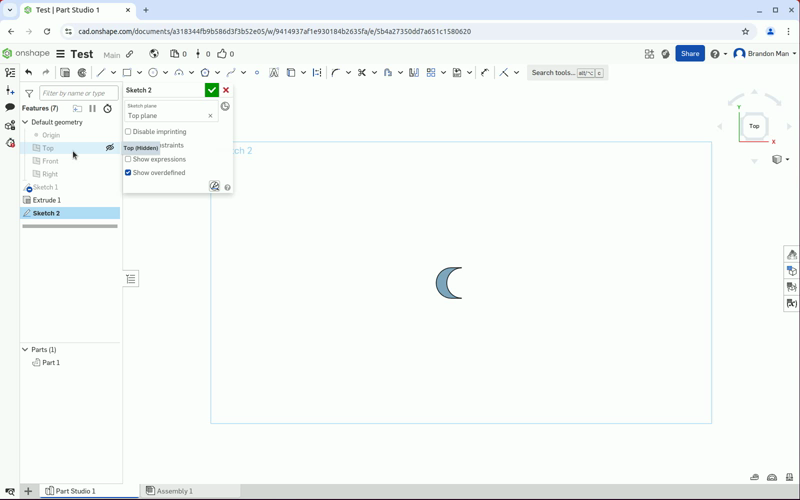
mouse_move(73, 352)
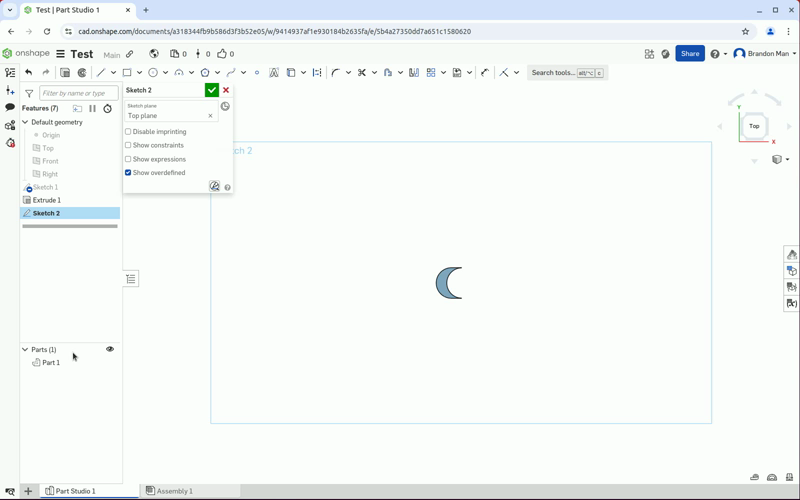
key(y)
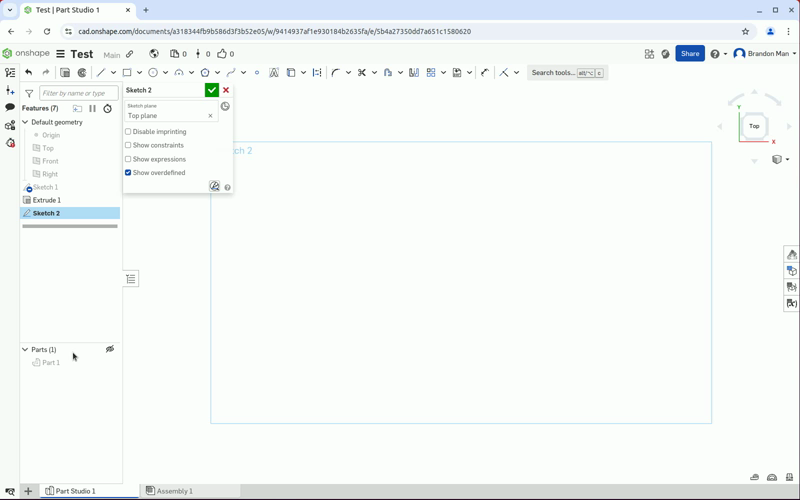
key(c)
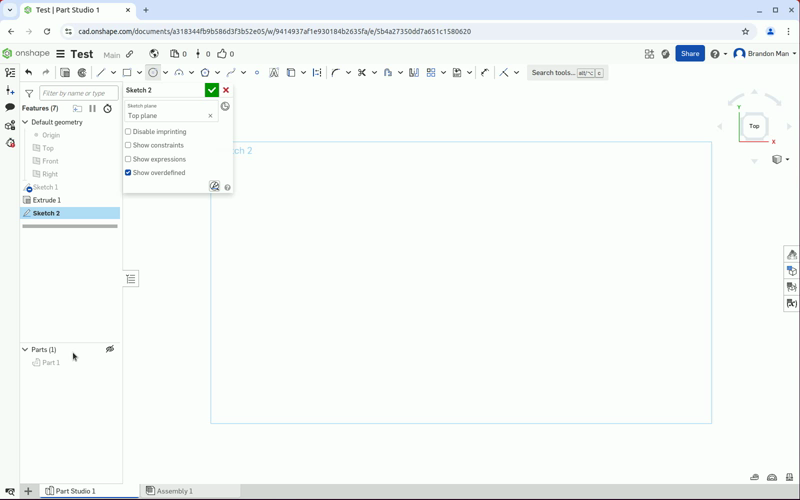
key_down(shift)
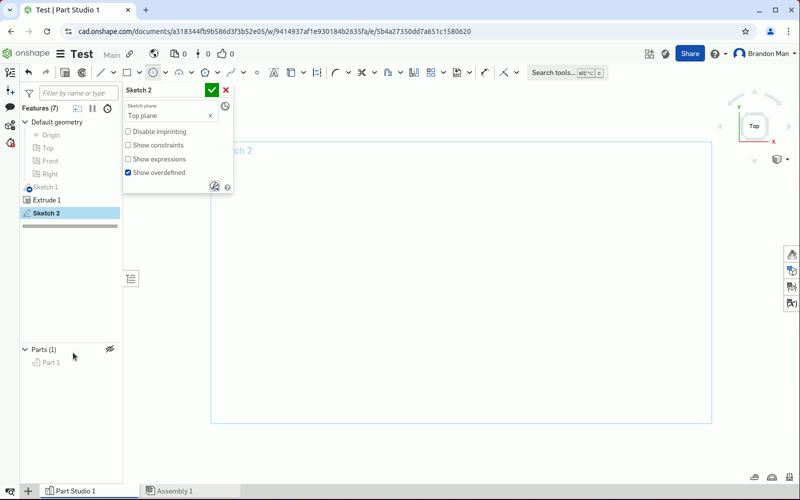
mouse_move(460, 282)
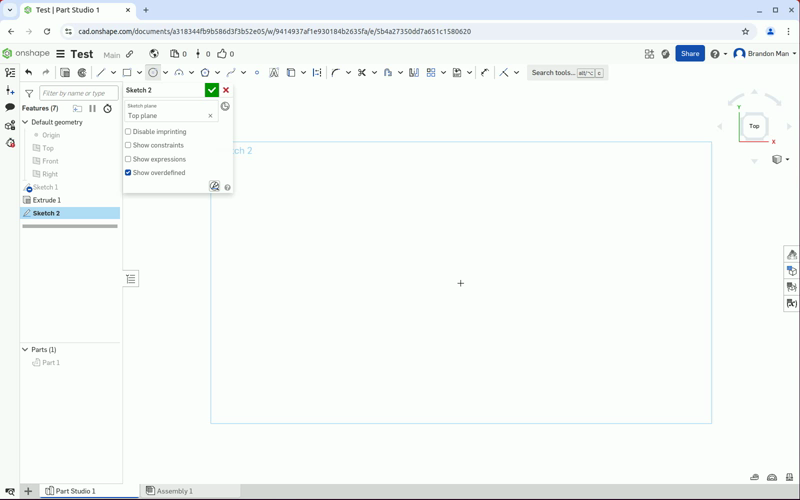
click(460, 282)
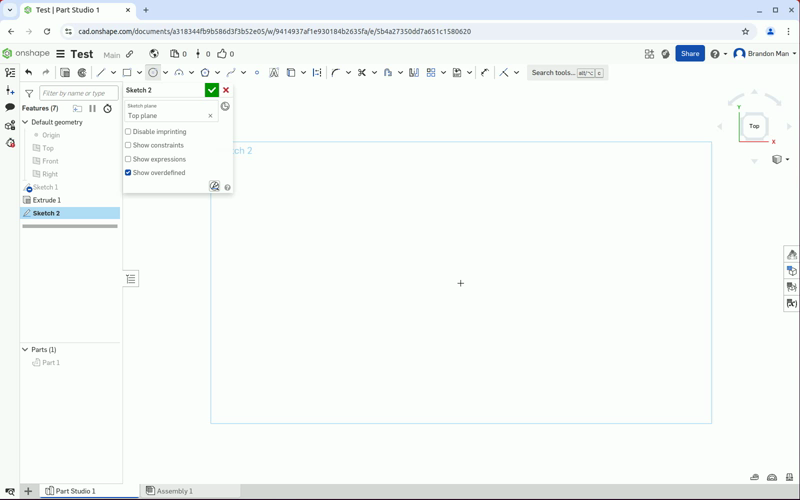
key_up(shift)
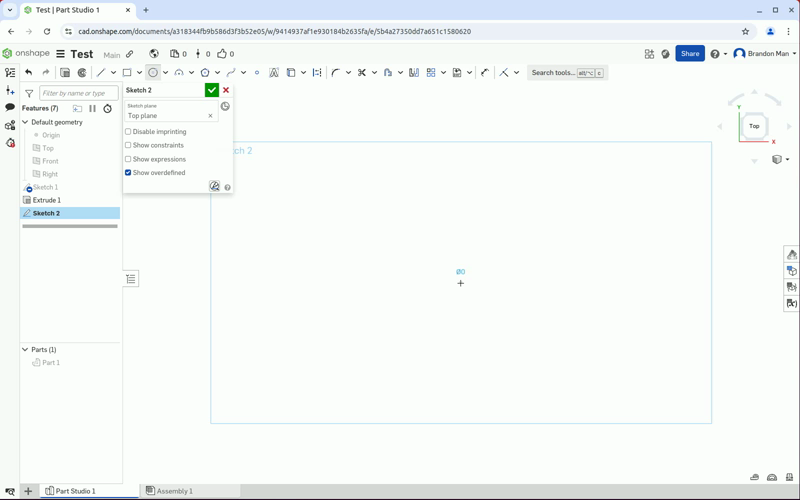
mouse_move(476, 282)
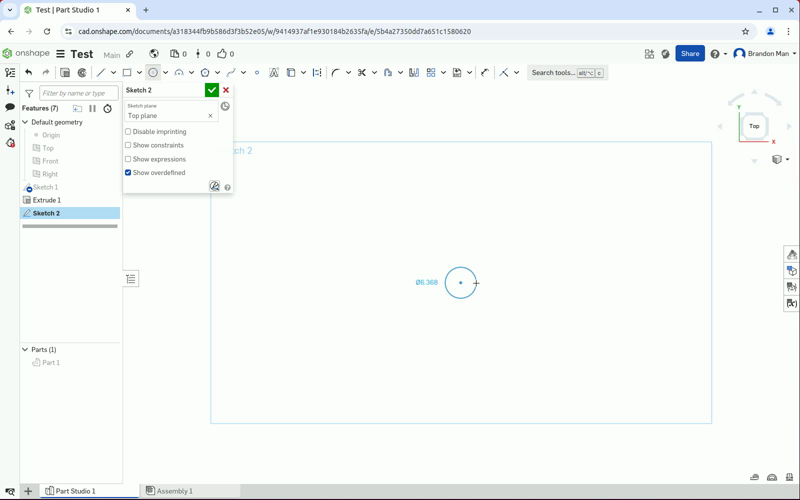
click(476, 282)
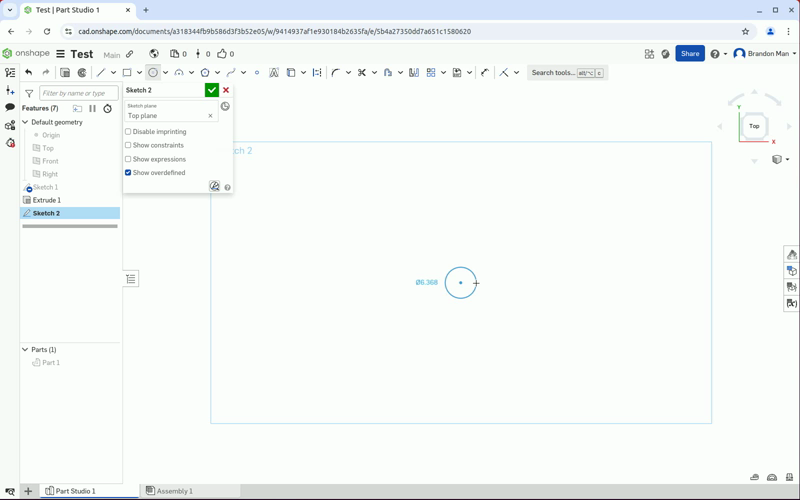
key(esc)
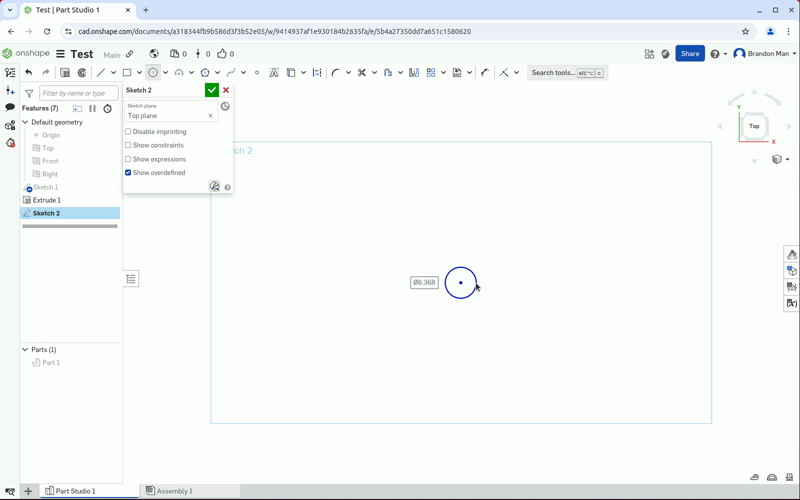
key(c)
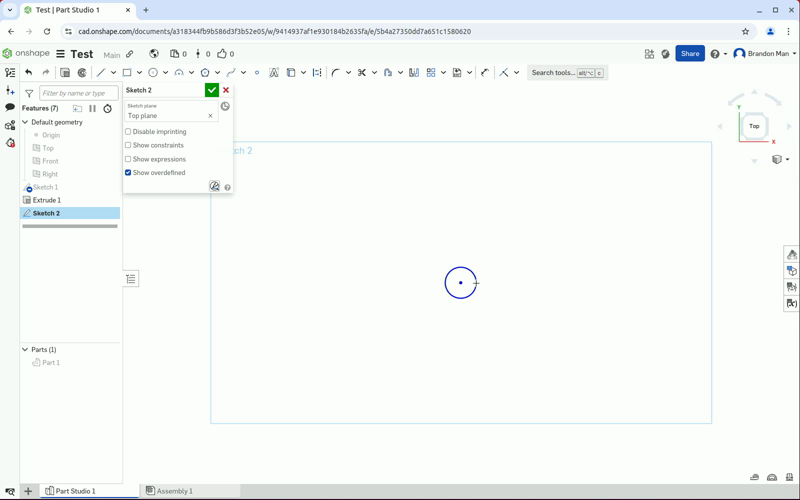
key_down(shift)
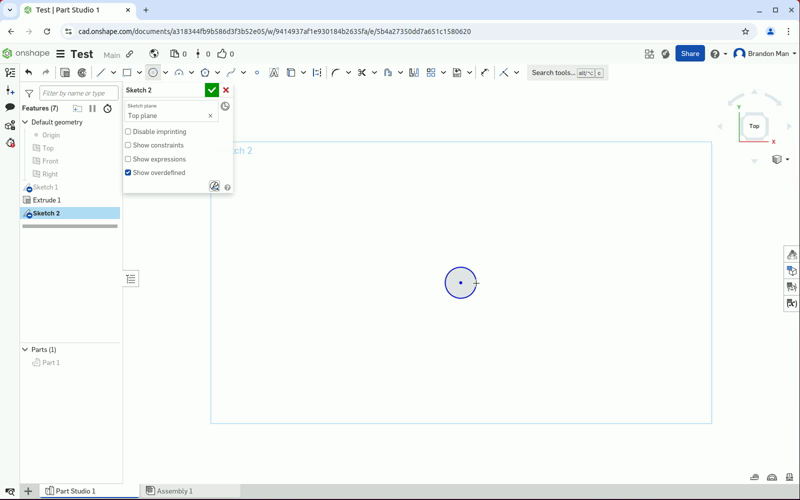
mouse_move(460, 282)
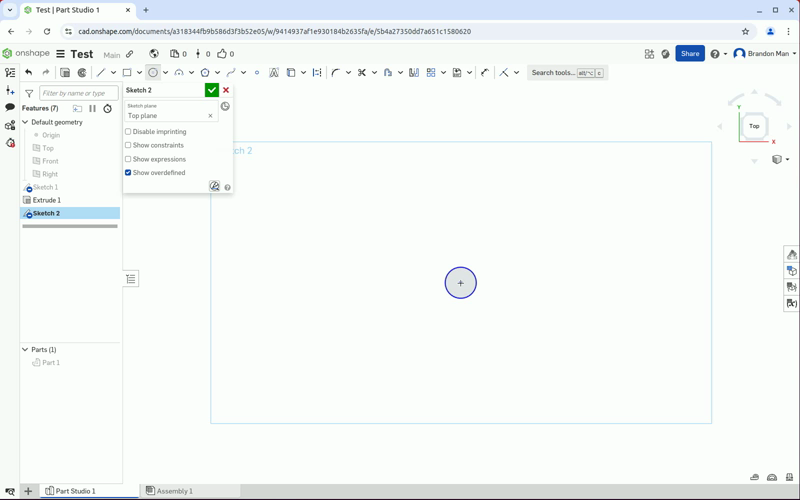
click(460, 282)
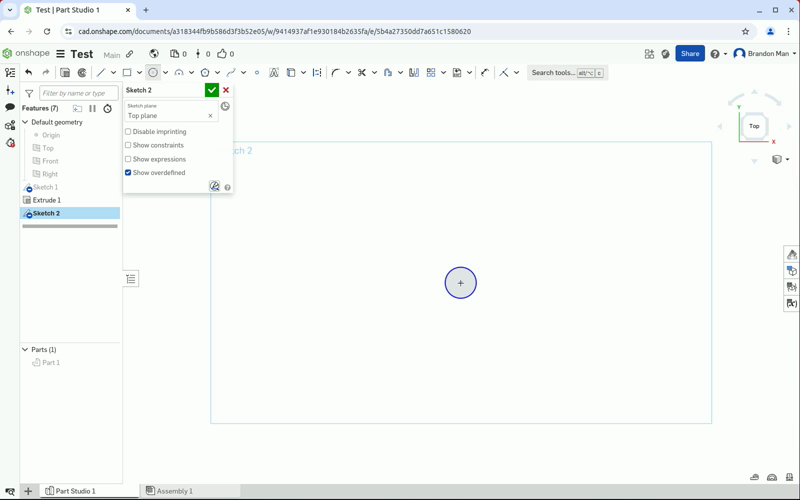
key_up(shift)
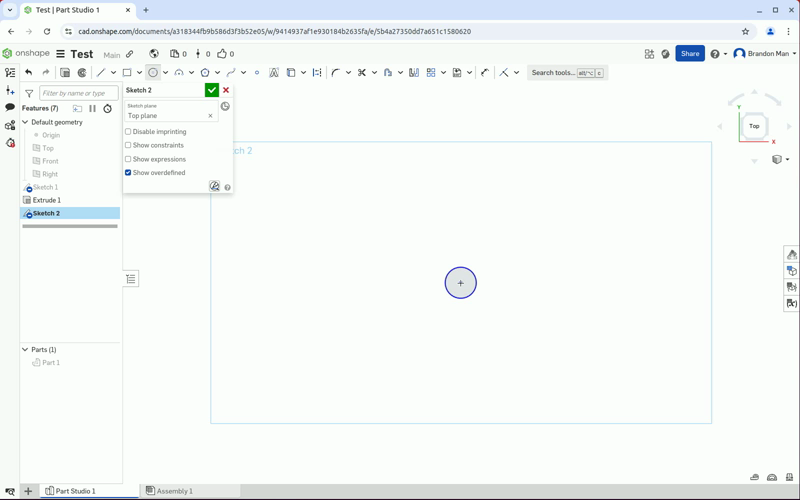
mouse_move(469, 282)
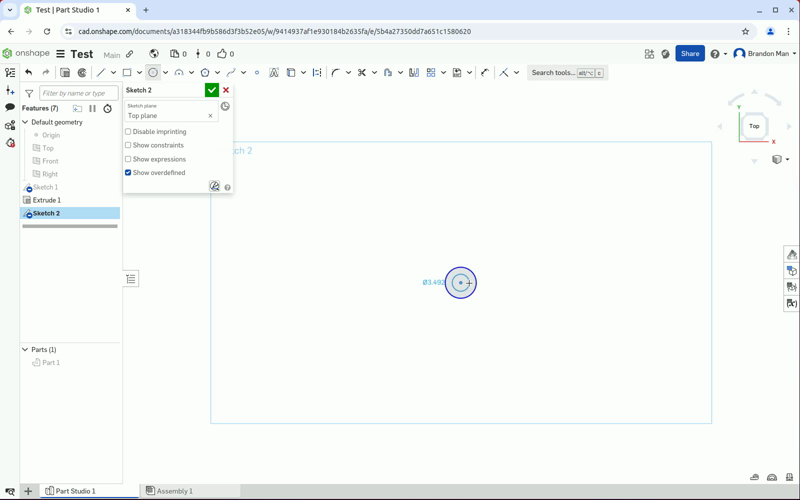
click(469, 282)
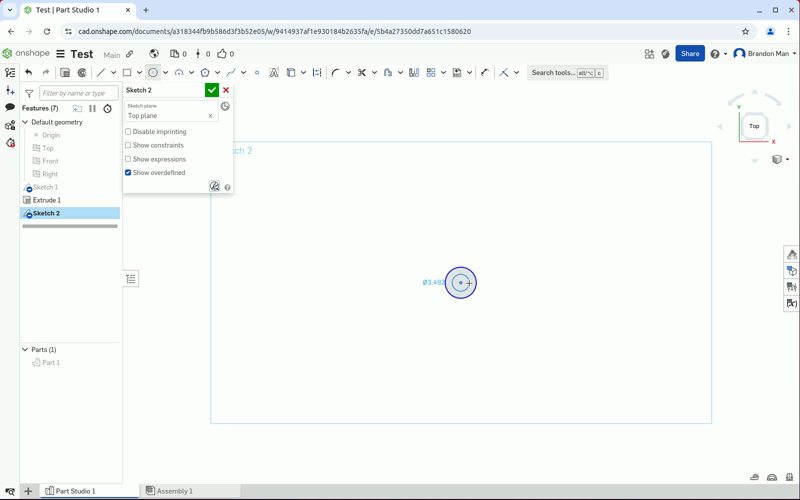
key(esc)
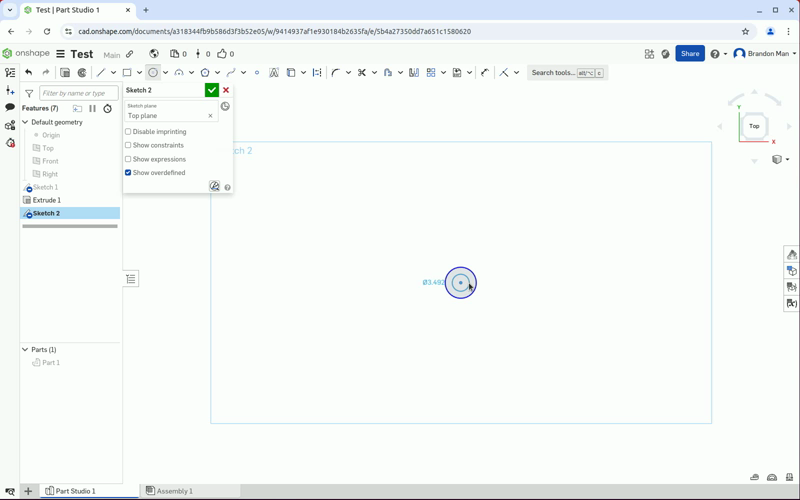
mouse_move(470, 275)
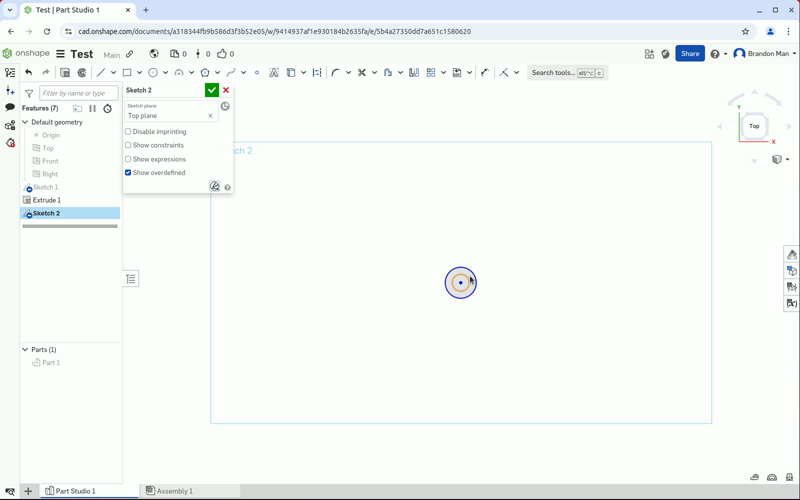
scroll(6)
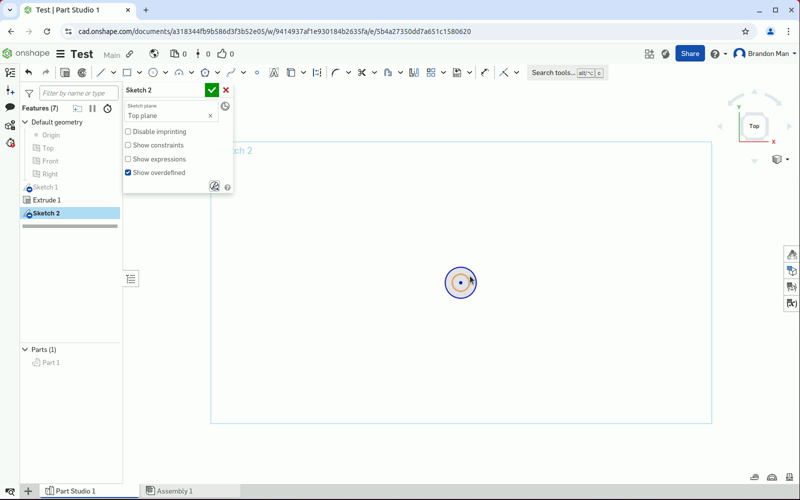
scroll(6)
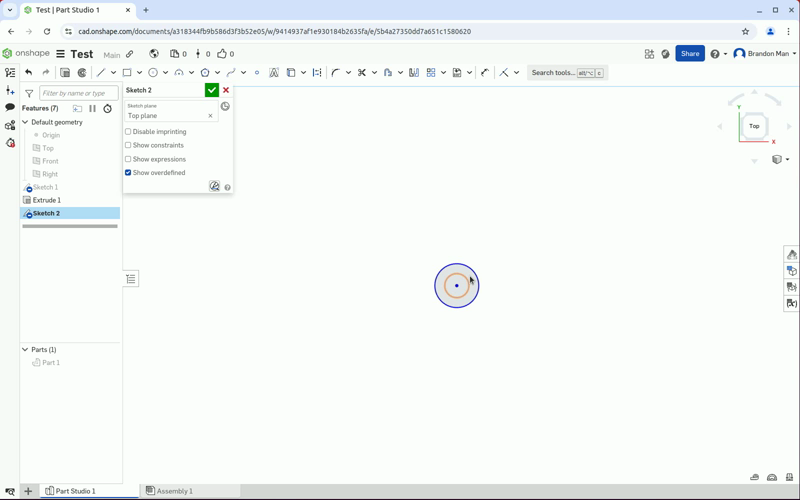
scroll(6)
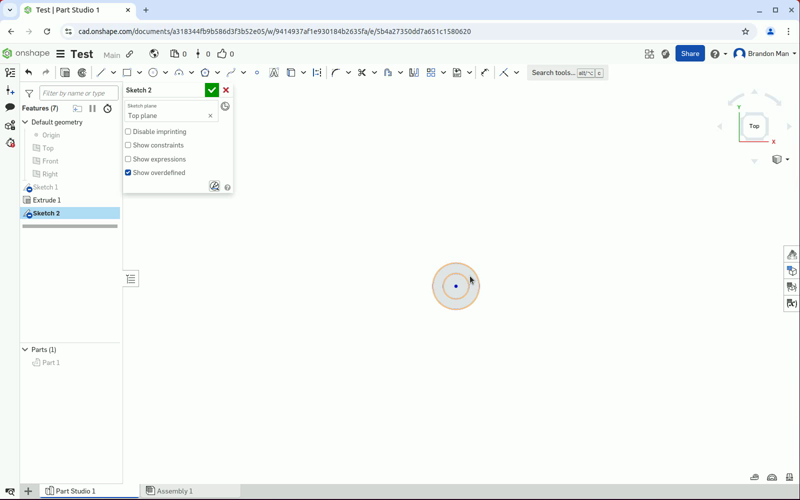
scroll(6)
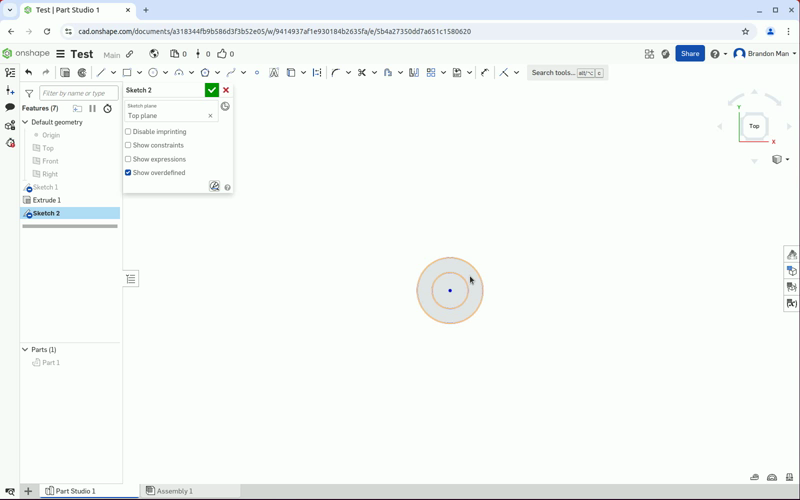
scroll(6)
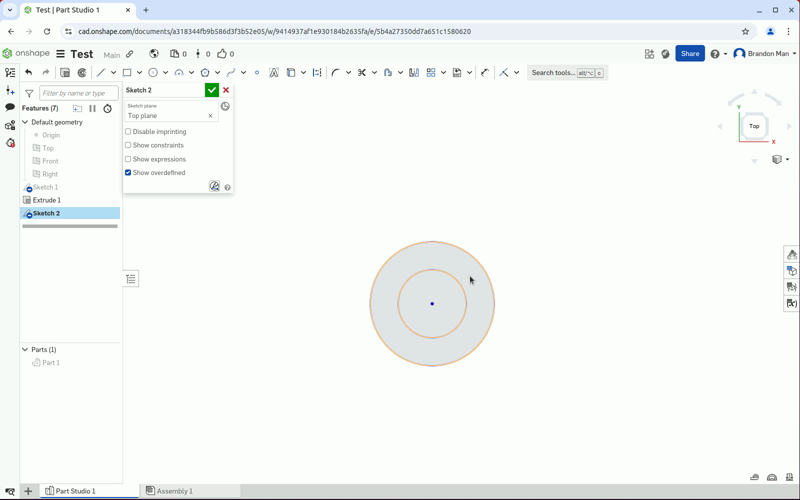
scroll(6)
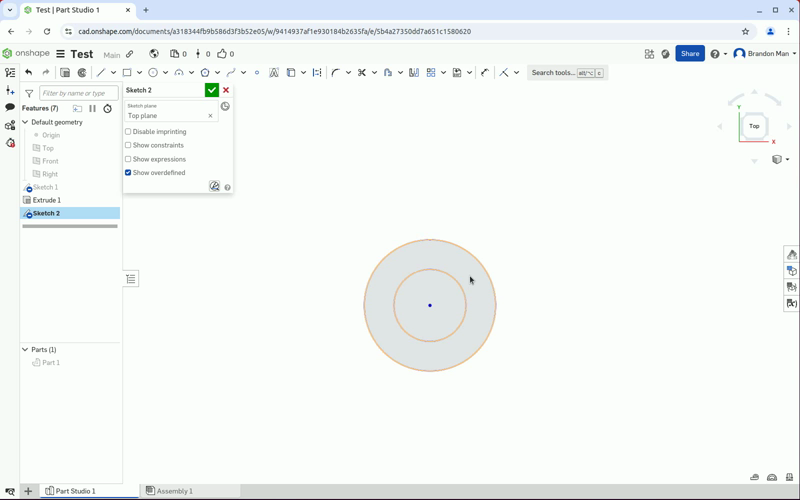
scroll(6)
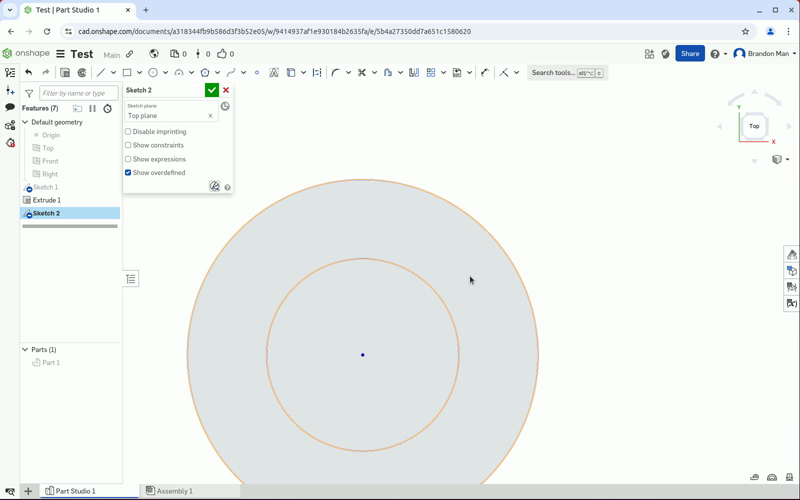
click(470, 275)
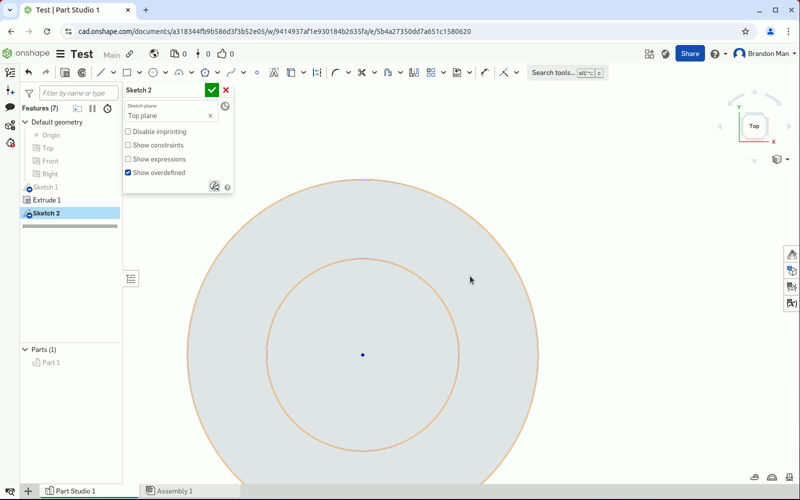
scroll(-6)
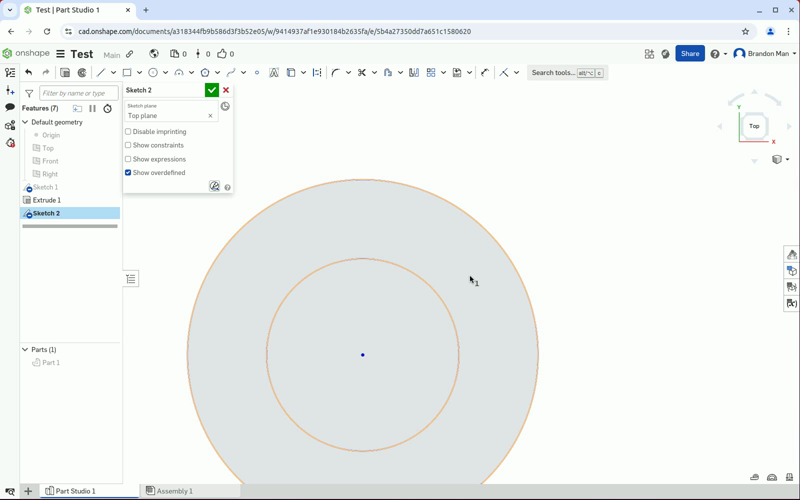
scroll(-6)
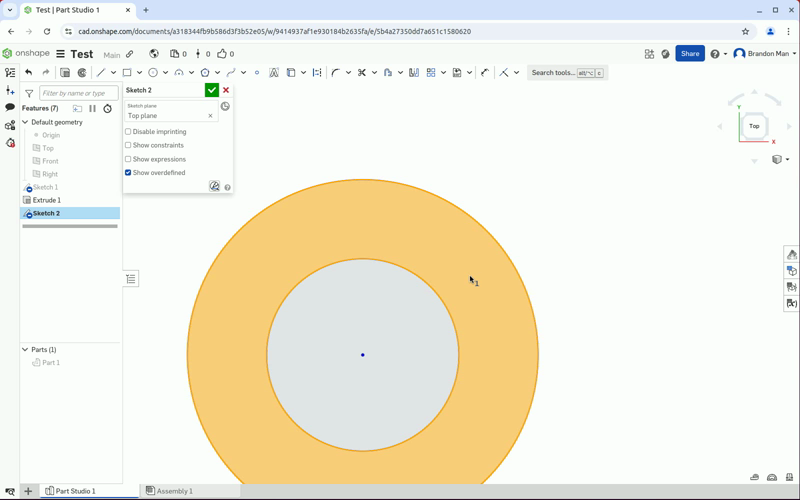
scroll(-6)
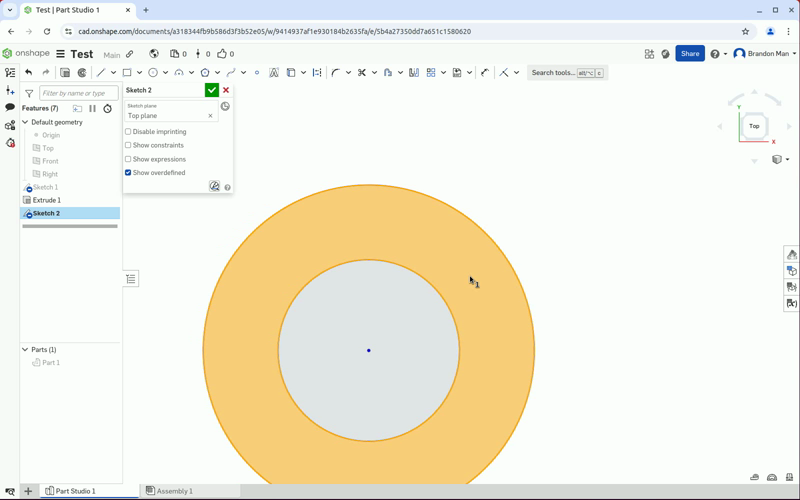
scroll(-6)
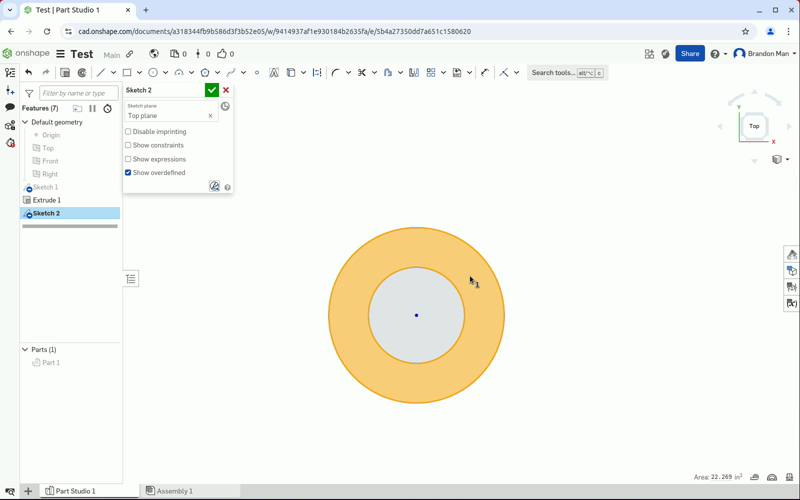
scroll(-6)
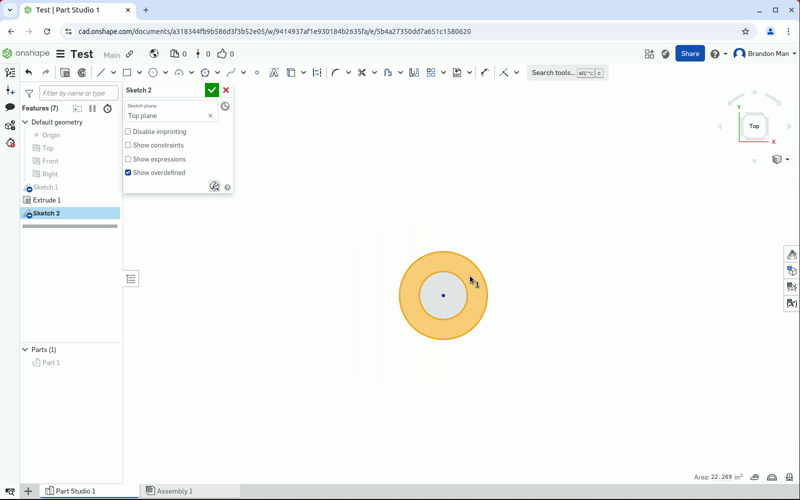
scroll(-6)
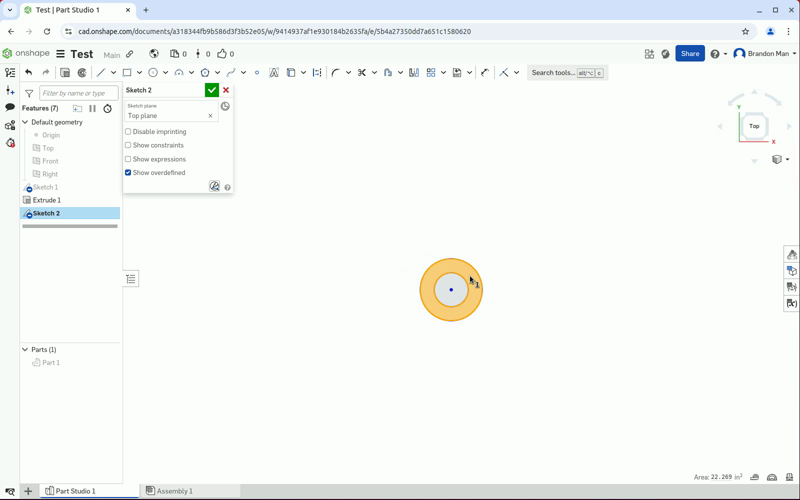
scroll(-6)
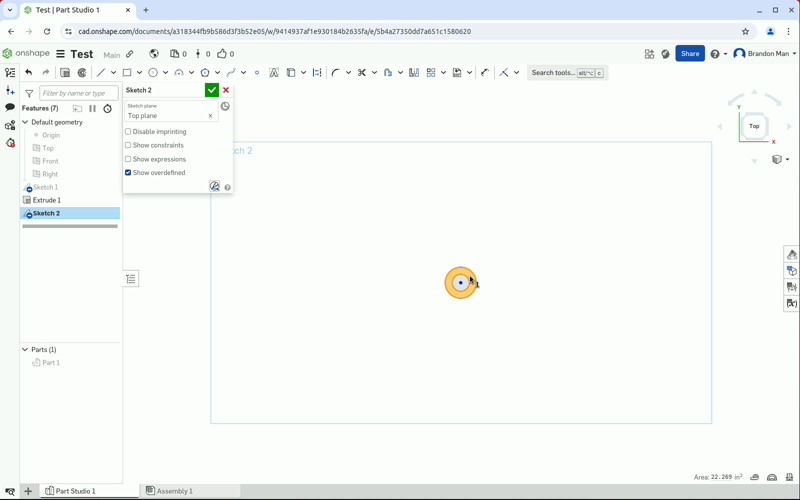
mouse_move(73, 352)
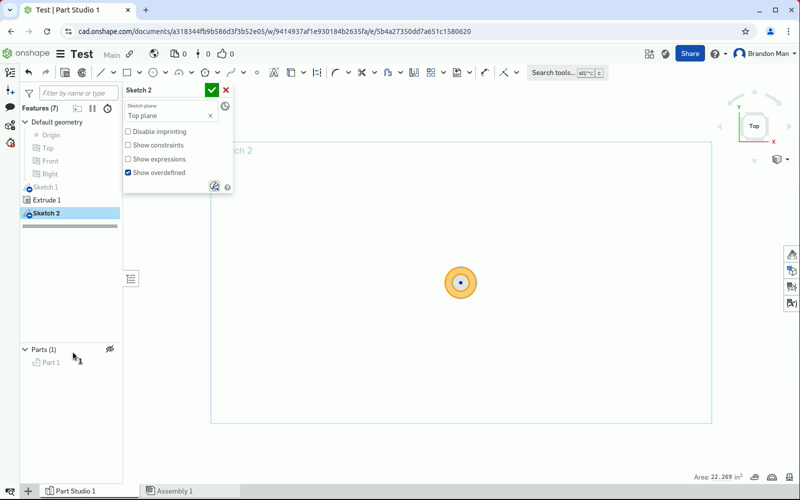
key(shift+y)
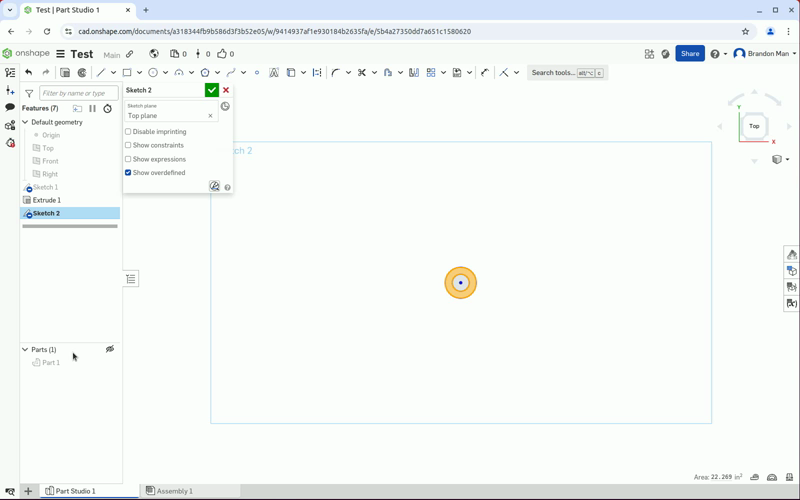
key(shift+e)
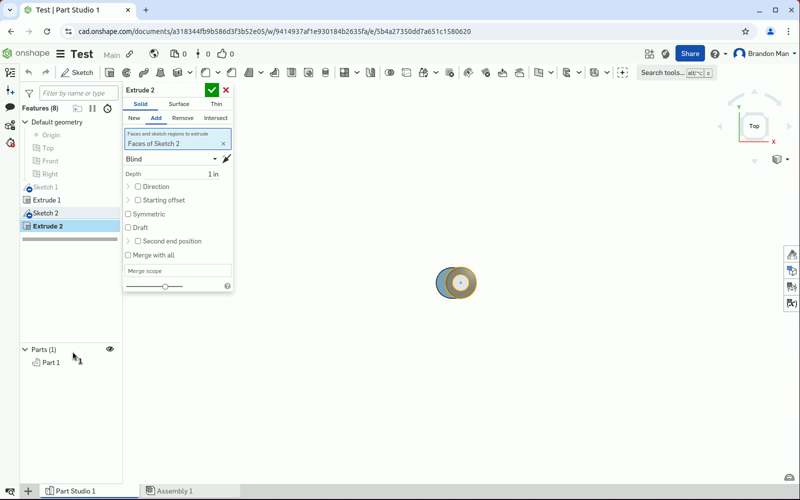
mouse_move(143, 106)
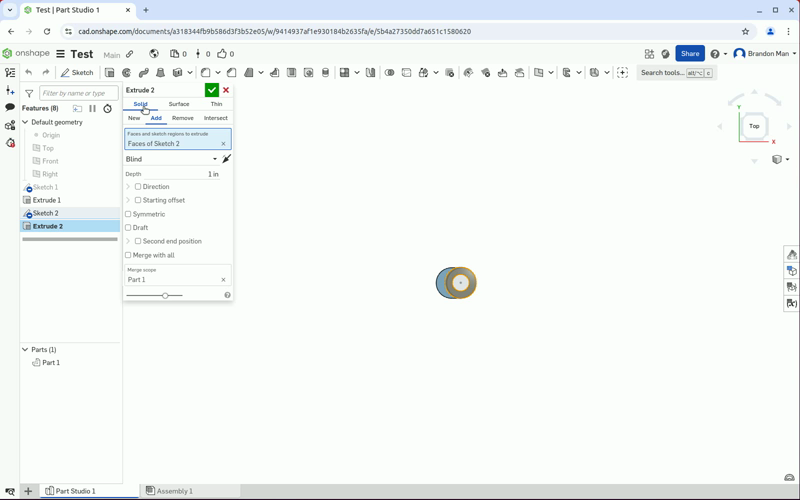
click(143, 106)
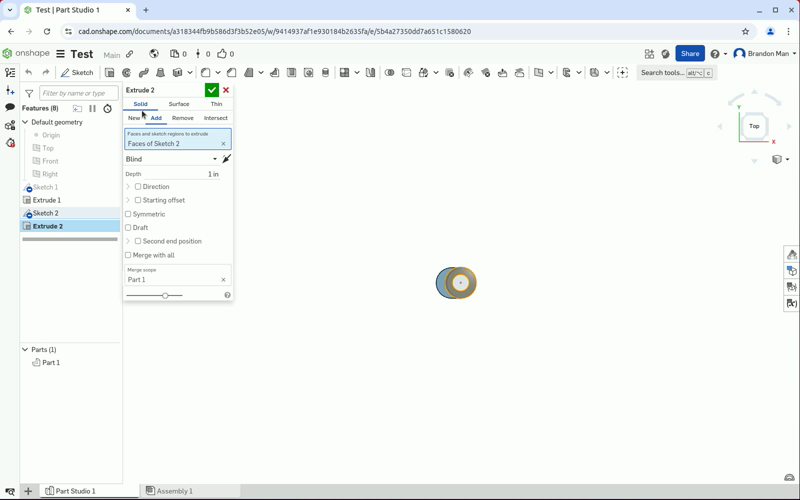
mouse_move(137, 120)
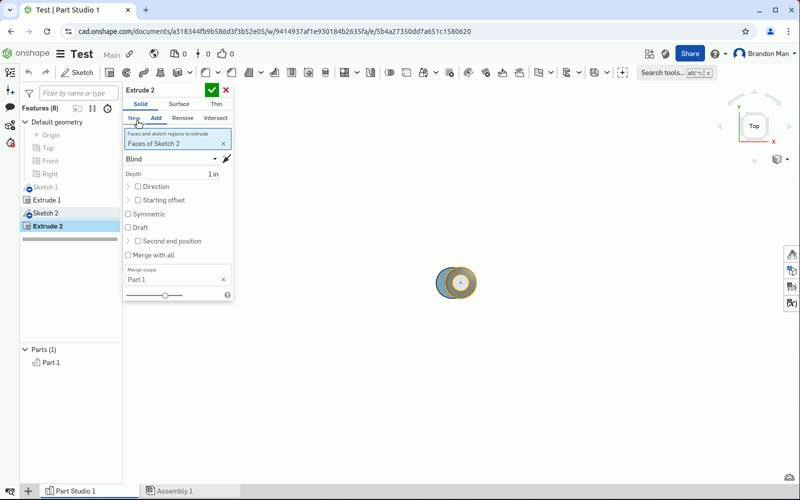
click(137, 120)
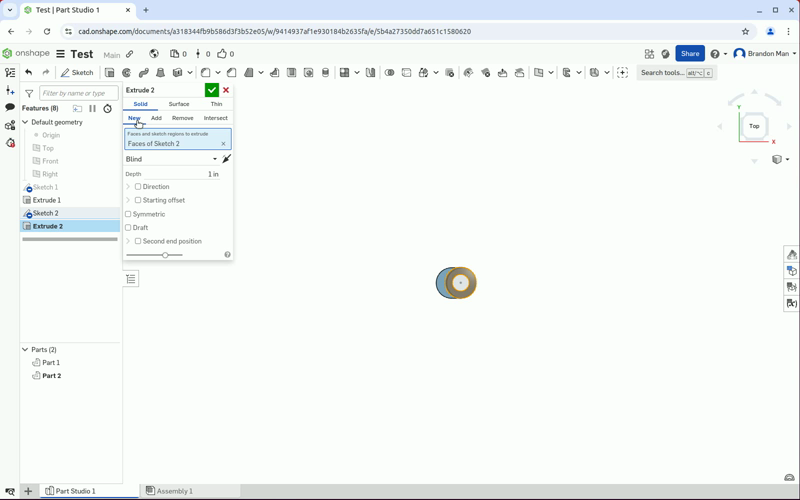
key(tab, 4)
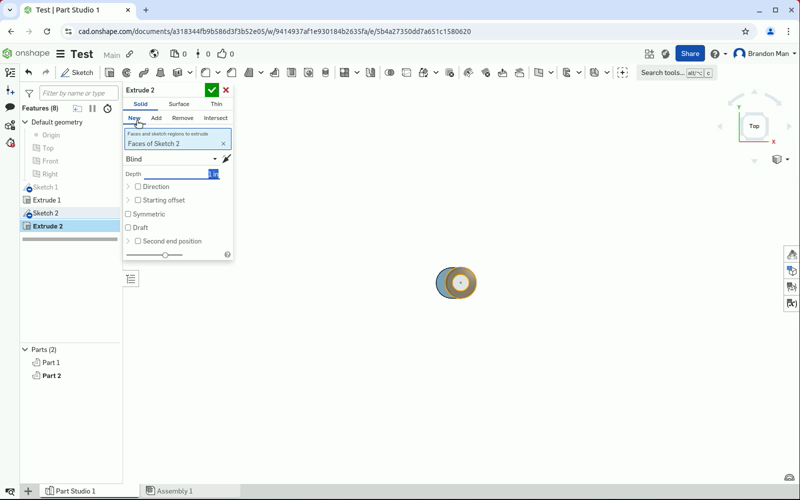
text(0.722)
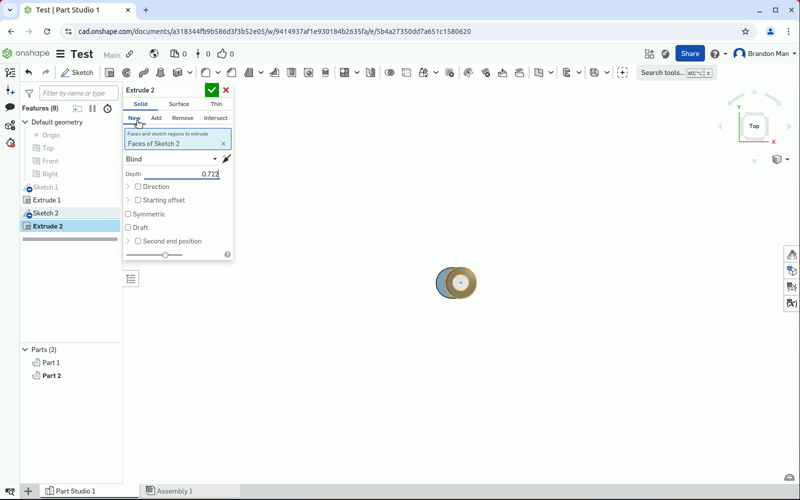
key(enter)
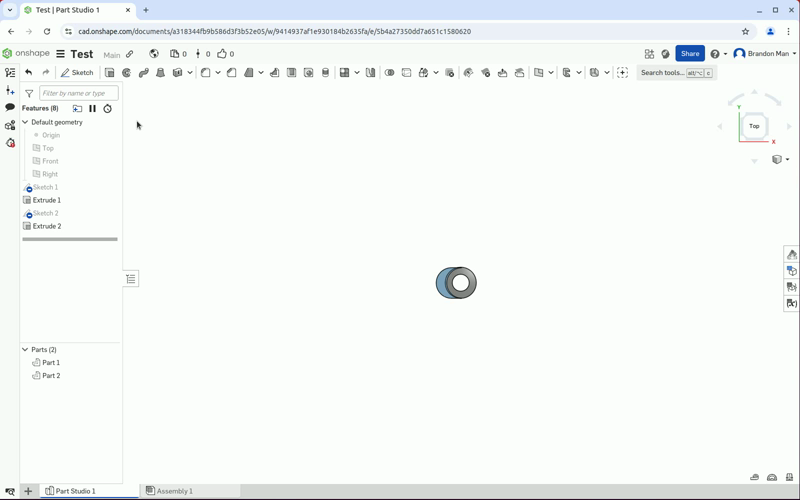
key(shift+h)
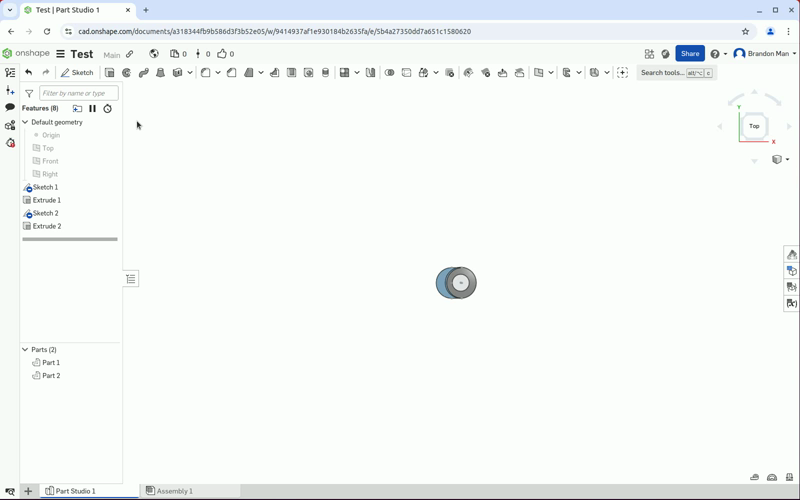
key(shift+h)
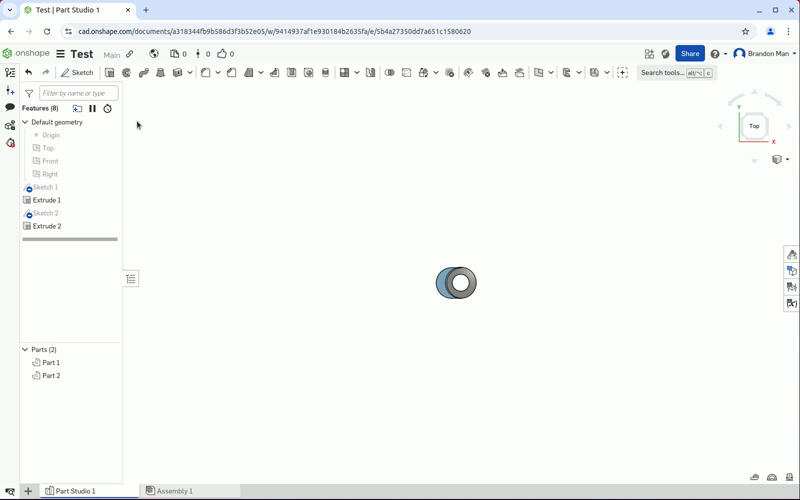
mouse_move(73, 189)
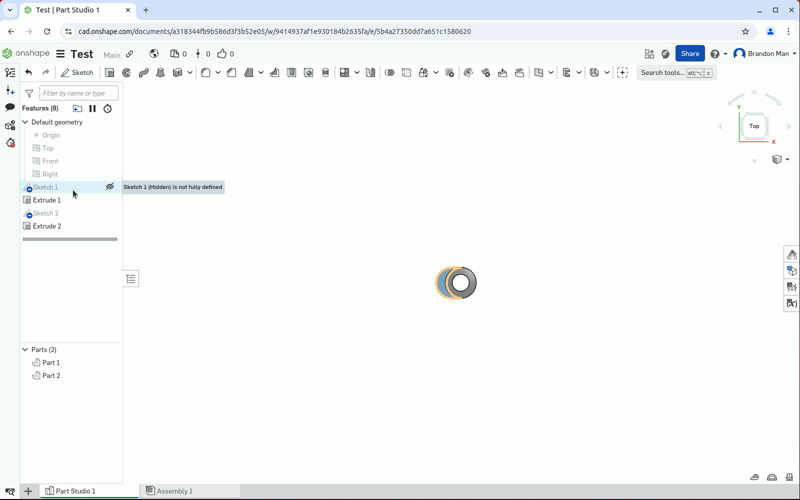
click(73, 189)
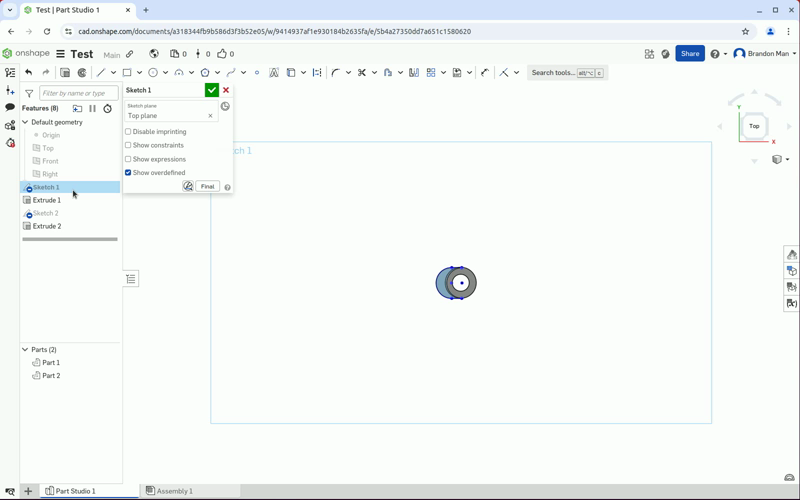
mouse_move(229, 92)
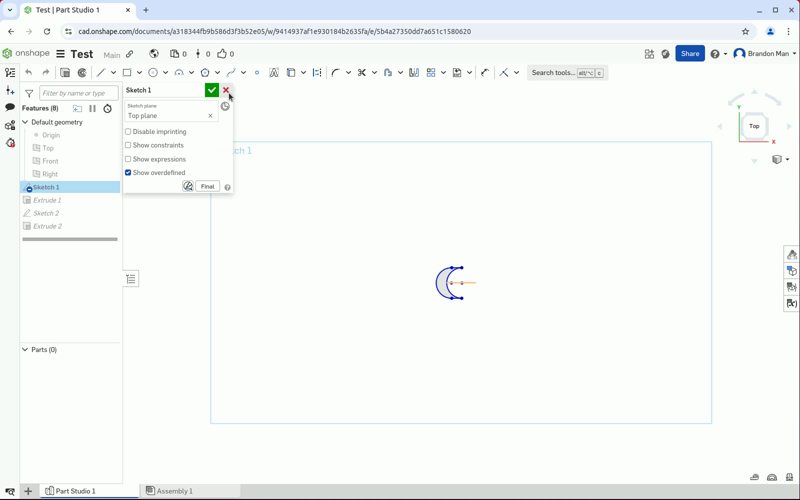
click(229, 92)
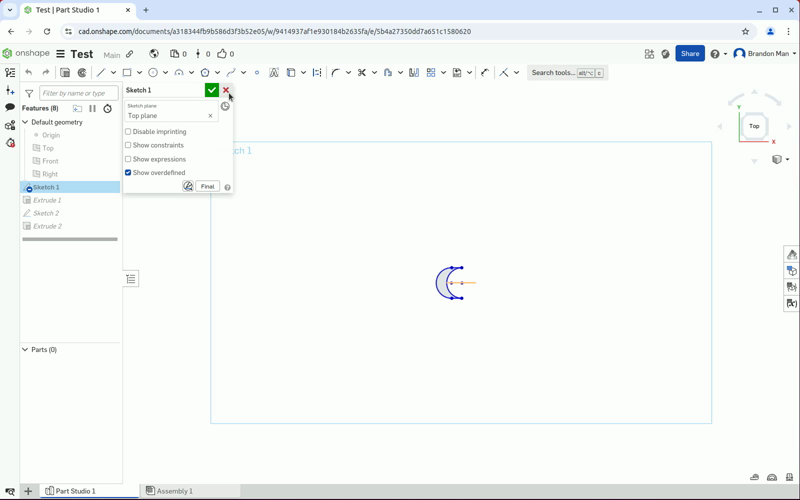
key(shift+s)
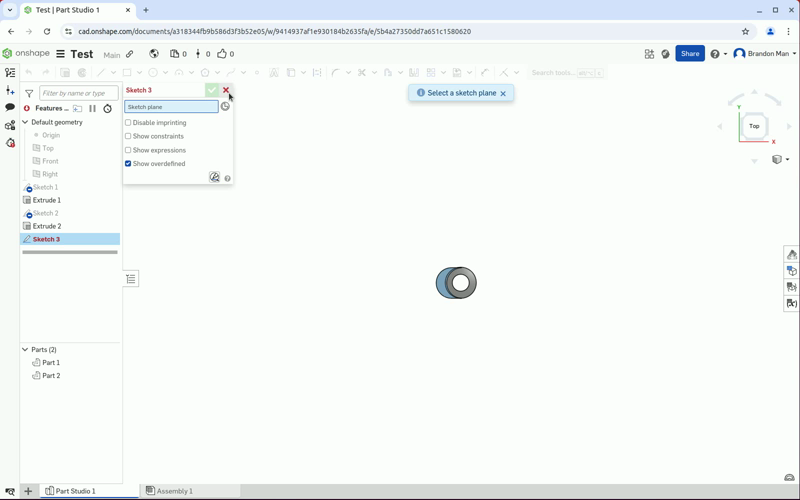
mouse_move(73, 150)
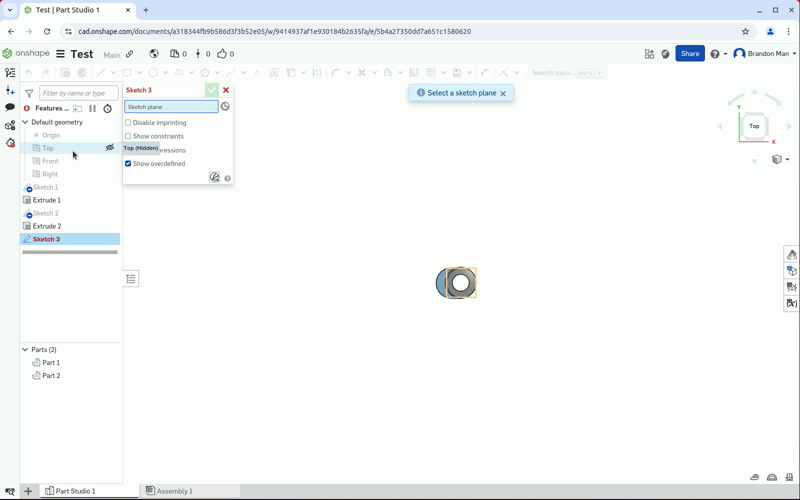
click(73, 150)
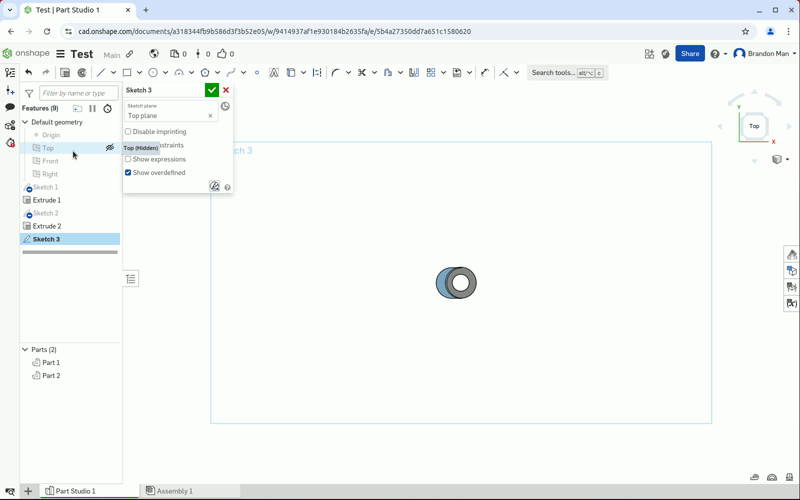
mouse_move(73, 352)
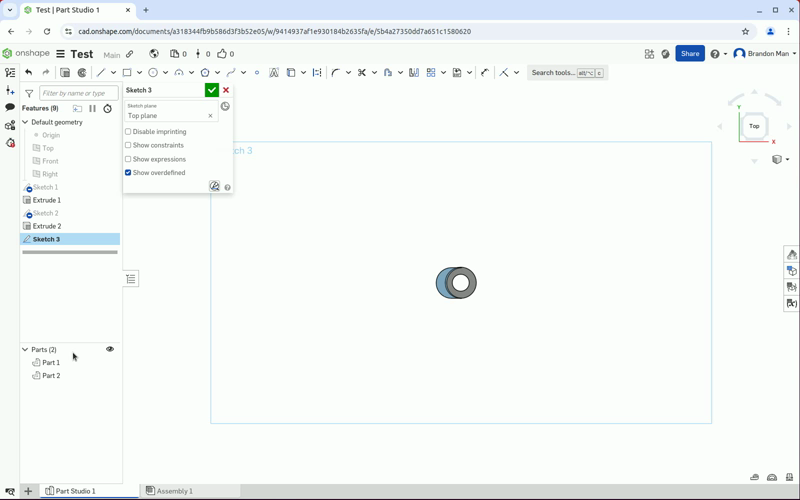
key(y)
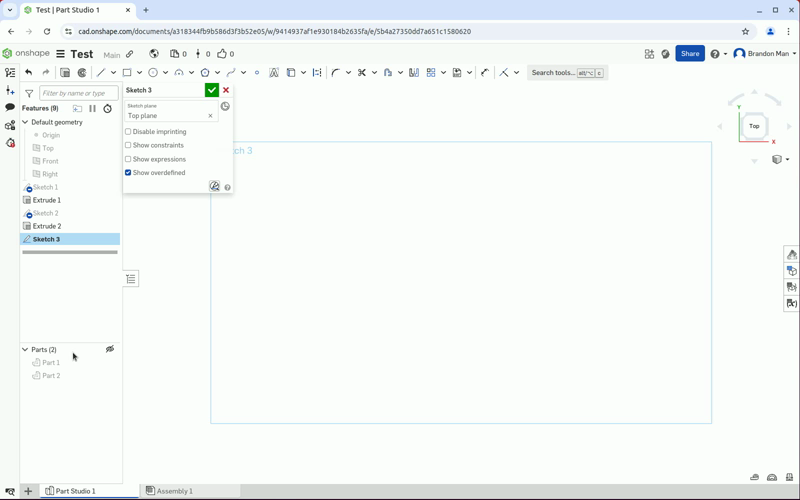
key(c)
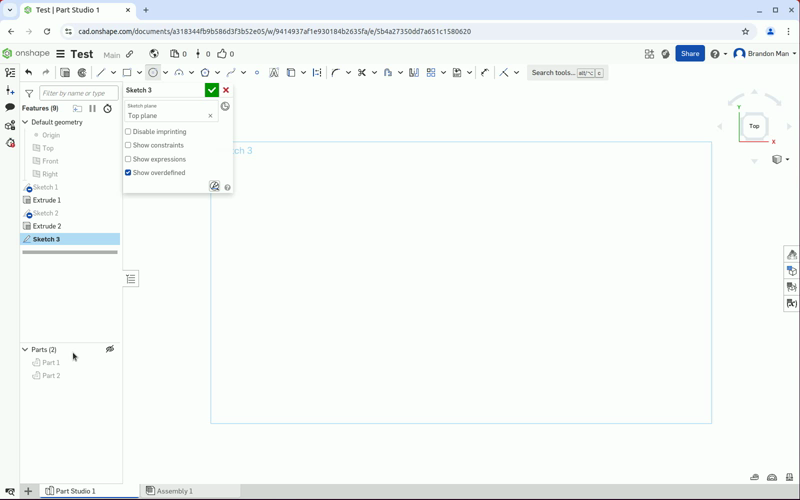
key_down(shift)
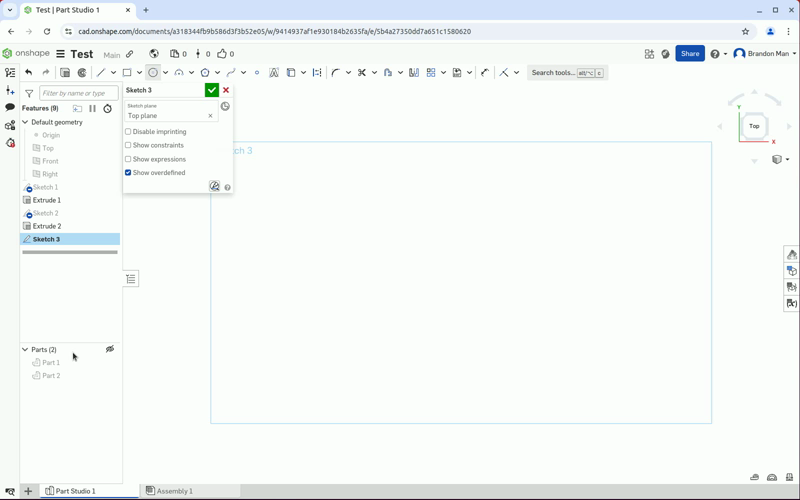
mouse_move(461, 282)
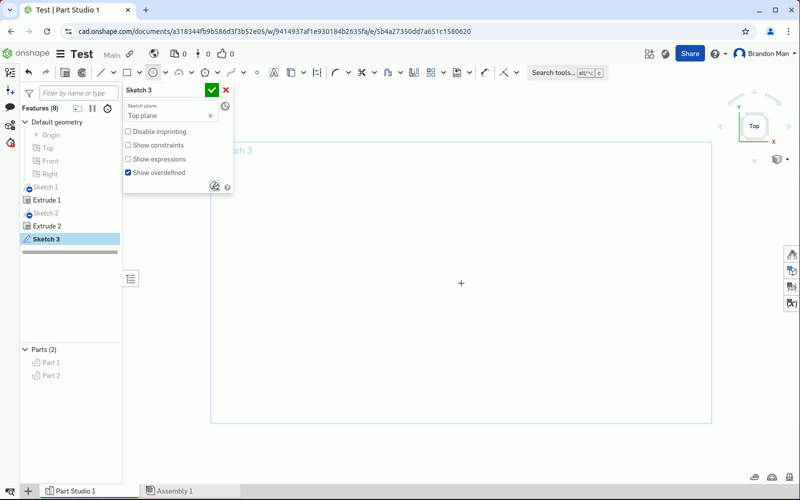
click(461, 282)
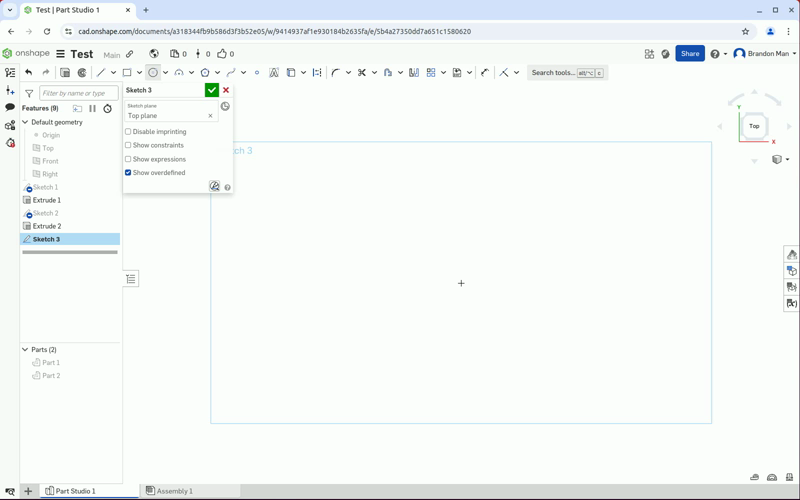
key_up(shift)
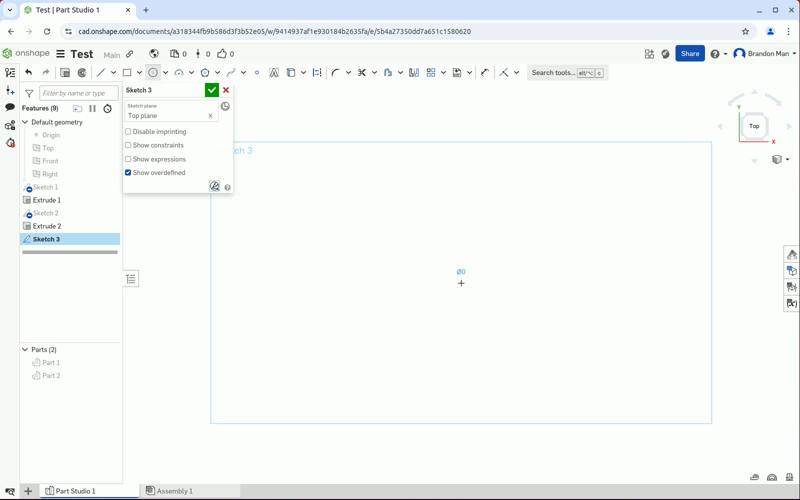
mouse_move(470, 282)
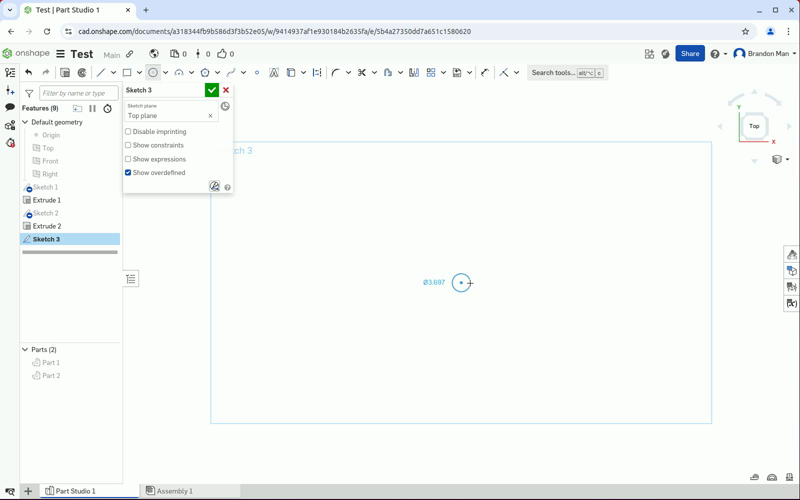
click(470, 282)
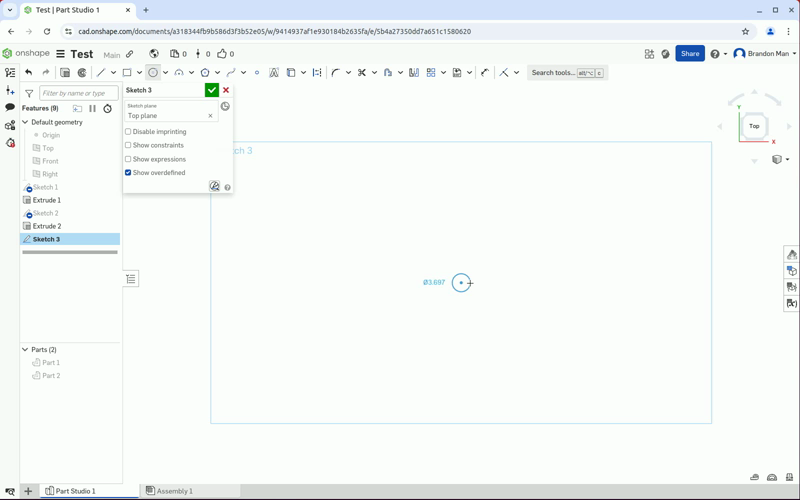
key(esc)
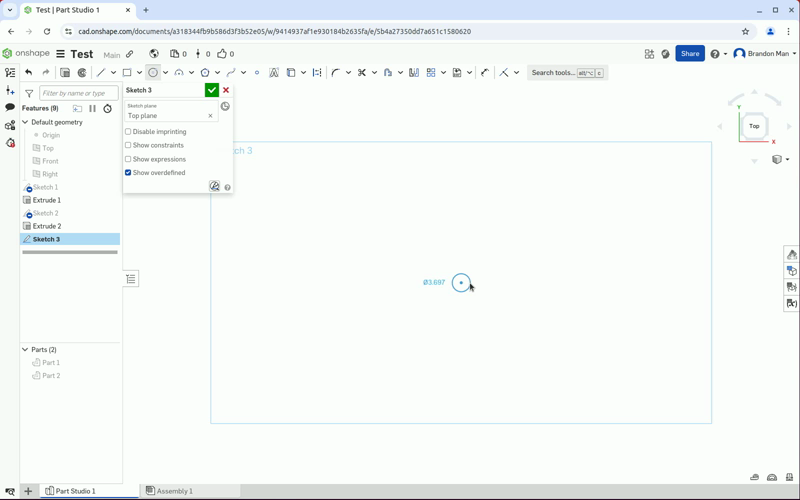
mouse_move(462, 281)
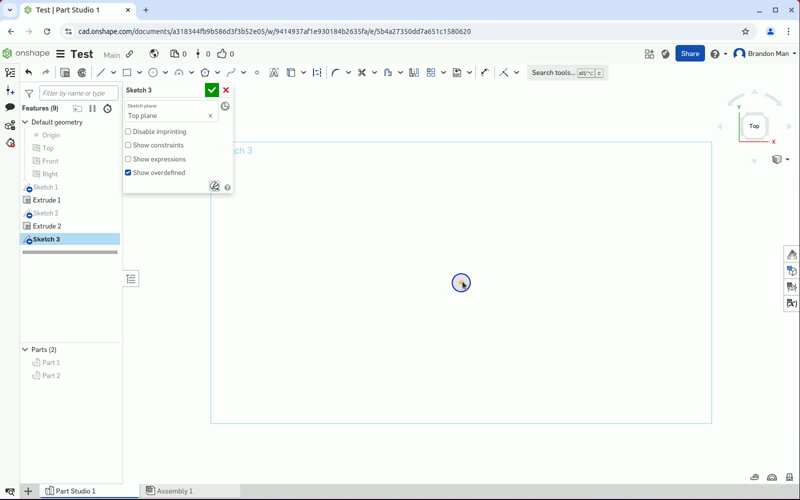
scroll(6)
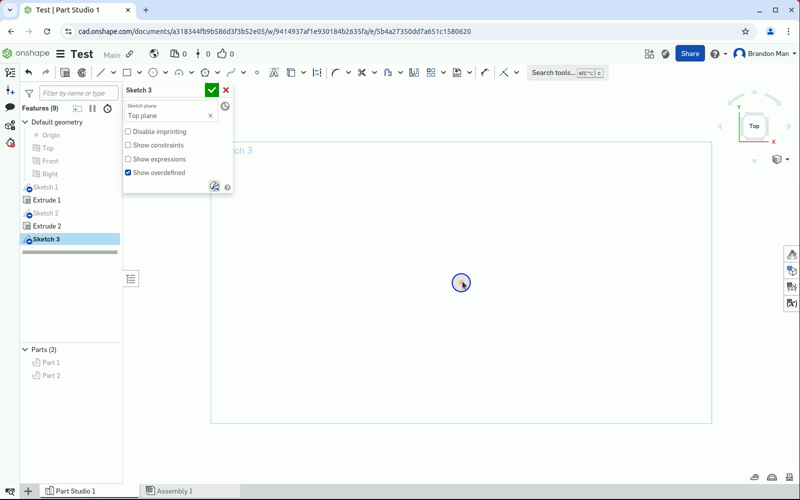
scroll(6)
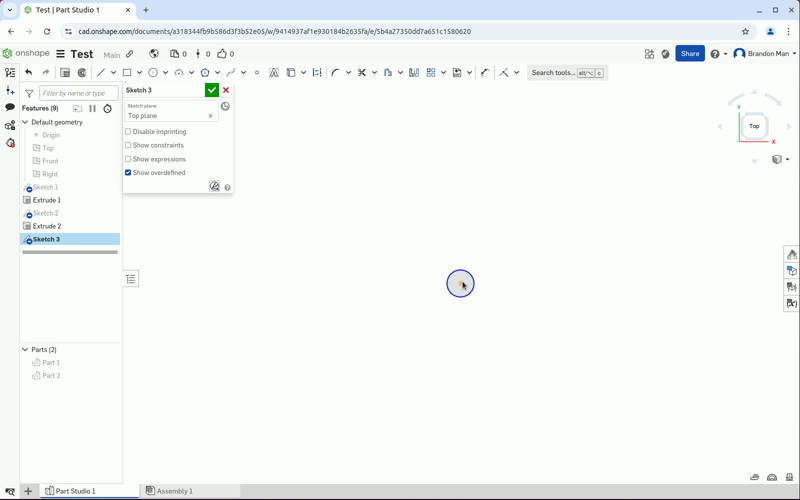
scroll(6)
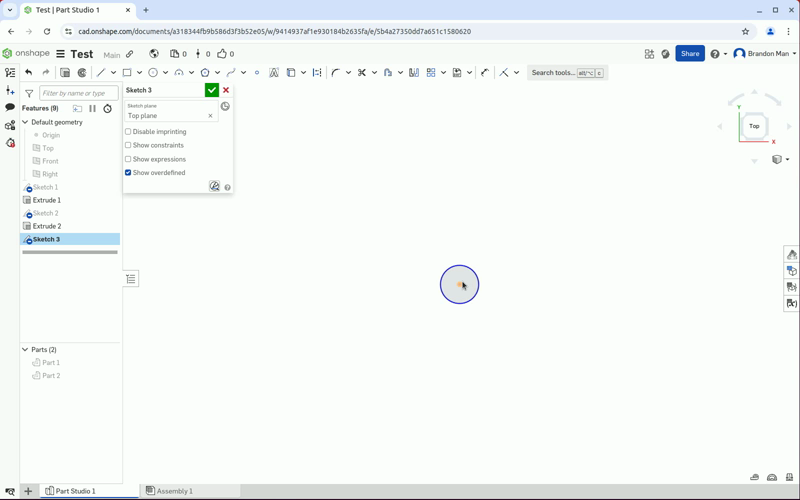
scroll(6)
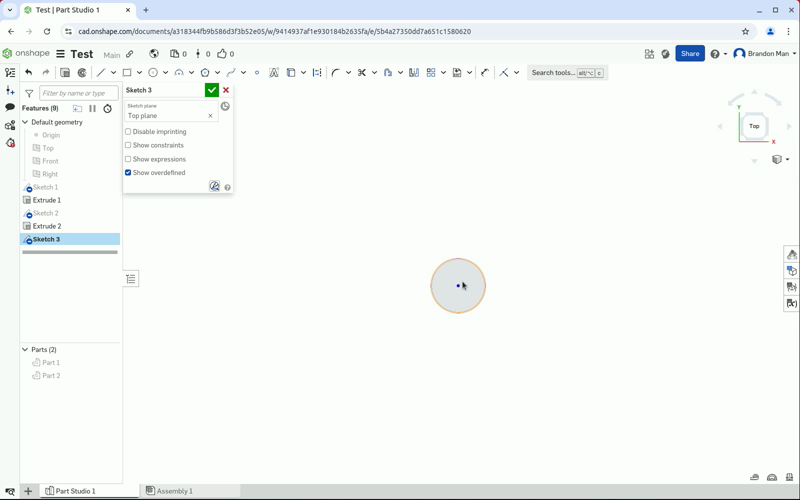
scroll(6)
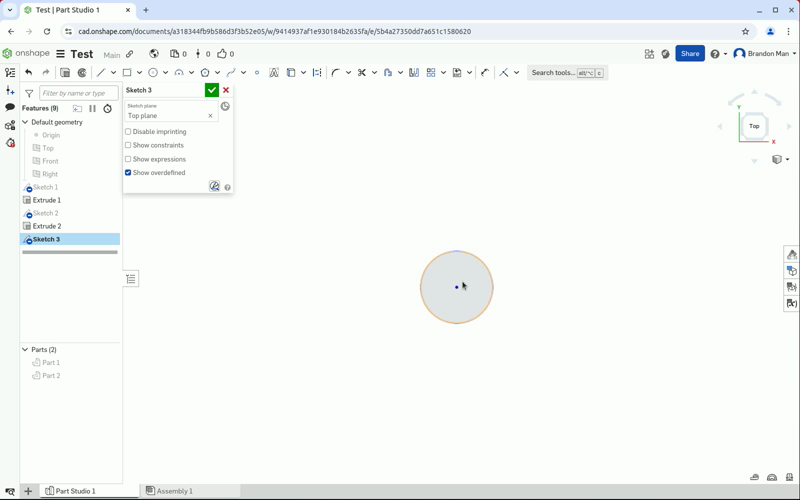
scroll(6)
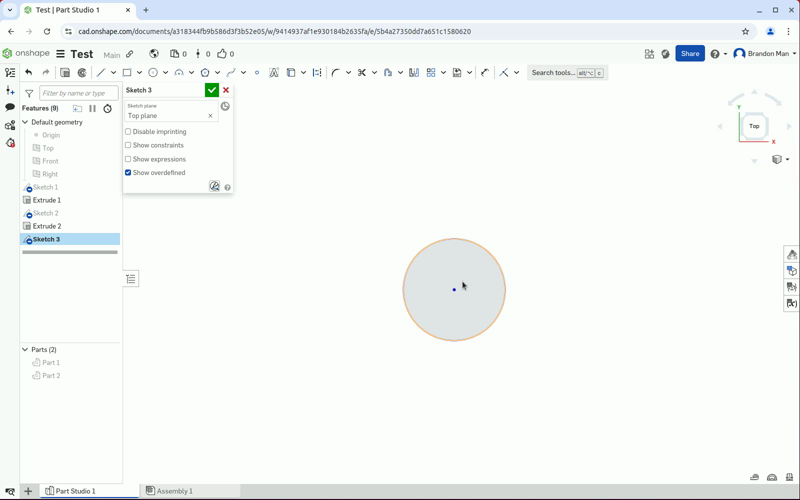
scroll(6)
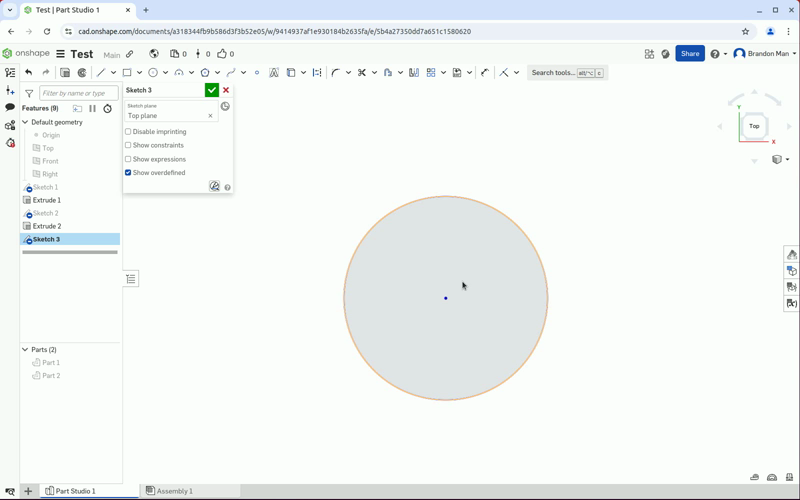
click(462, 281)
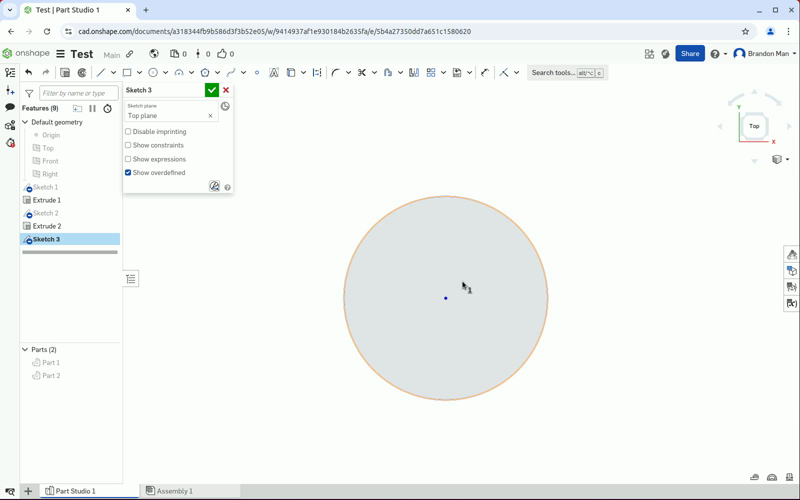
scroll(-6)
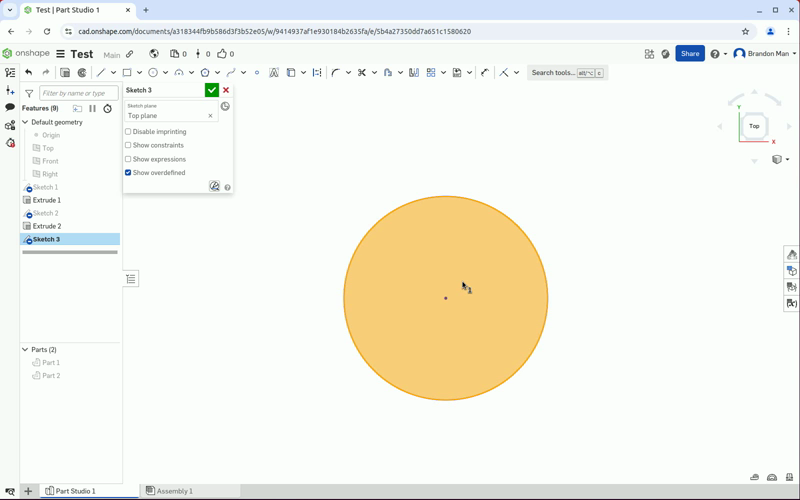
scroll(-6)
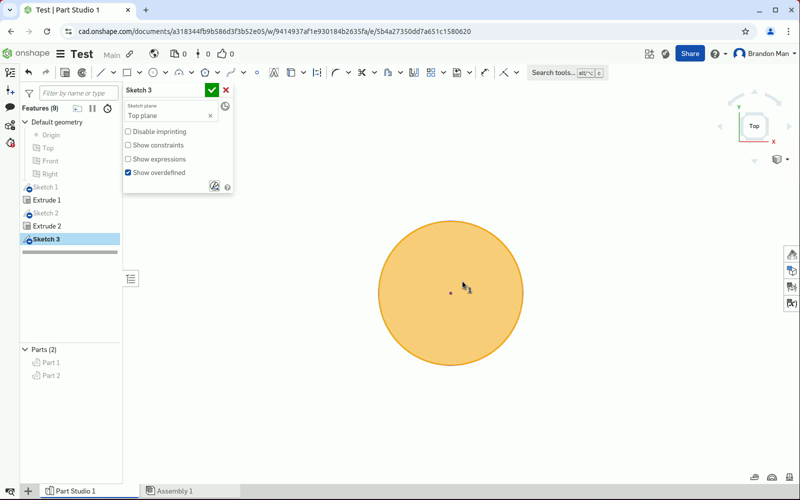
scroll(-6)
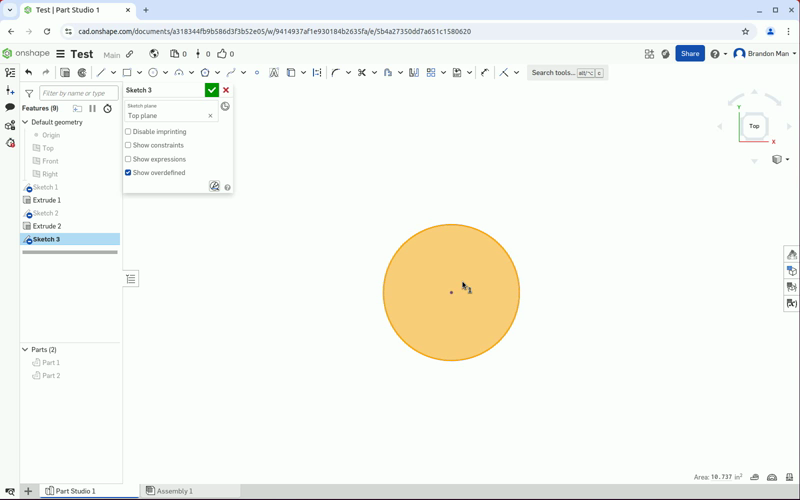
scroll(-6)
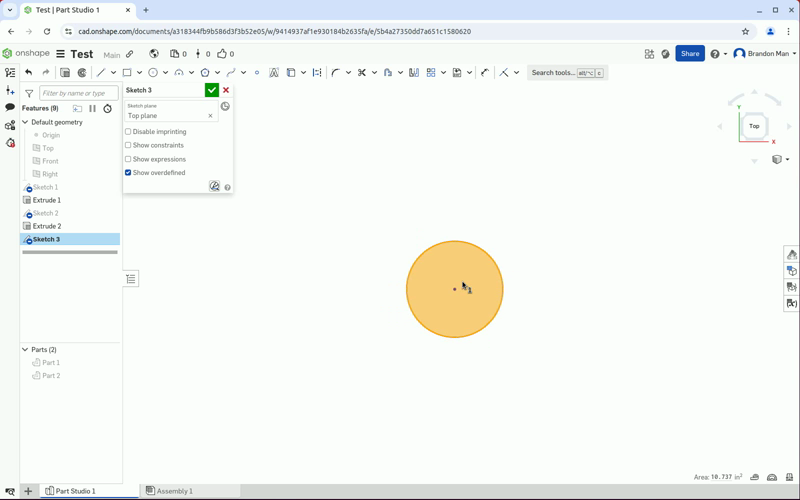
scroll(-6)
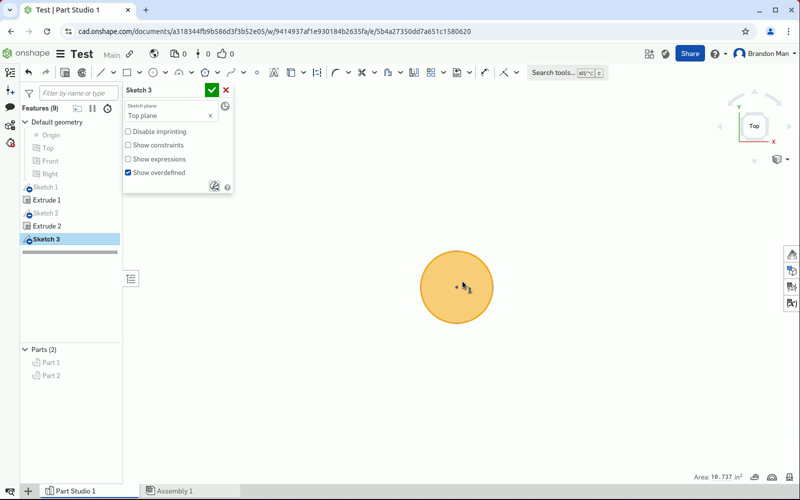
scroll(-6)
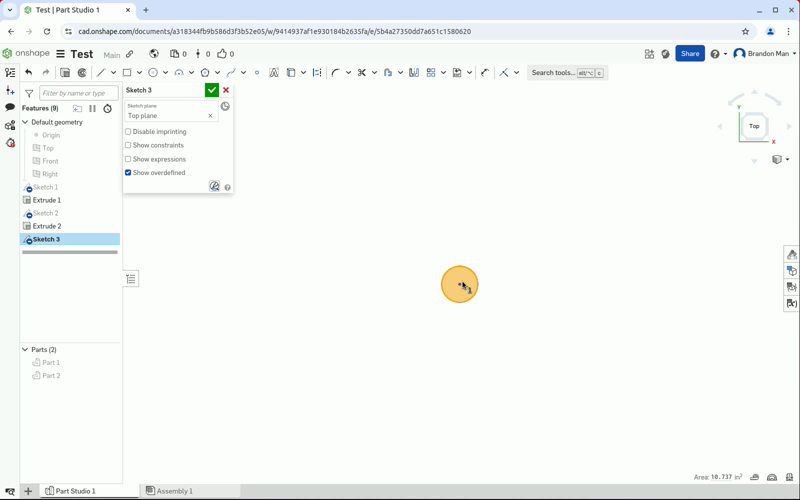
scroll(-6)
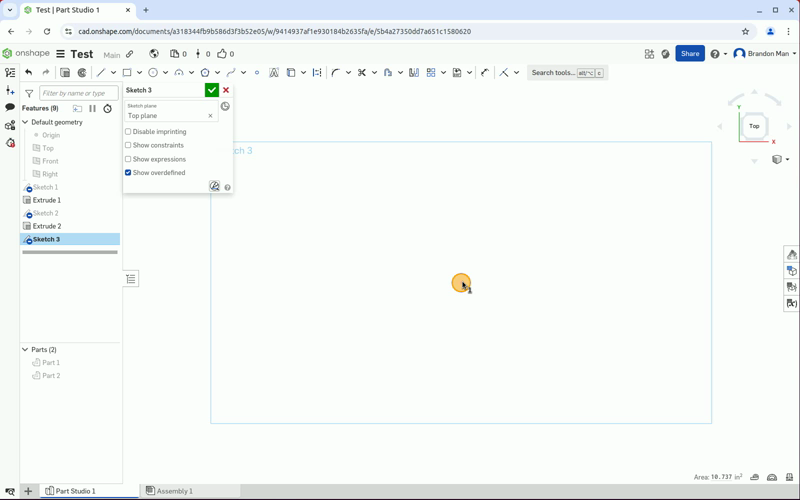
mouse_move(73, 352)
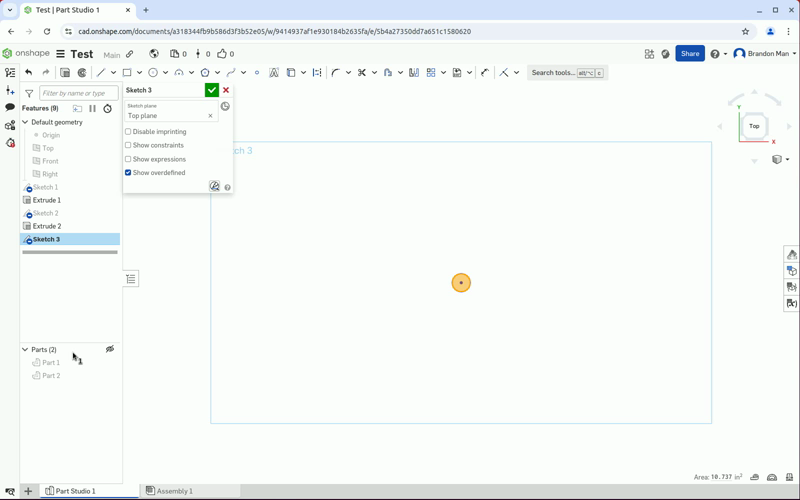
key(shift+y)
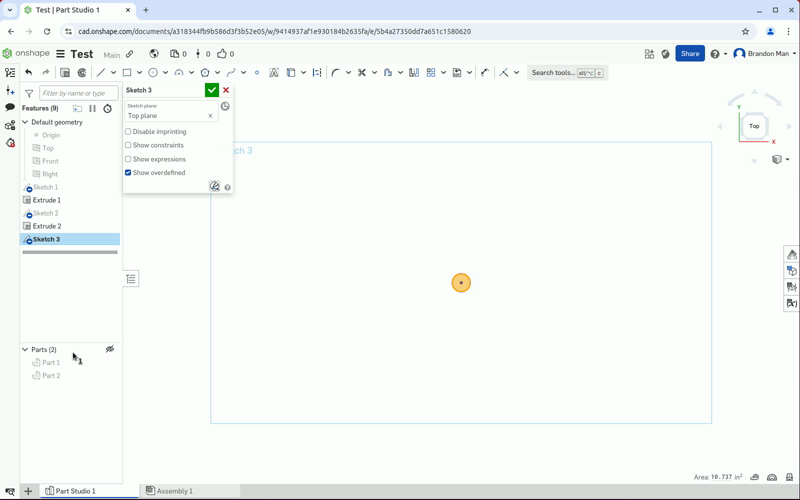
key(shift+e)
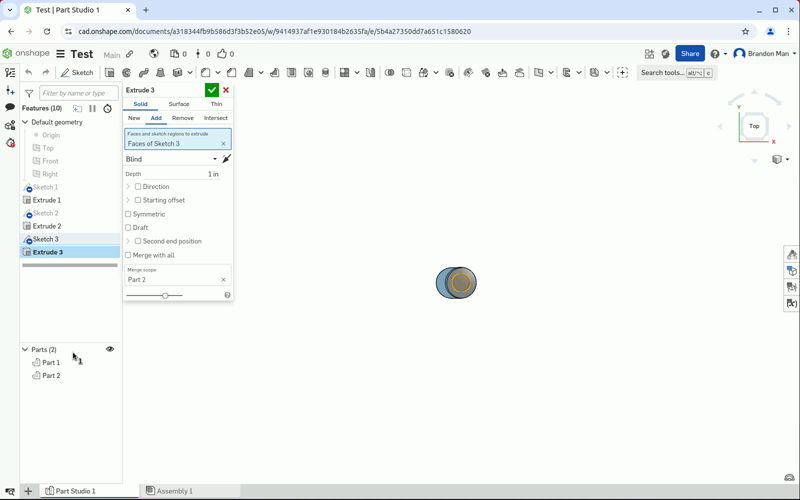
mouse_move(143, 106)
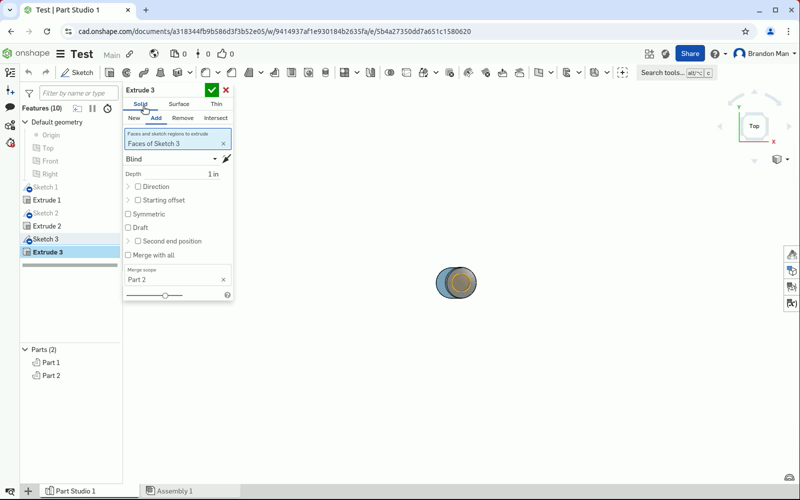
click(143, 106)
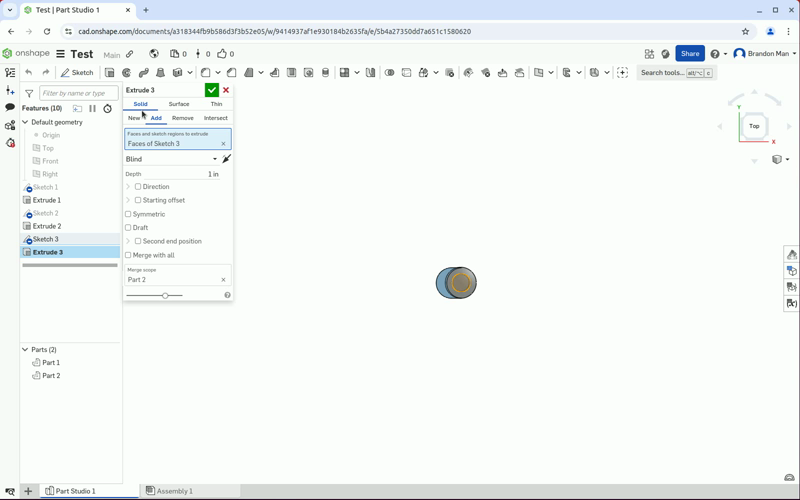
mouse_move(137, 120)
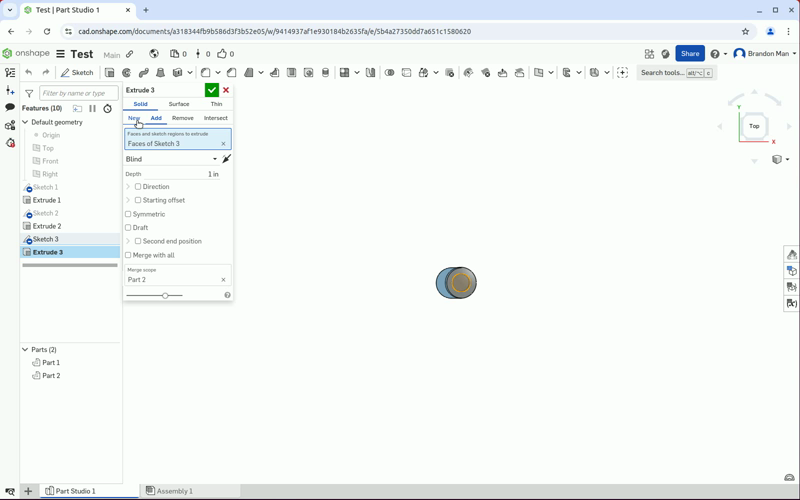
click(137, 120)
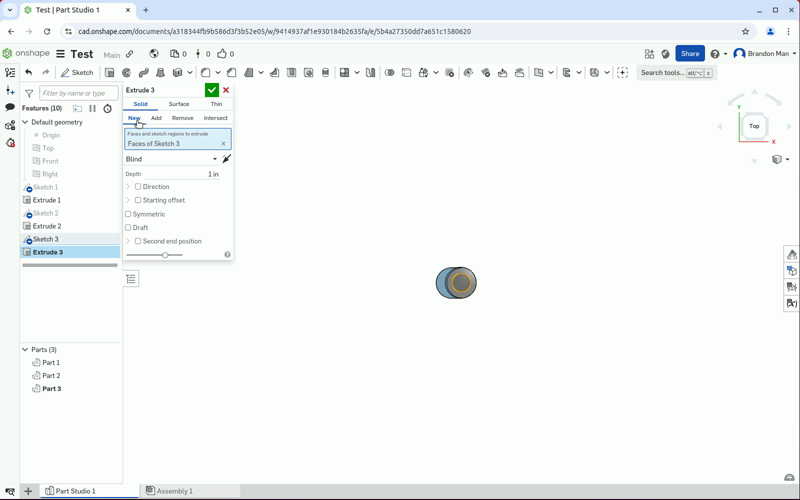
key(tab, 4)
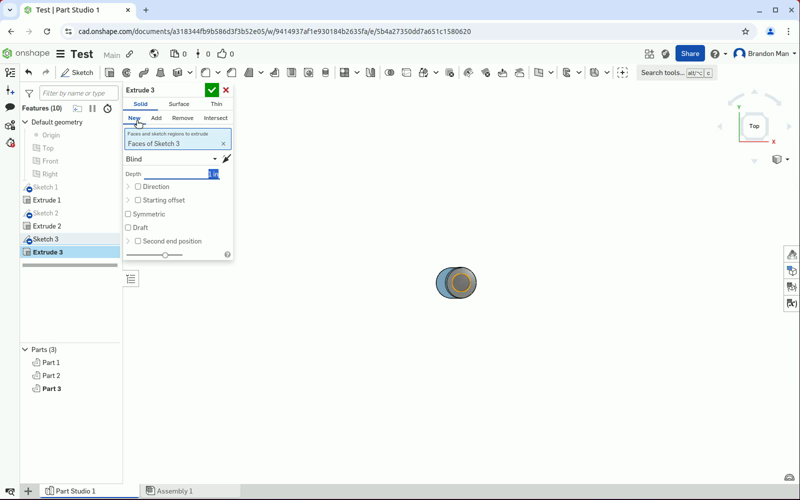
text(0.722)
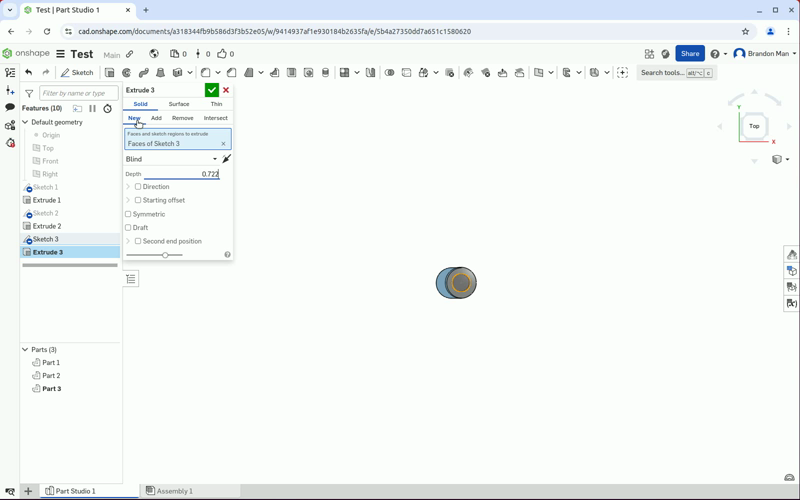
key(enter)
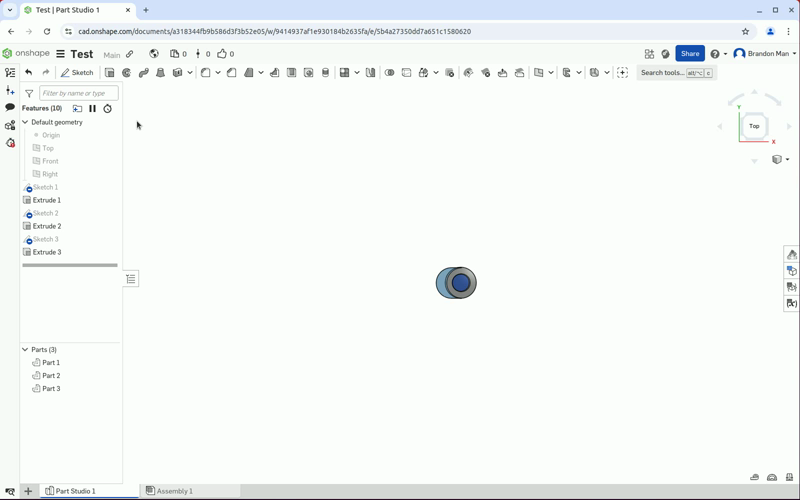
key(shift+h)
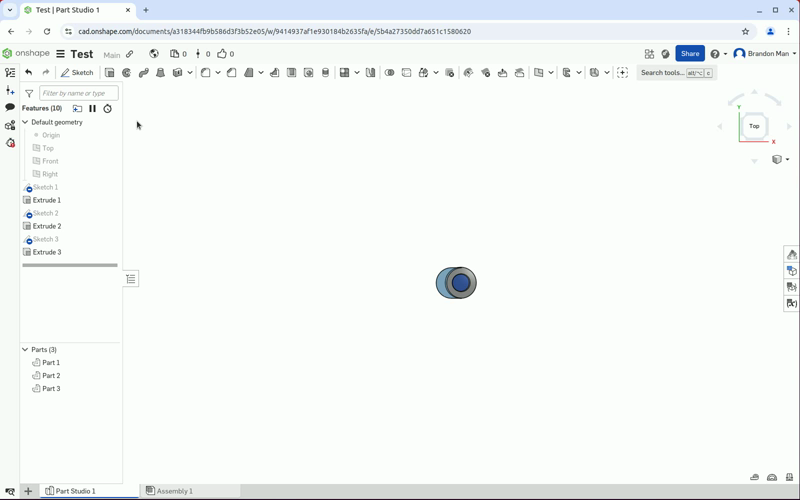
key(shift+h)
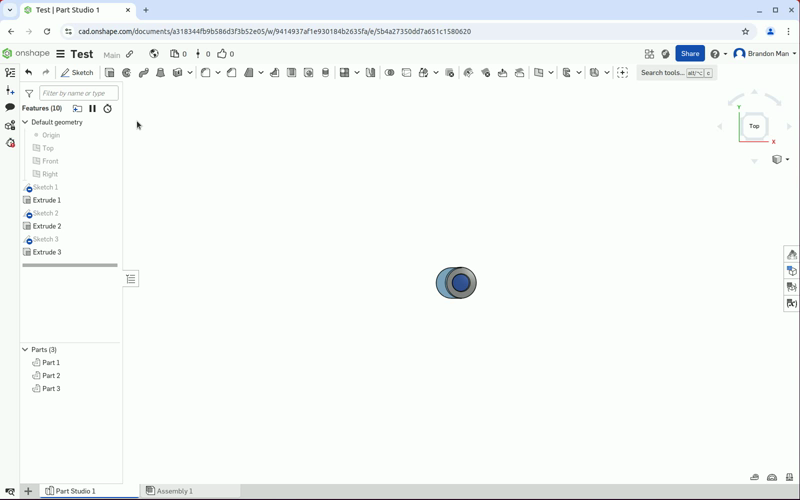
mouse_move(73, 189)
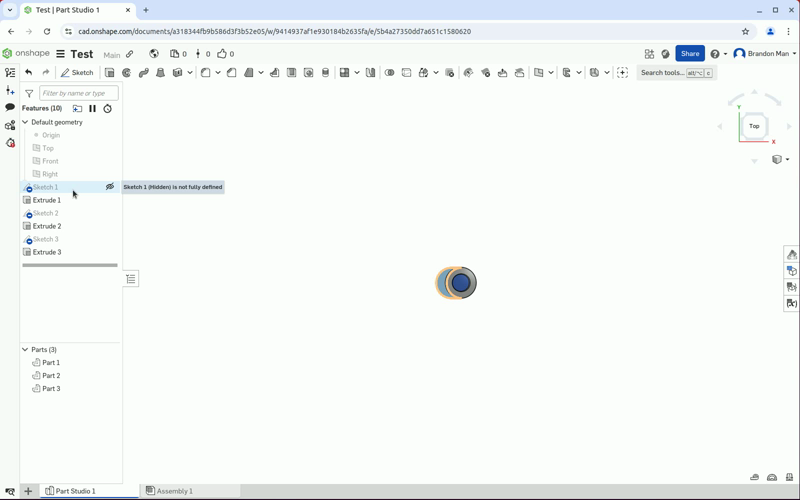
click(73, 189)
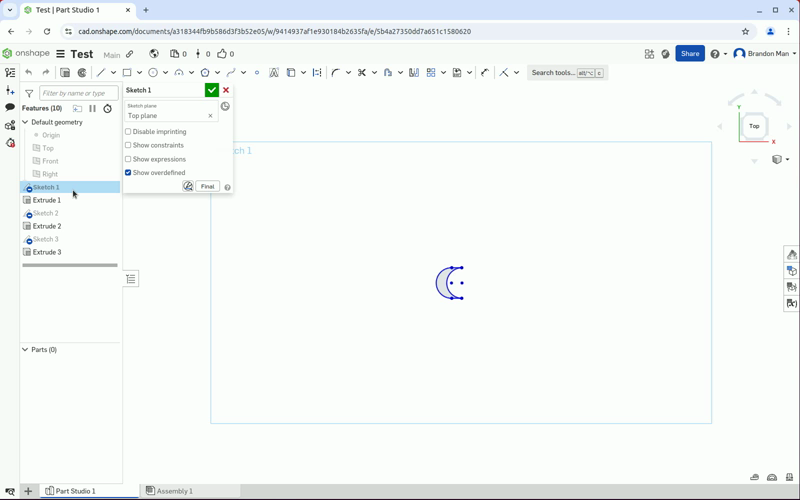
mouse_move(229, 92)
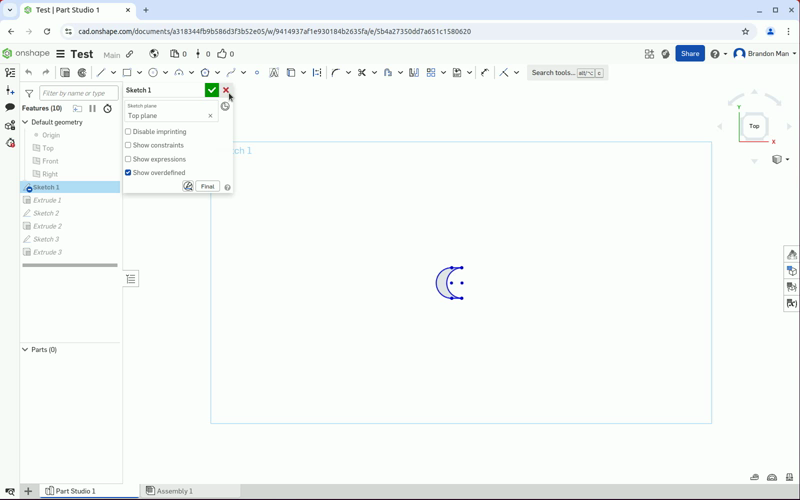
click(229, 92)
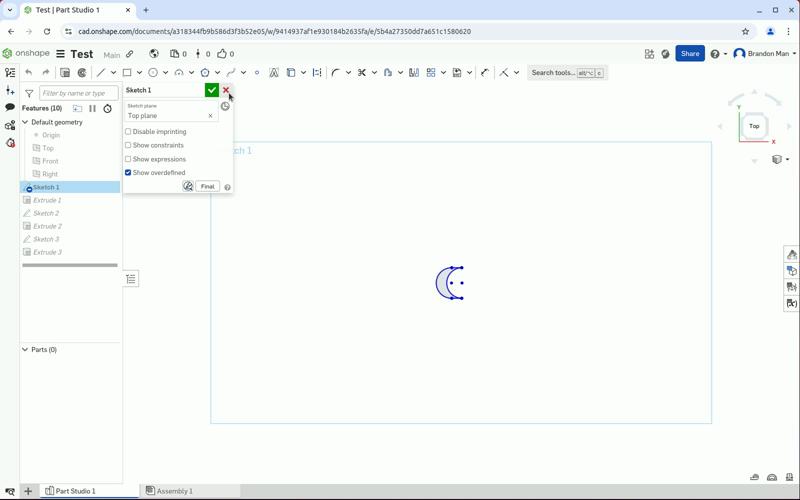
key(shift+s)
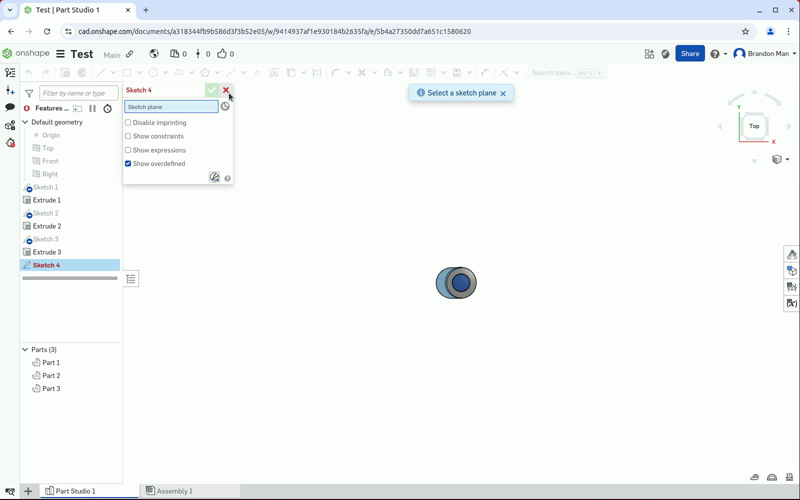
mouse_move(73, 150)
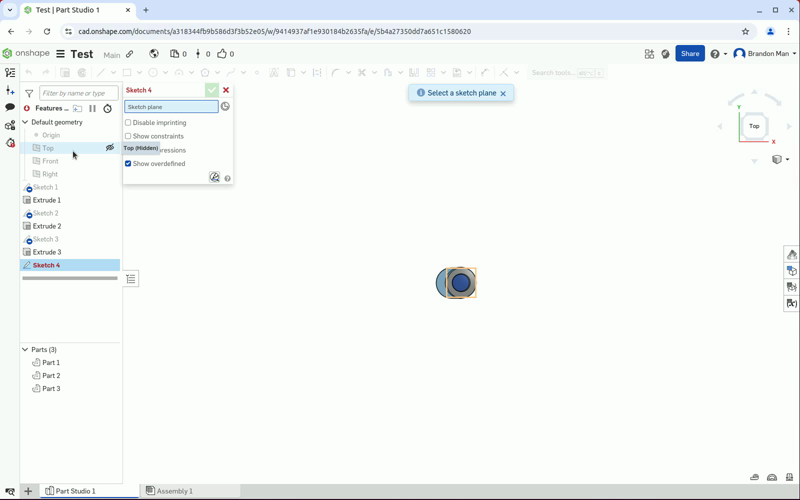
click(73, 150)
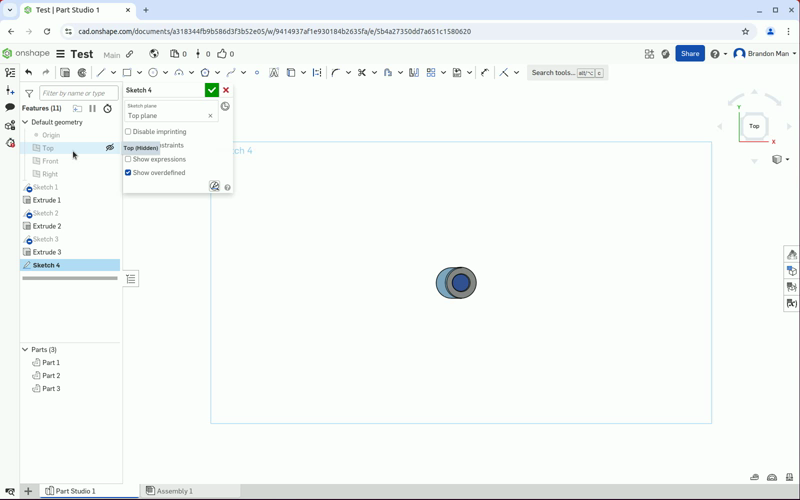
mouse_move(73, 352)
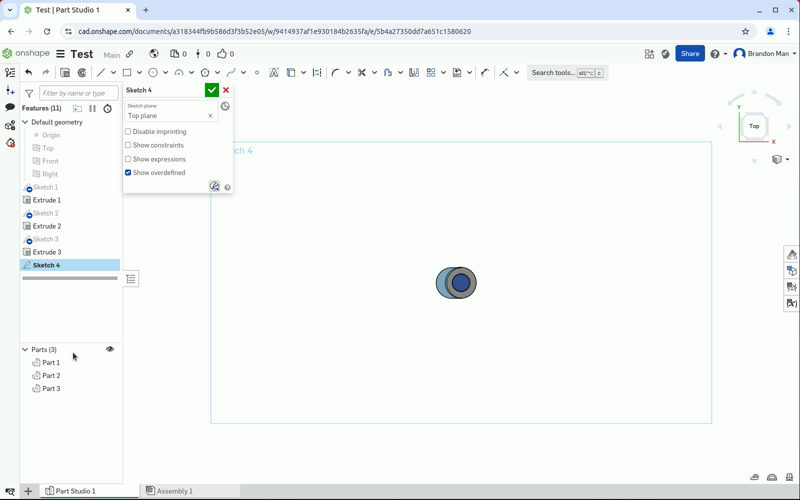
key(y)
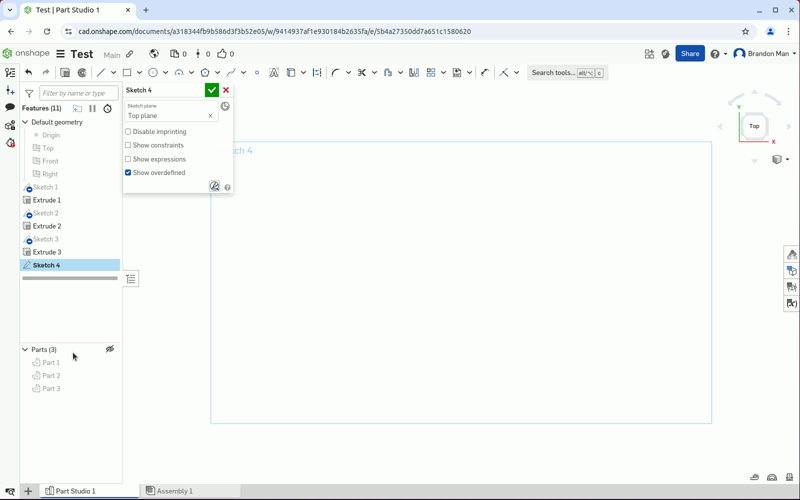
key(c)
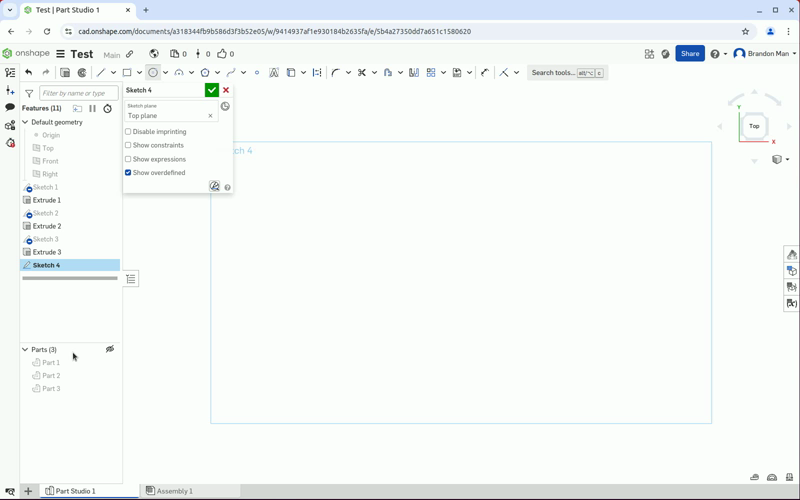
key_down(shift)
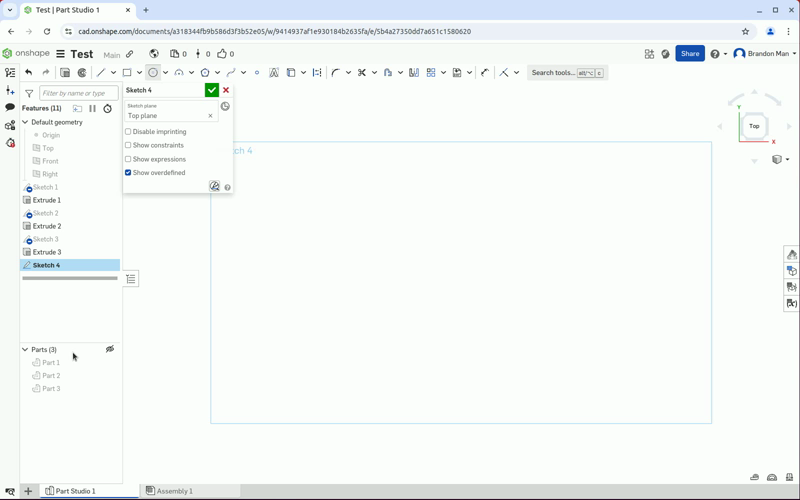
mouse_move(460, 282)
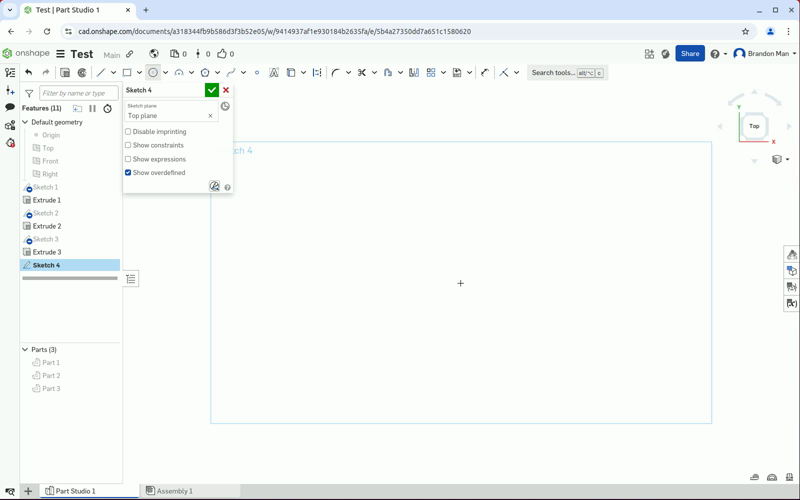
click(460, 282)
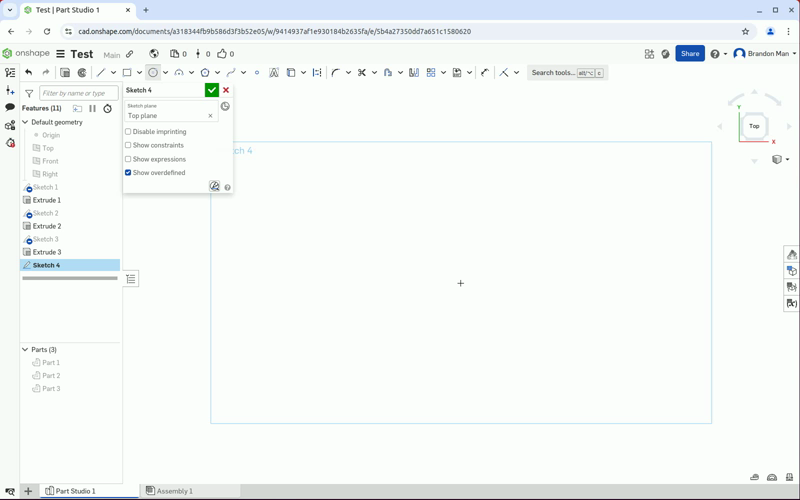
key_up(shift)
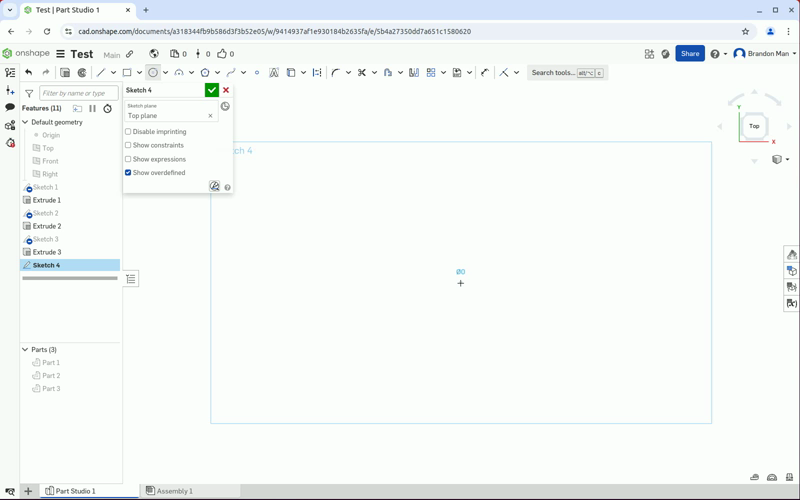
mouse_move(476, 282)
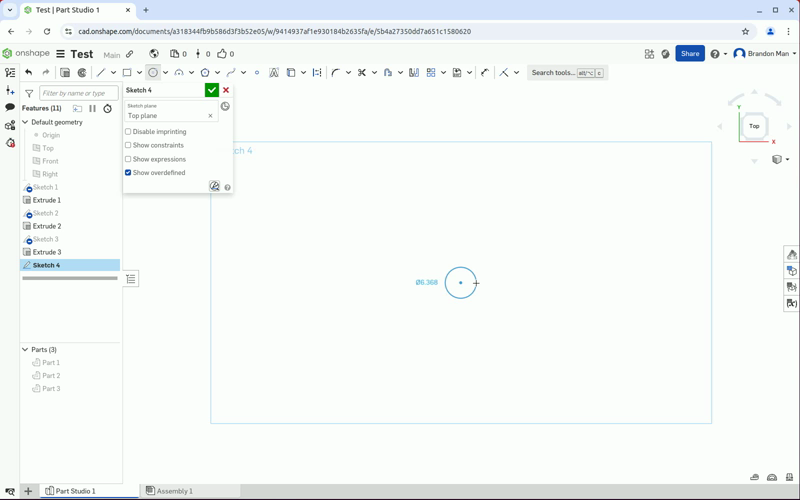
click(476, 282)
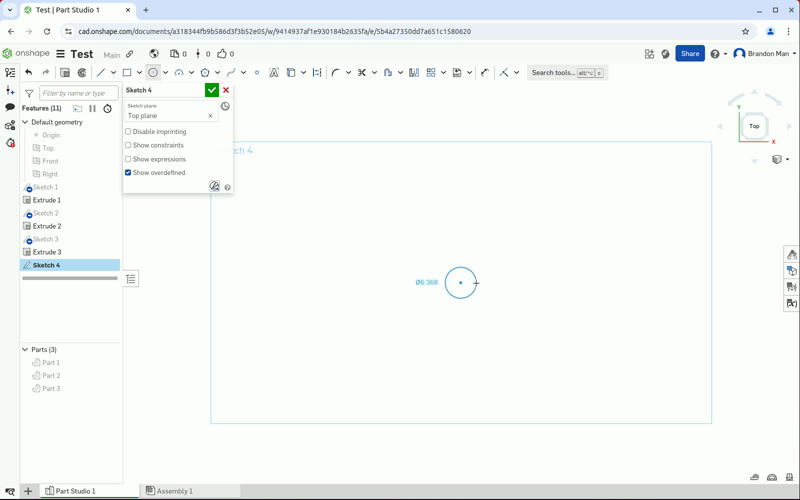
key(esc)
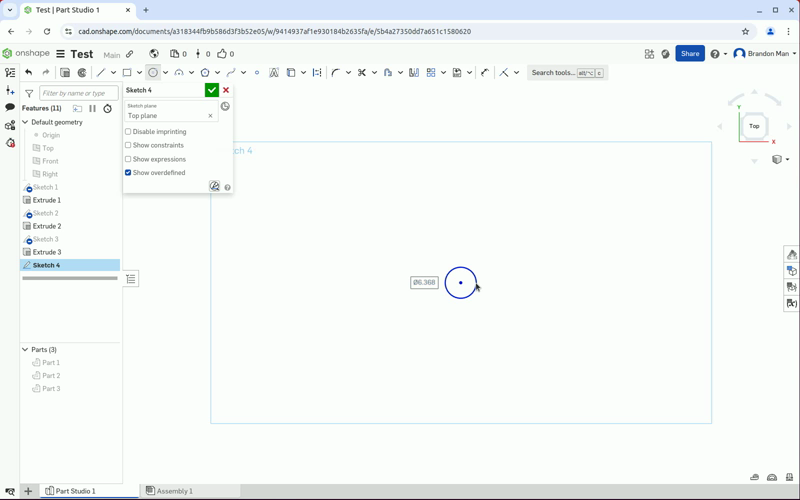
key(c)
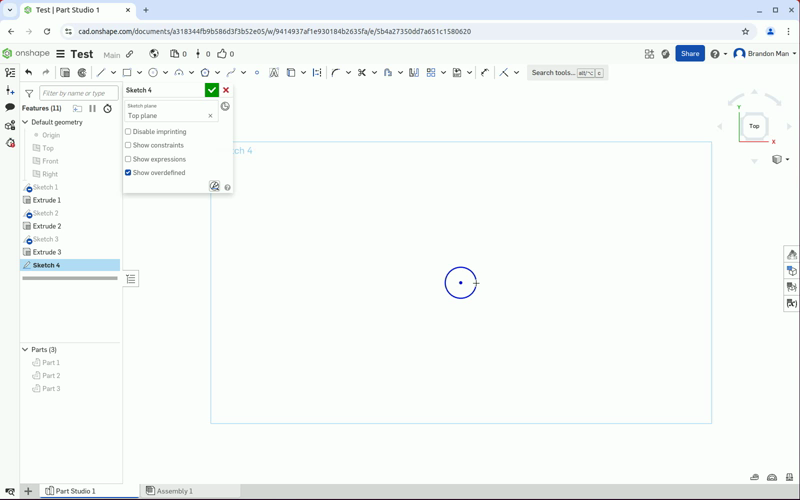
key_down(shift)
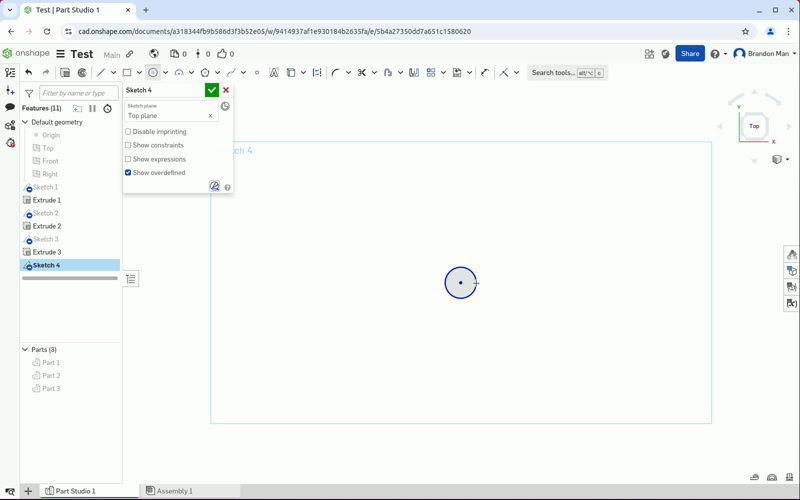
mouse_move(460, 282)
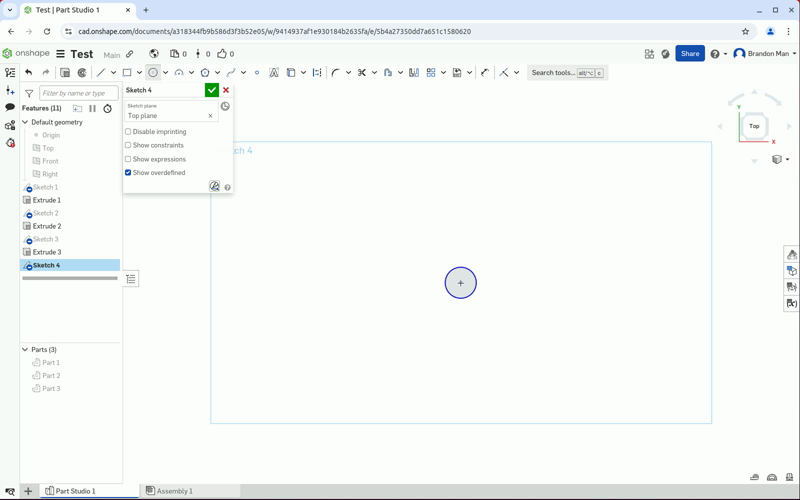
click(460, 282)
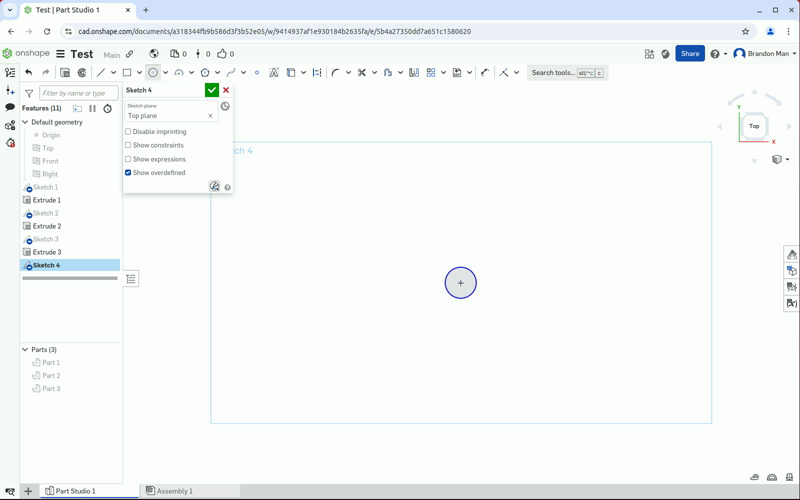
key_up(shift)
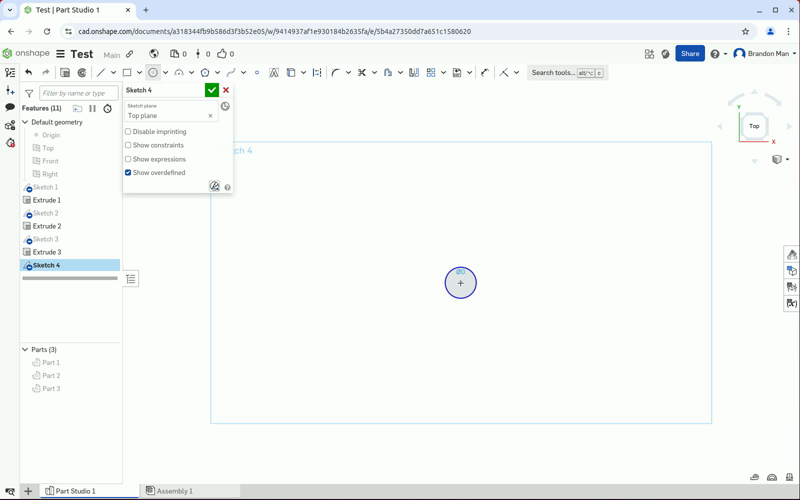
mouse_move(469, 282)
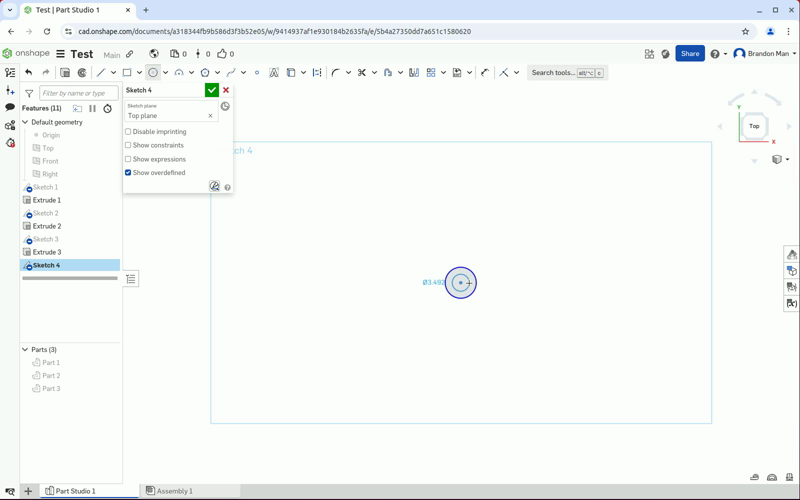
click(469, 282)
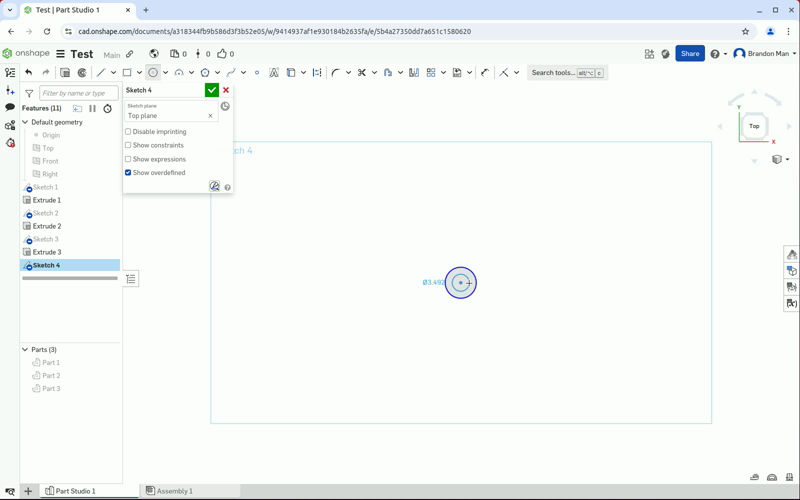
key(esc)
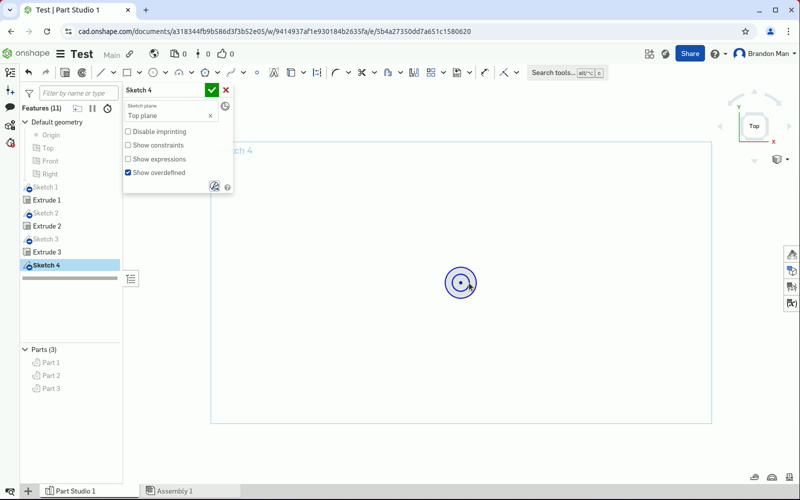
mouse_move(458, 292)
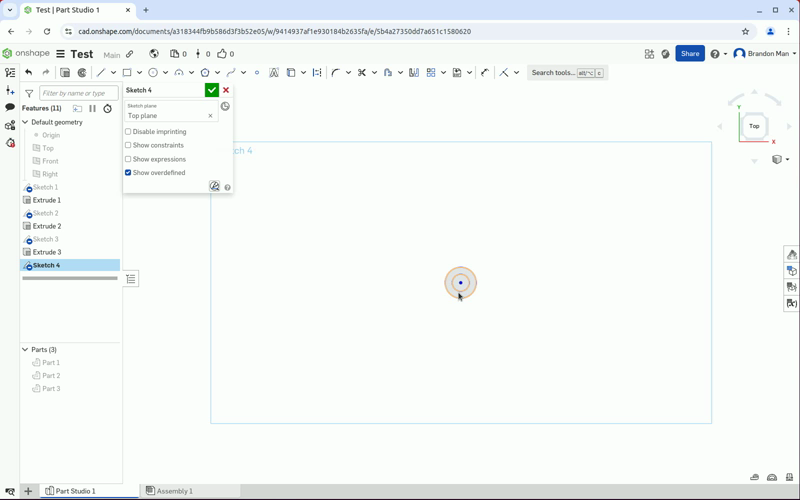
scroll(6)
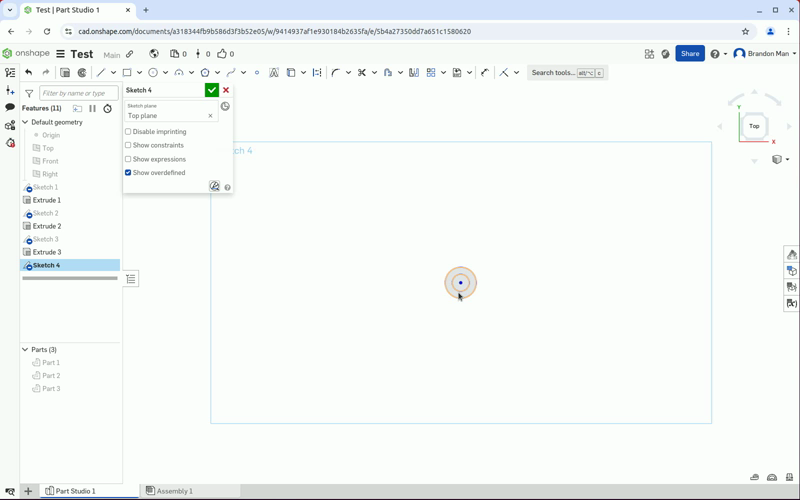
scroll(6)
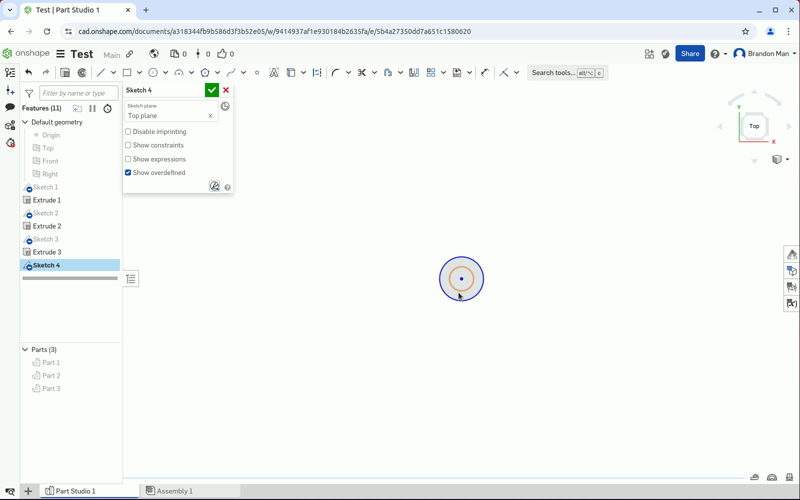
scroll(6)
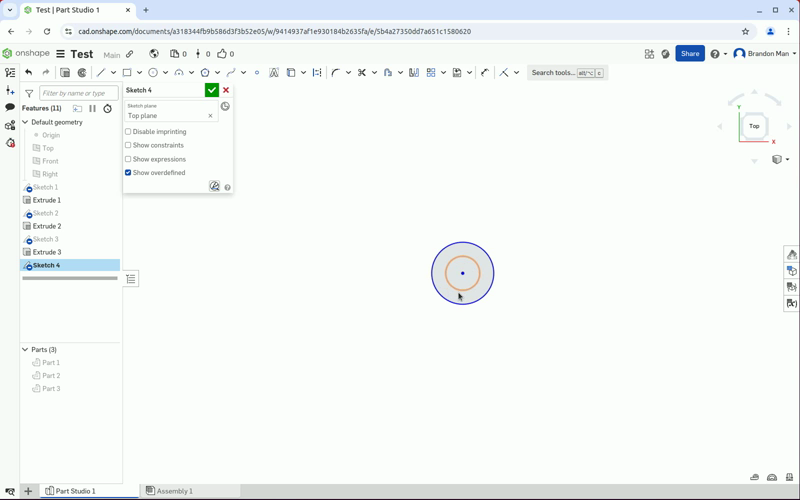
scroll(6)
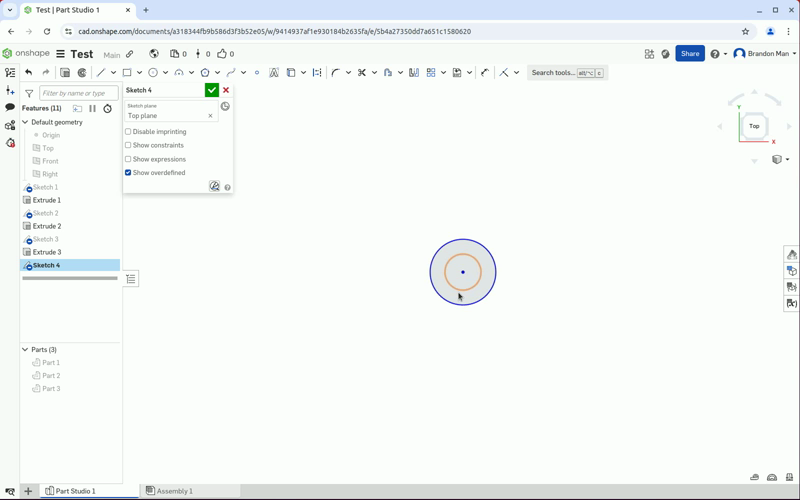
scroll(6)
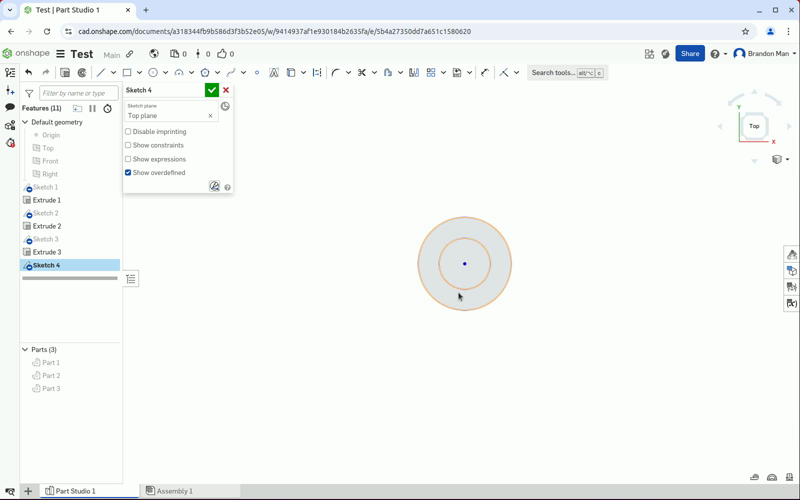
scroll(6)
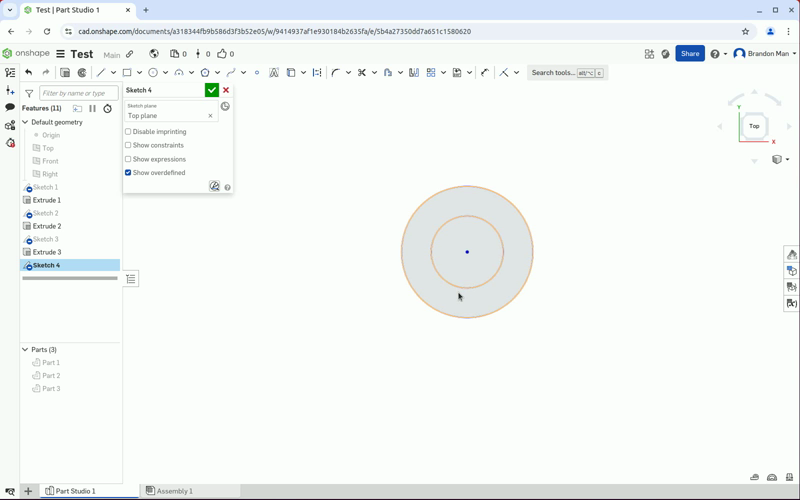
scroll(6)
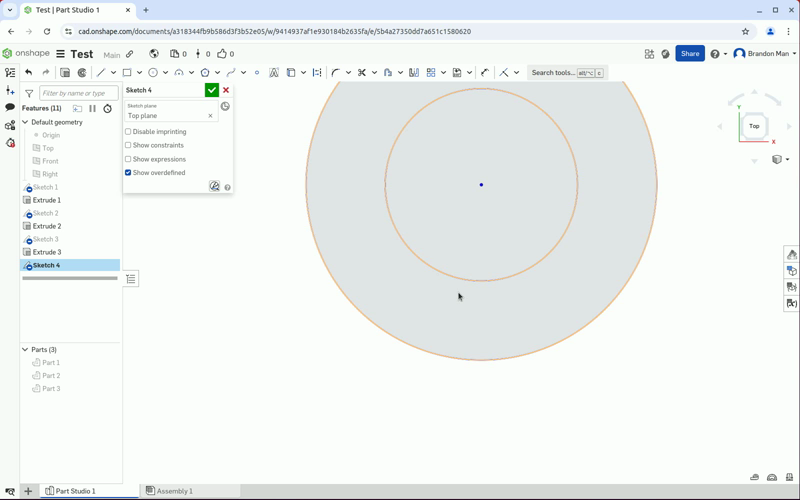
click(458, 292)
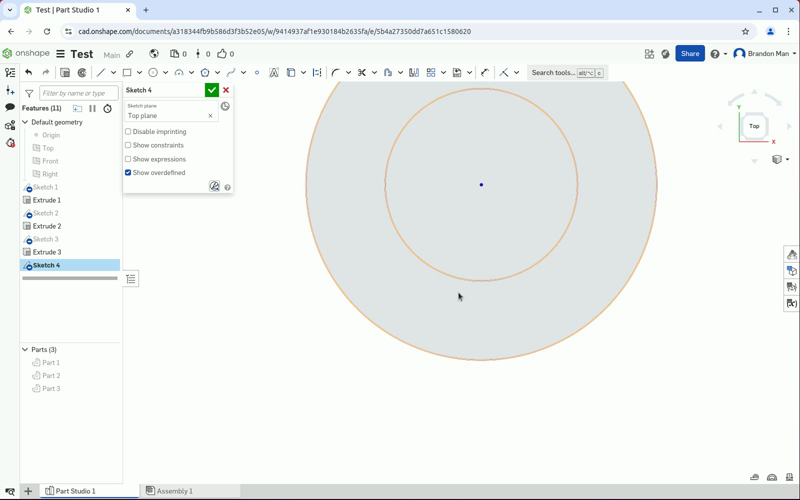
scroll(-6)
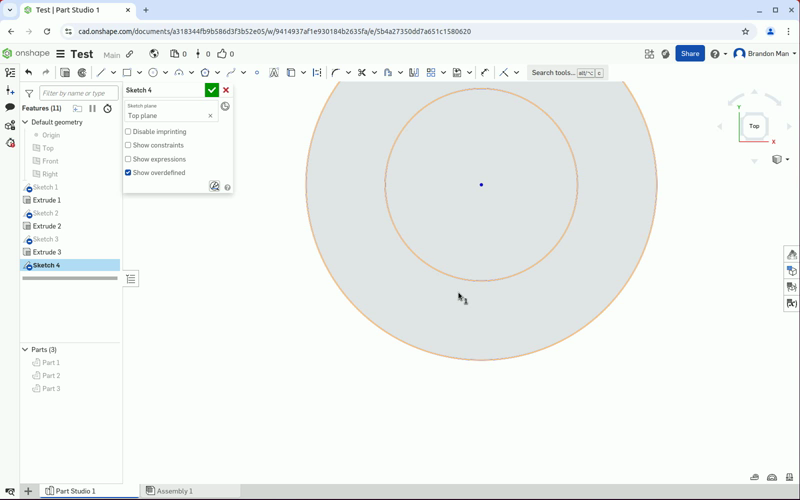
scroll(-6)
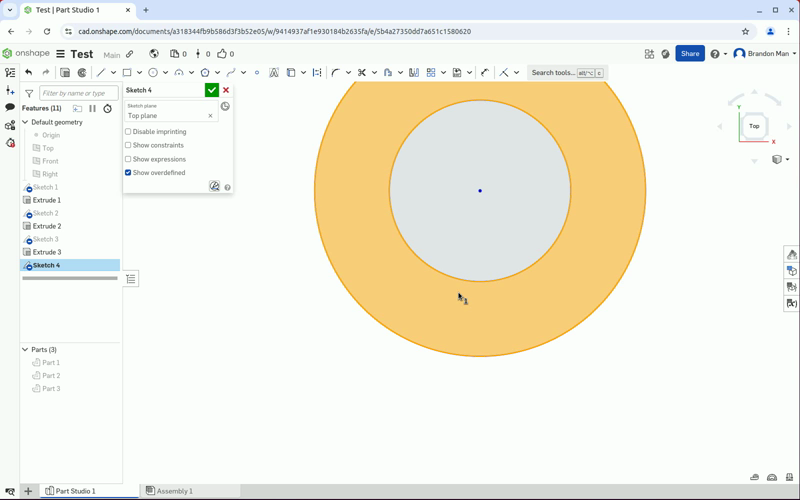
scroll(-6)
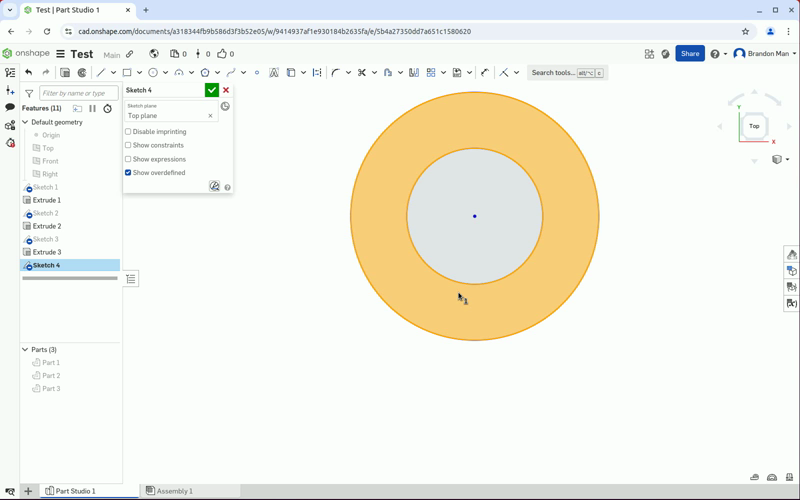
scroll(-6)
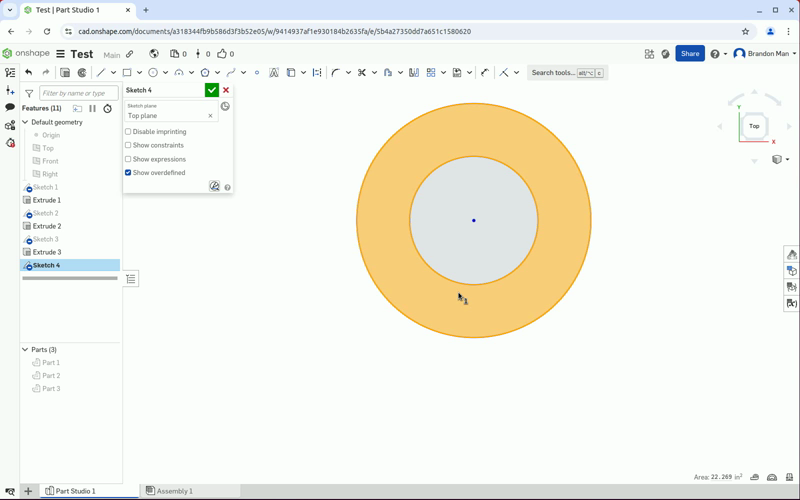
scroll(-6)
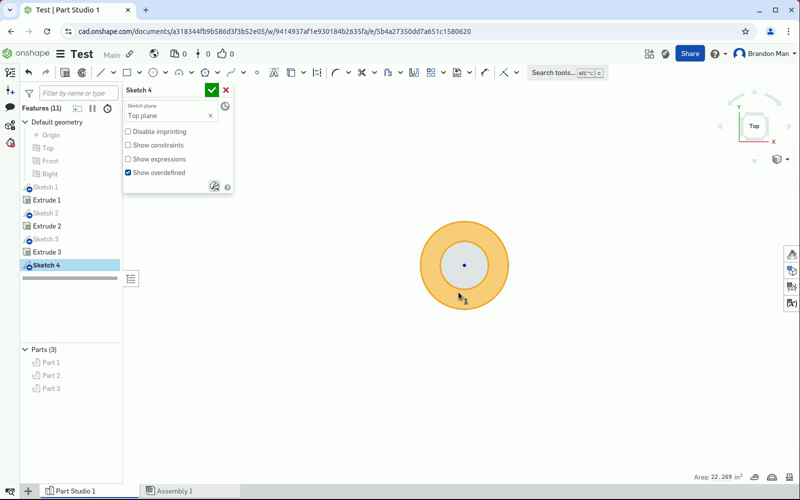
scroll(-6)
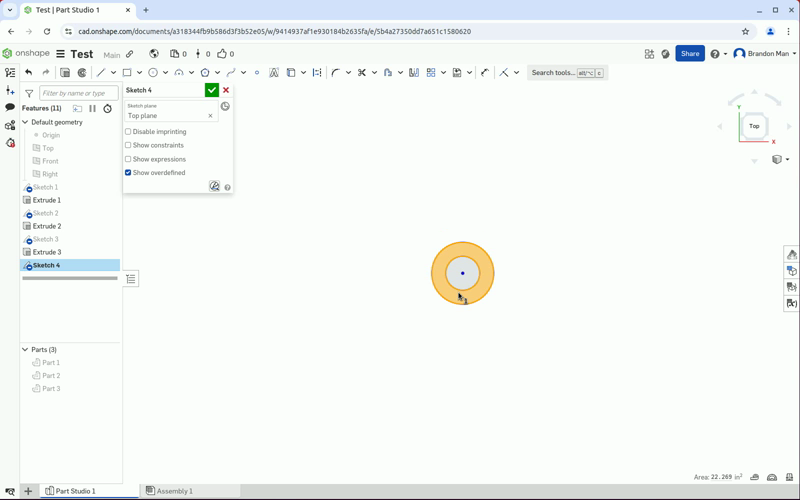
scroll(-6)
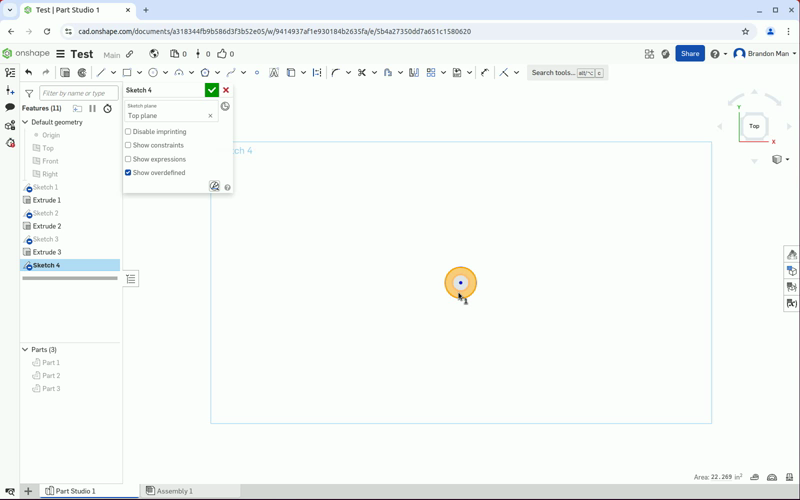
mouse_move(73, 352)
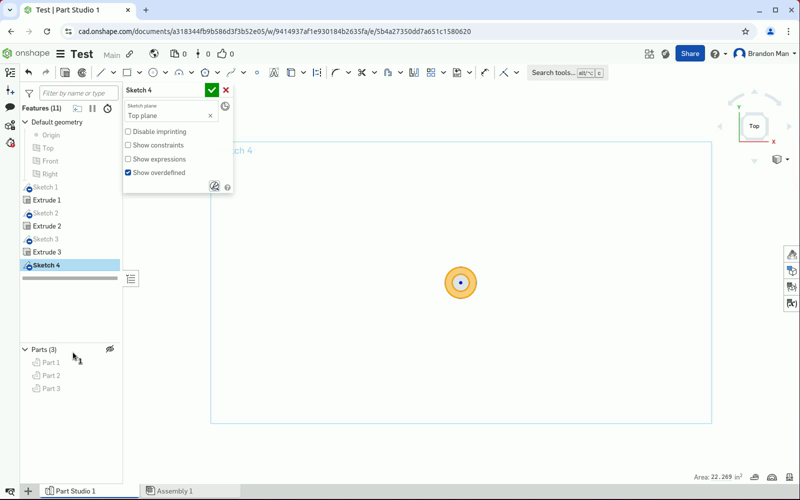
key(shift+y)
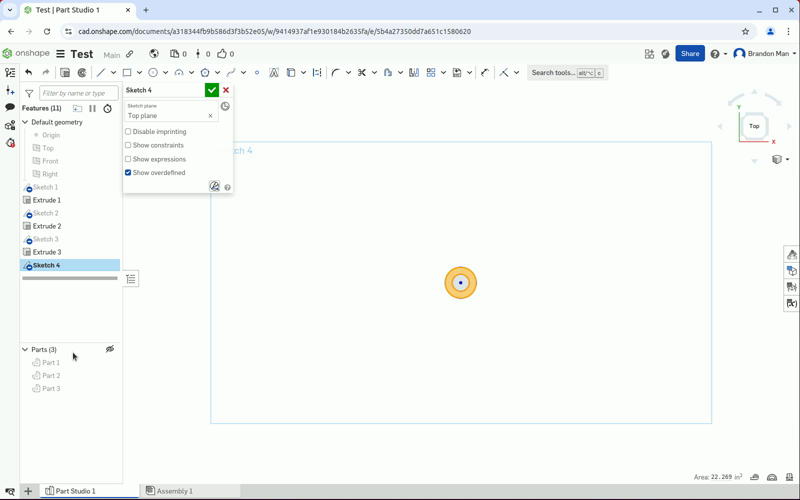
key(shift+e)
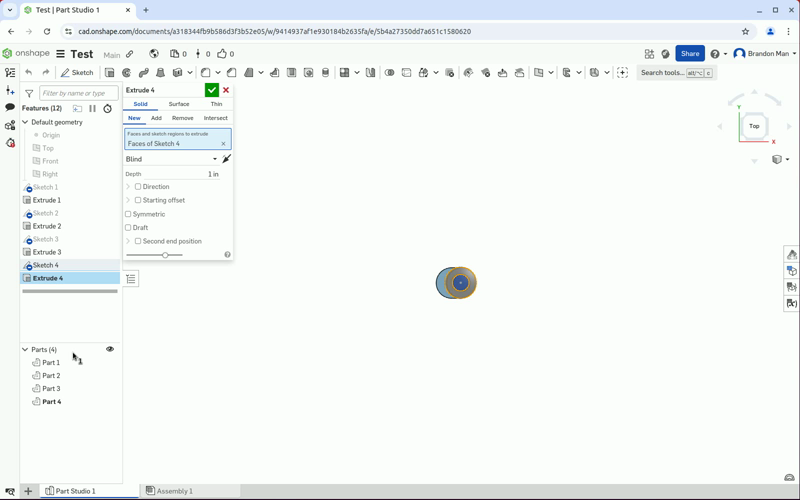
mouse_move(143, 106)
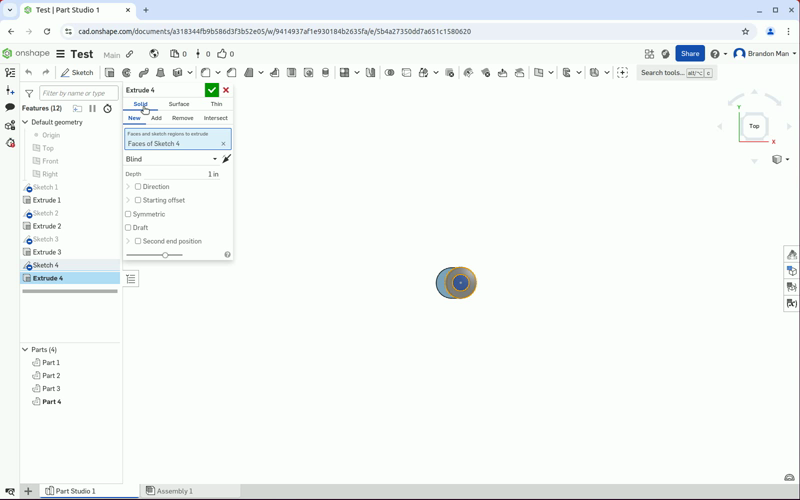
click(143, 106)
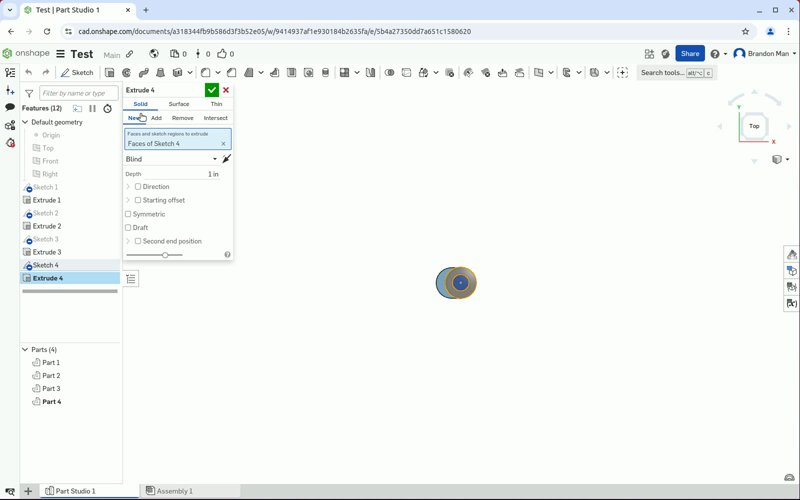
mouse_move(137, 120)
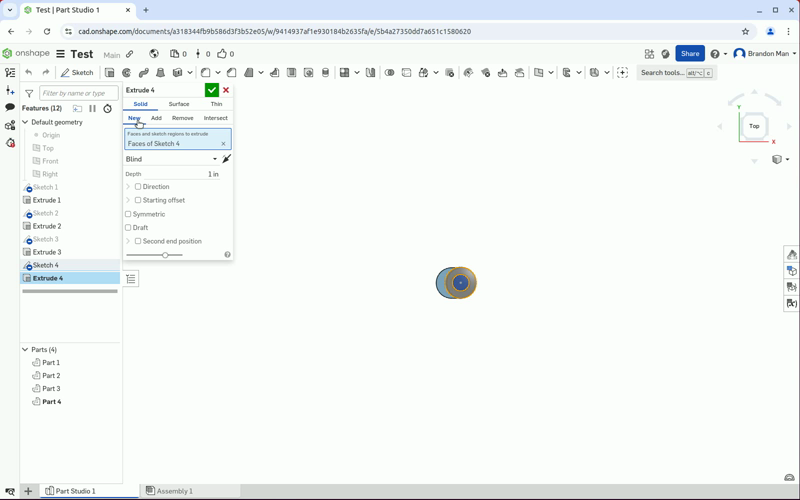
click(137, 120)
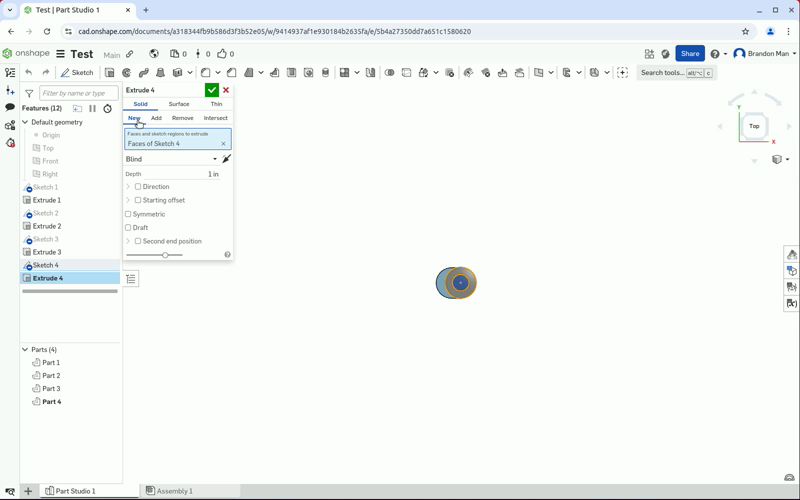
key(tab, 4)
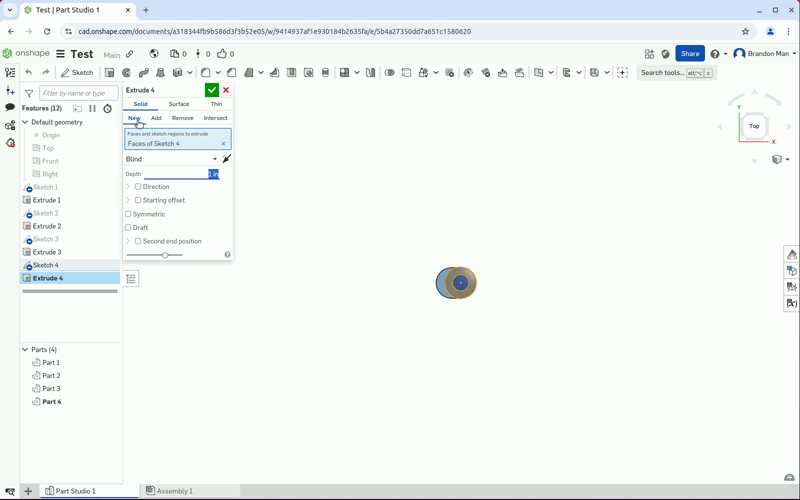
text(19.016)
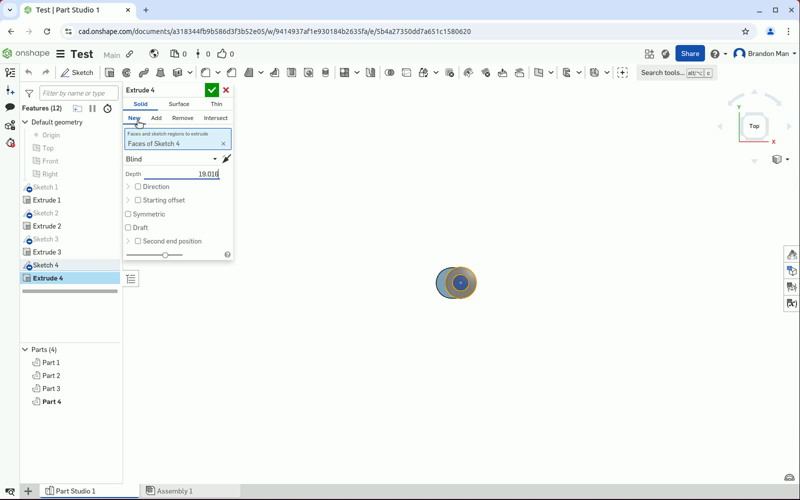
key(enter)
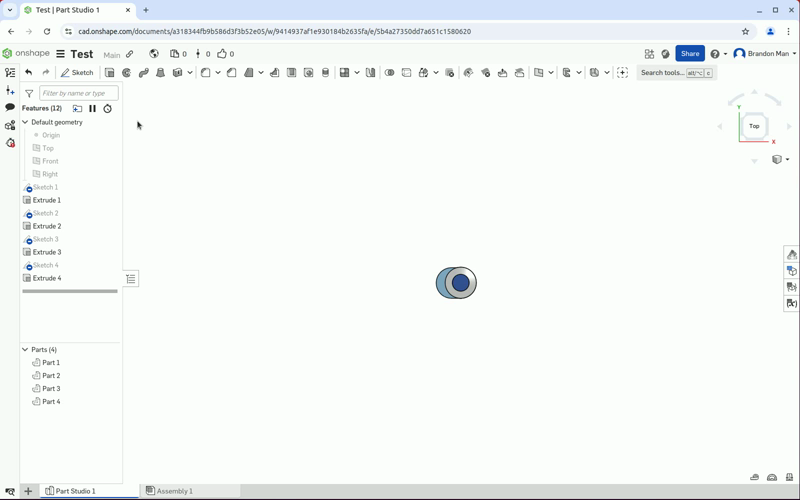
key(shift+h)
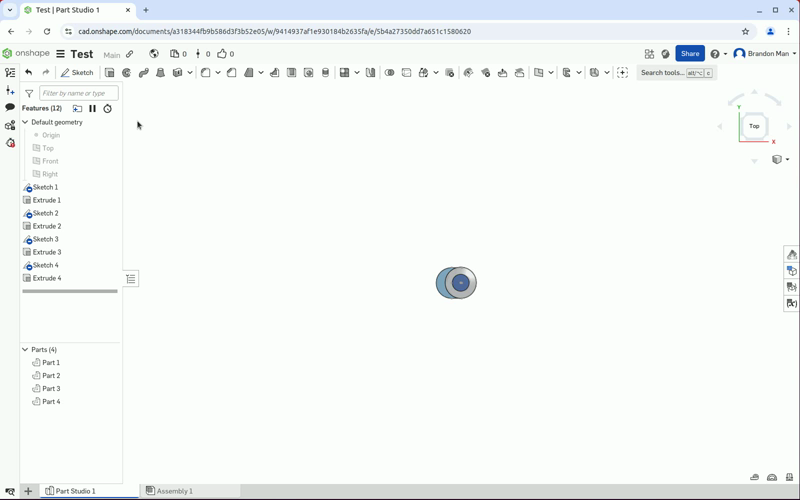
key(shift+h)
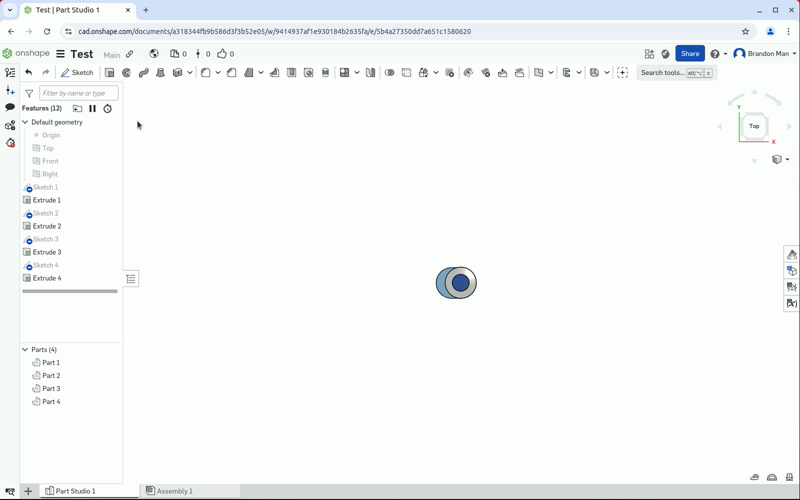
mouse_move(73, 189)
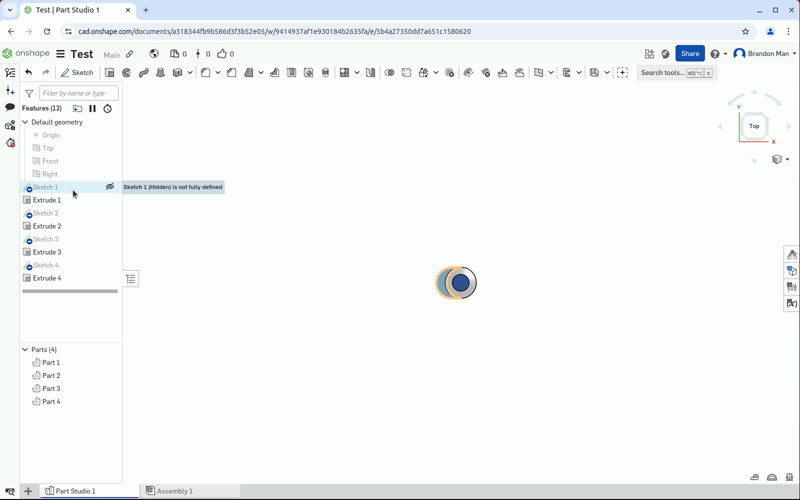
click(73, 189)
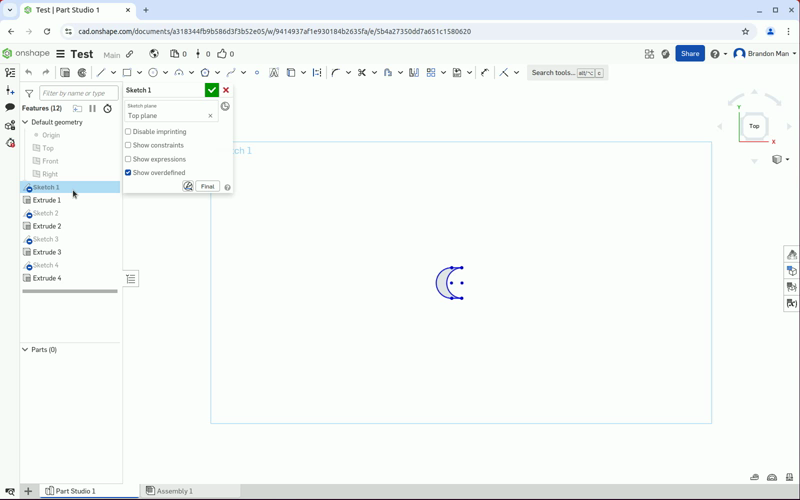
mouse_move(229, 92)
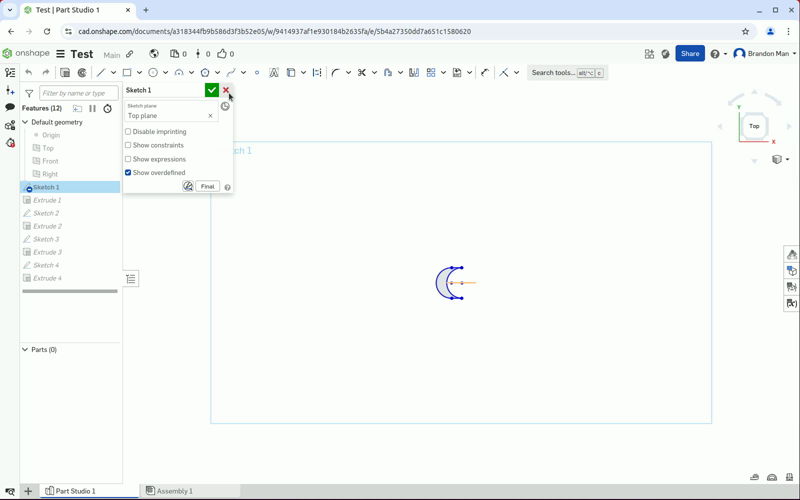
click(229, 92)
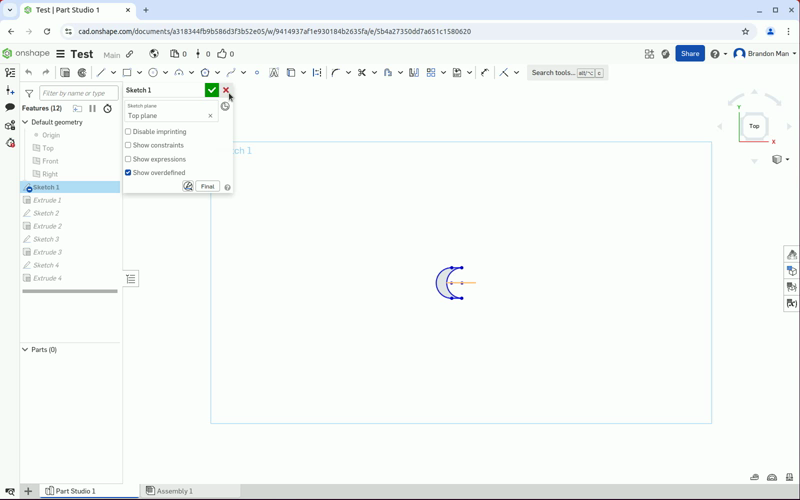
key(shift+s)
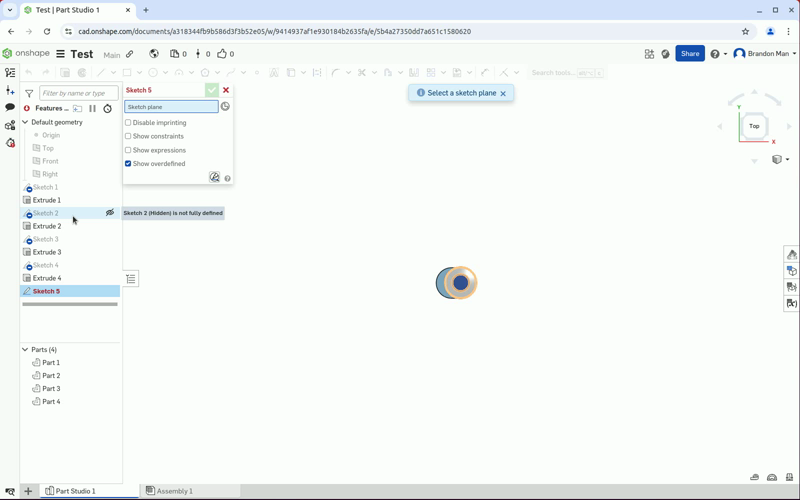
scroll(3)
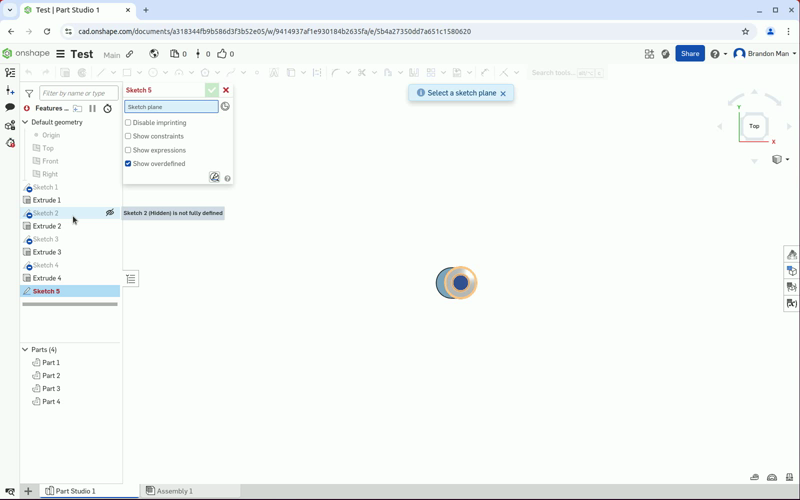
mouse_move(73, 150)
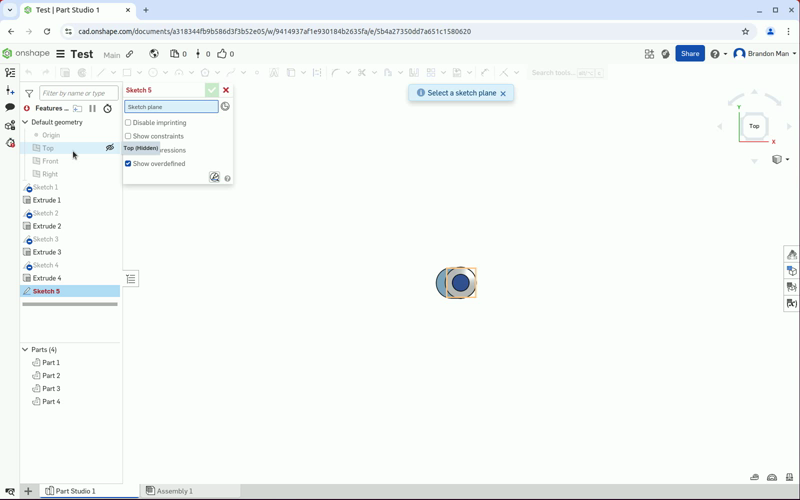
click(73, 150)
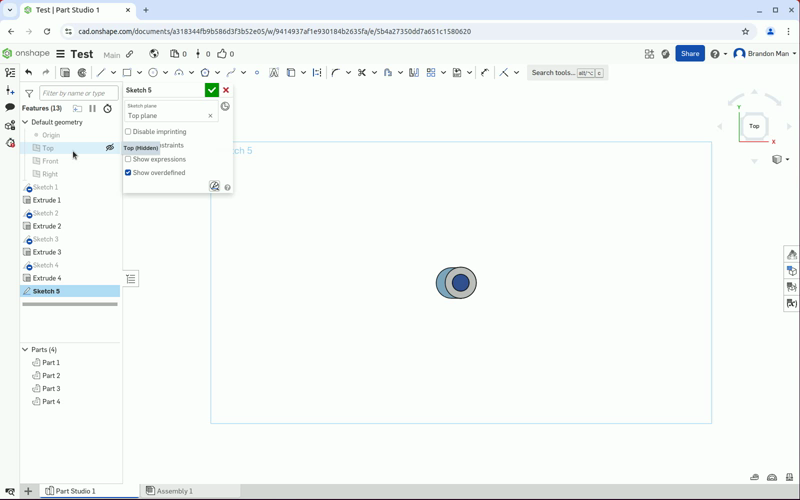
mouse_move(73, 352)
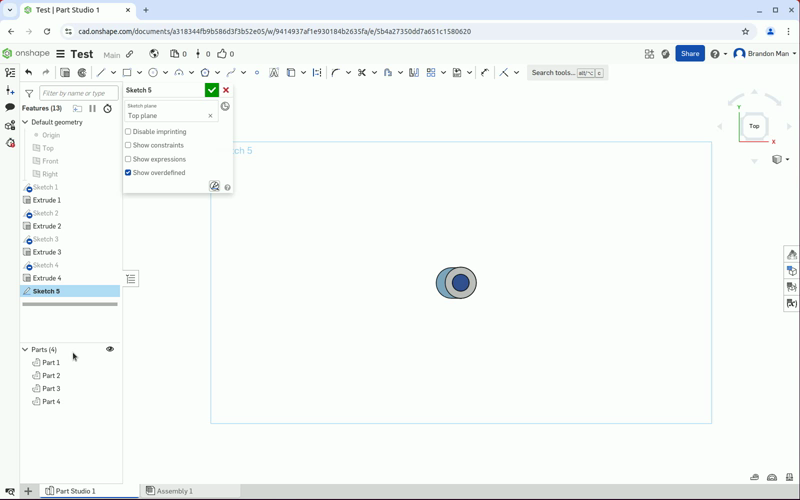
key(y)
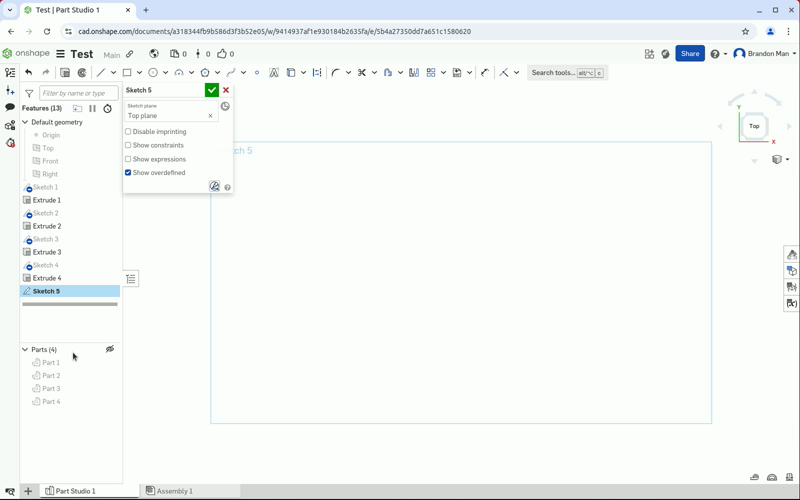
key(c)
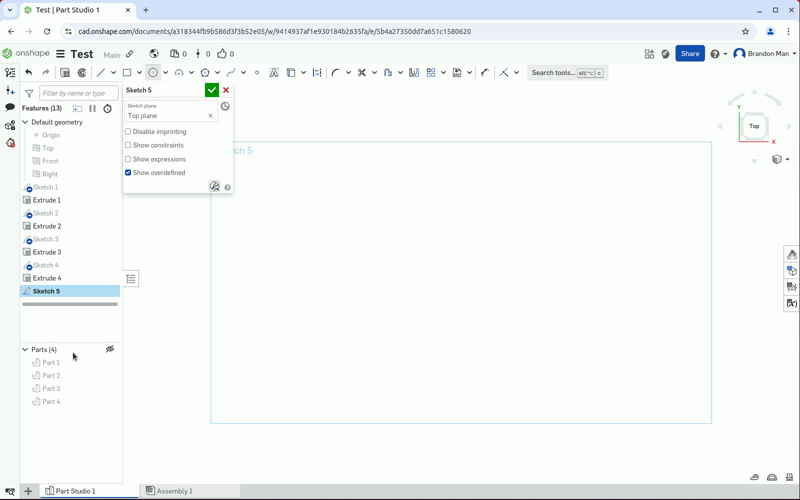
key_down(shift)
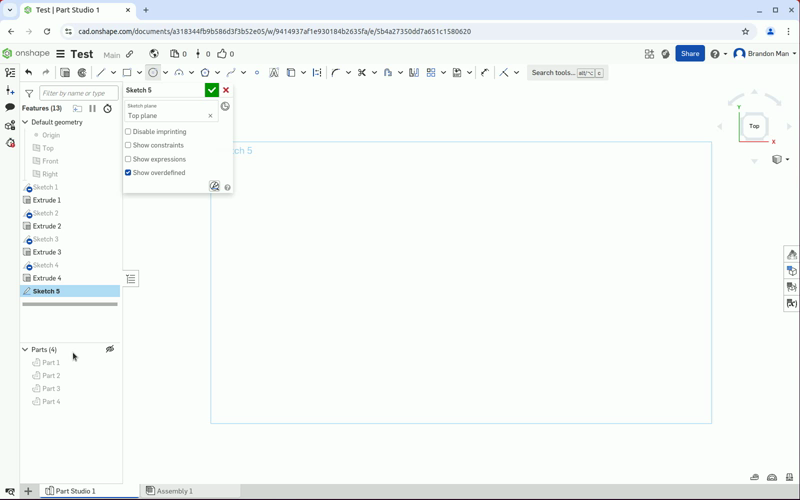
mouse_move(461, 282)
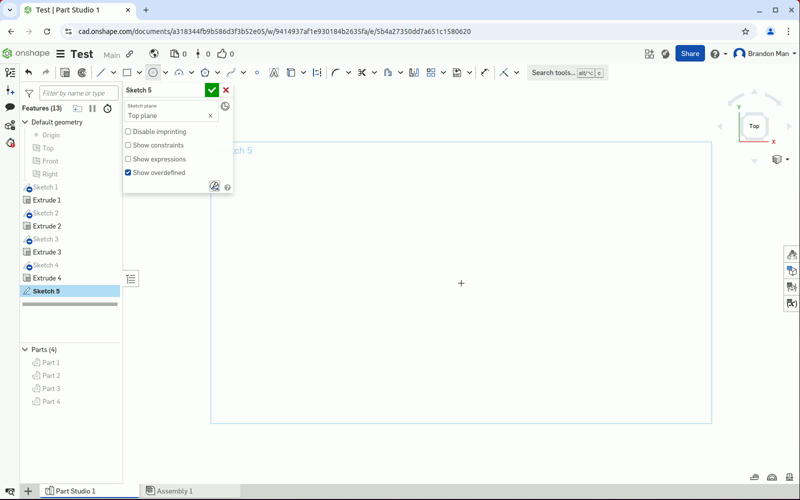
click(461, 282)
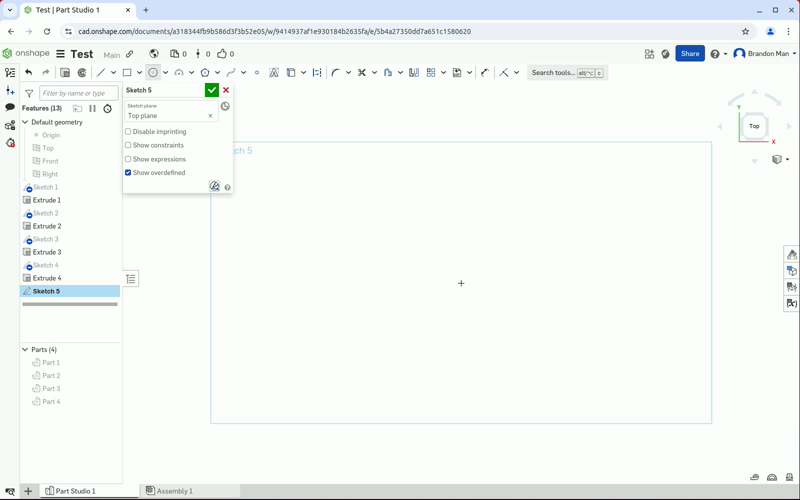
key_up(shift)
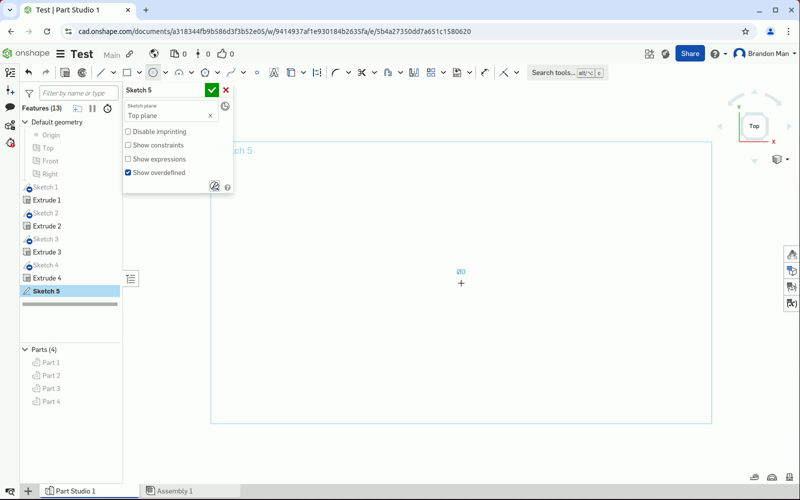
mouse_move(470, 282)
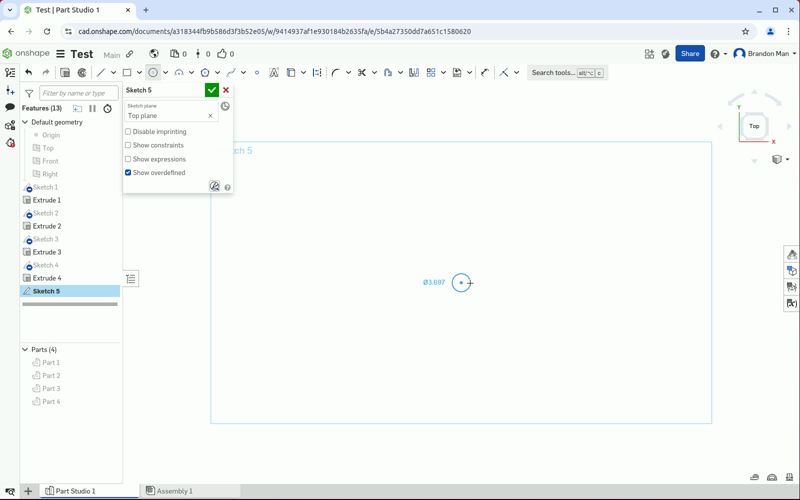
click(470, 282)
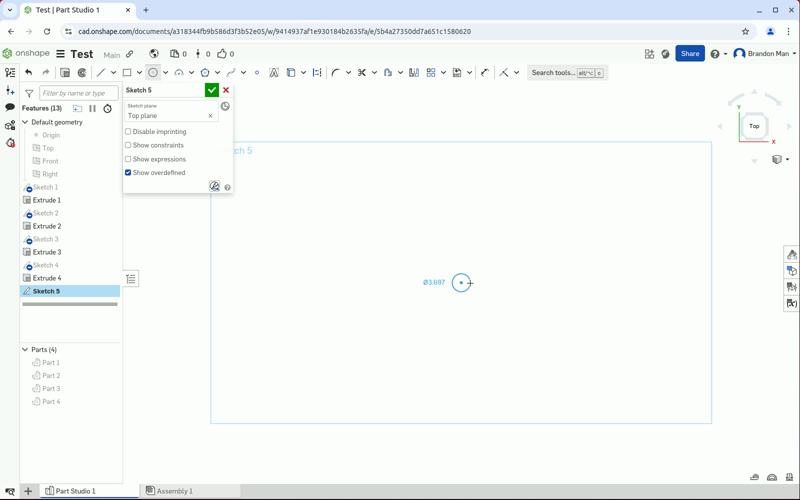
key(esc)
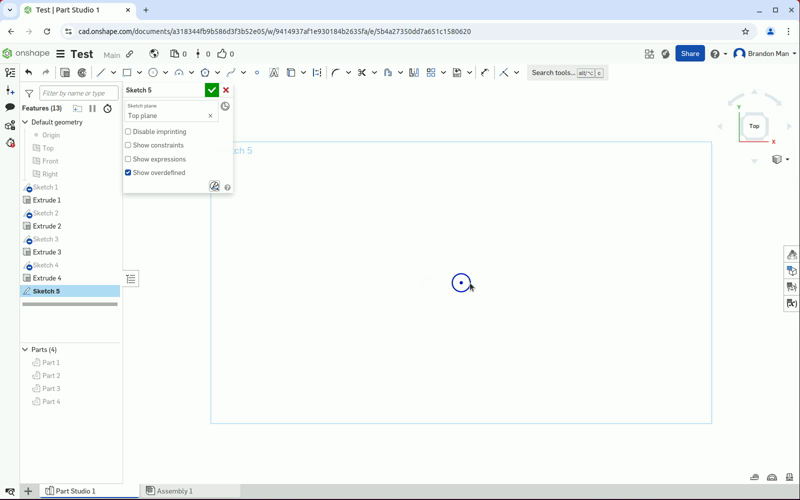
mouse_move(462, 274)
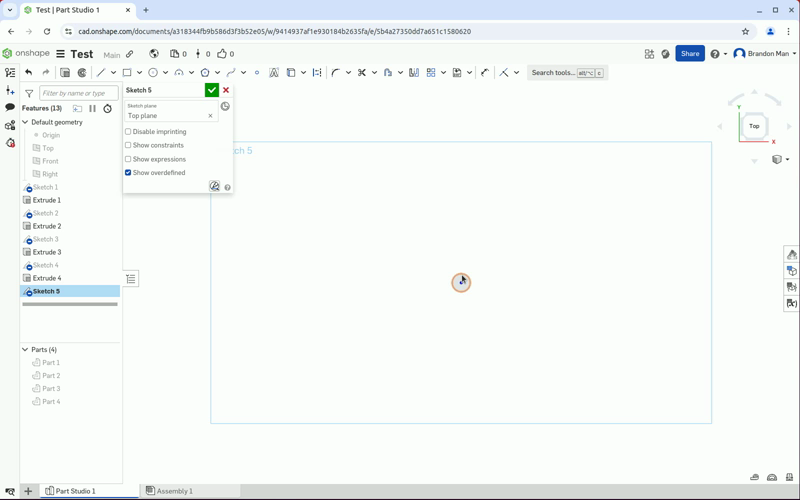
scroll(6)
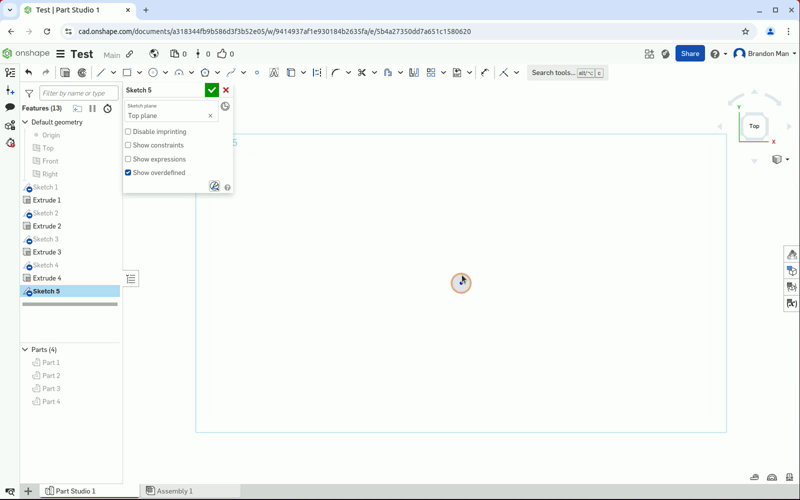
scroll(6)
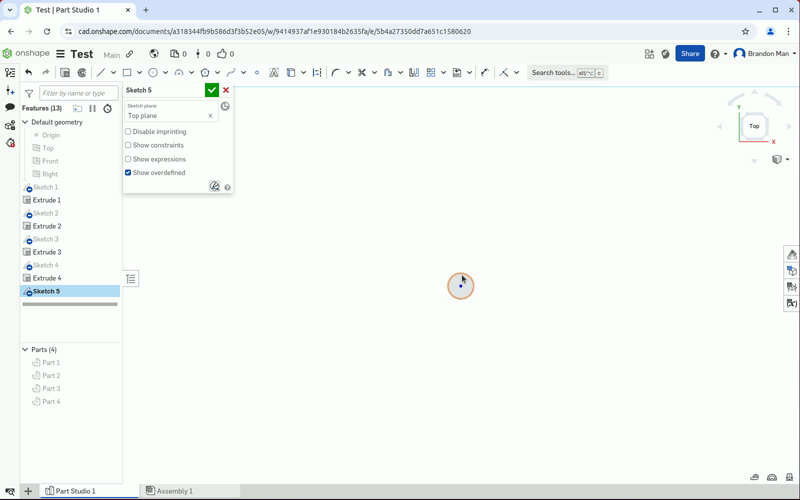
scroll(6)
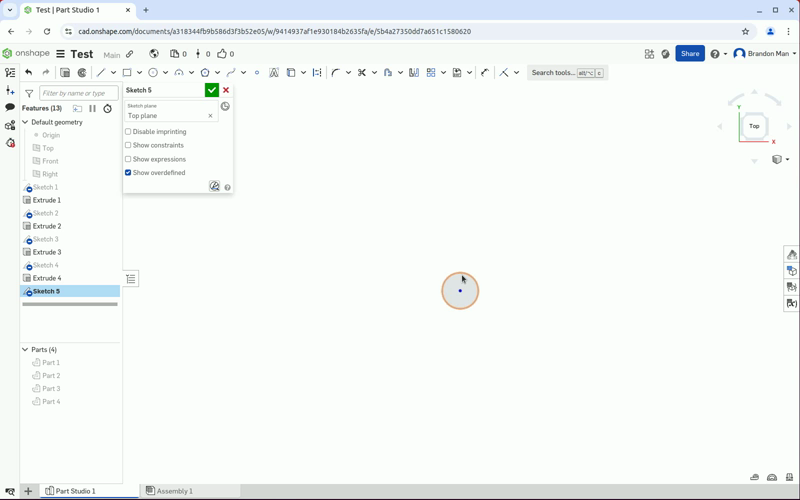
scroll(6)
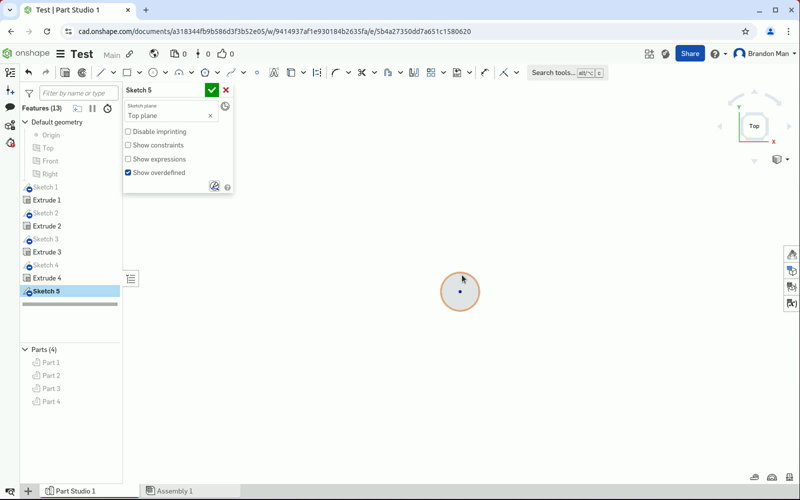
scroll(6)
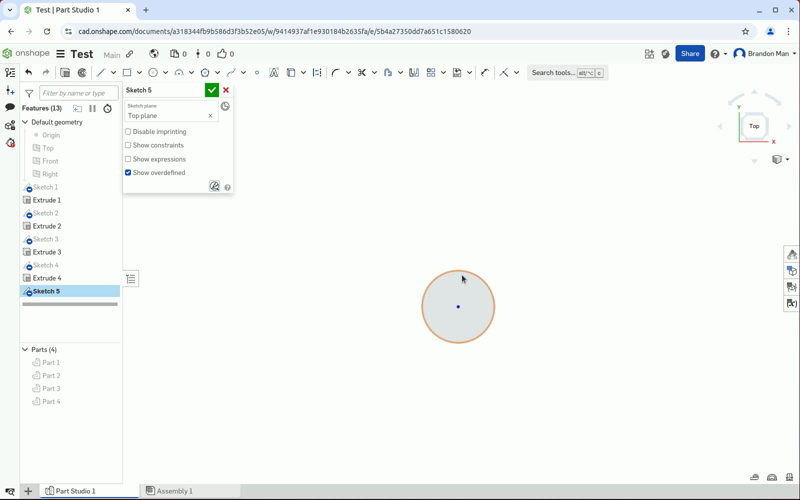
scroll(6)
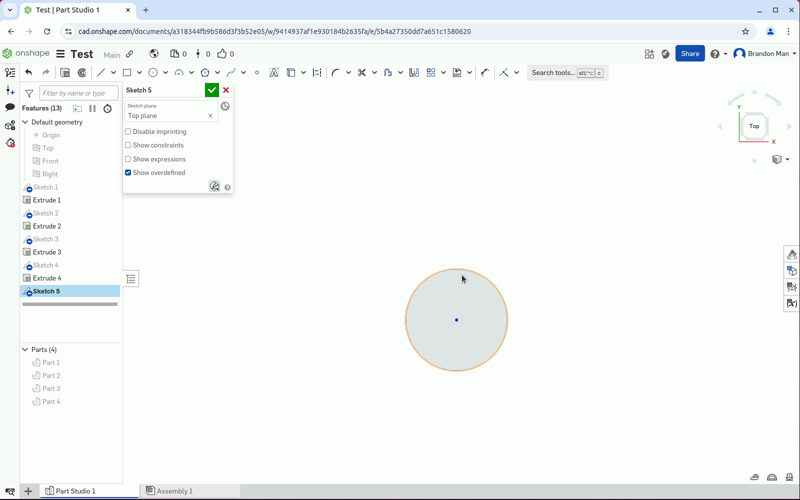
scroll(6)
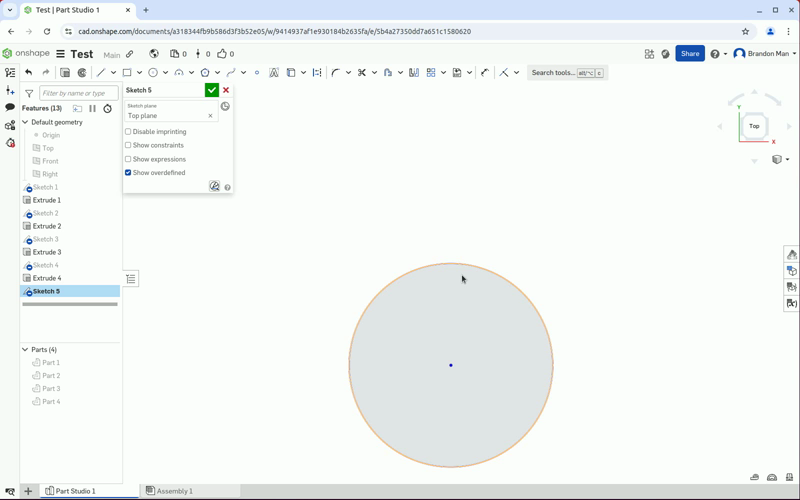
click(462, 274)
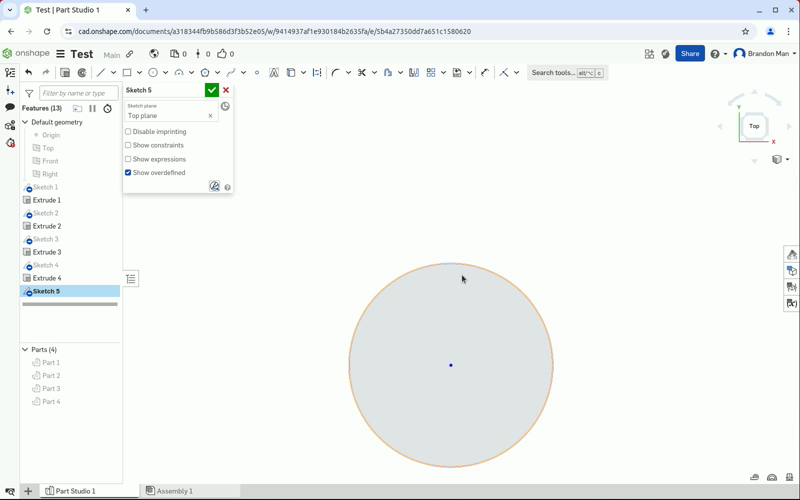
scroll(-6)
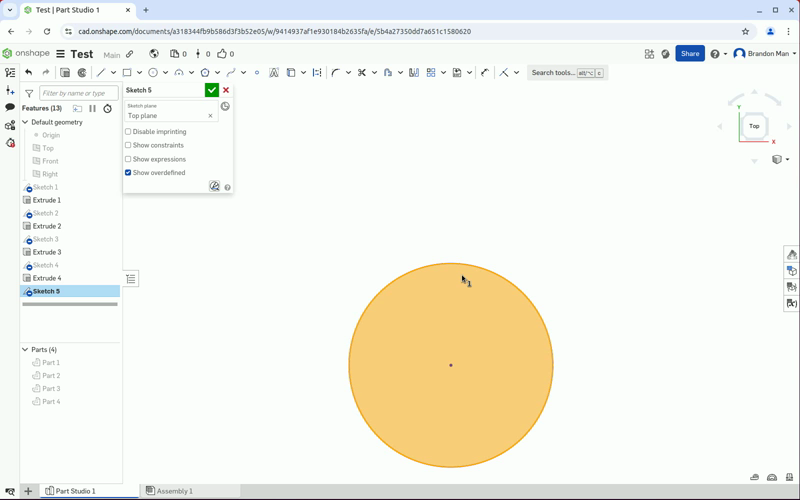
scroll(-6)
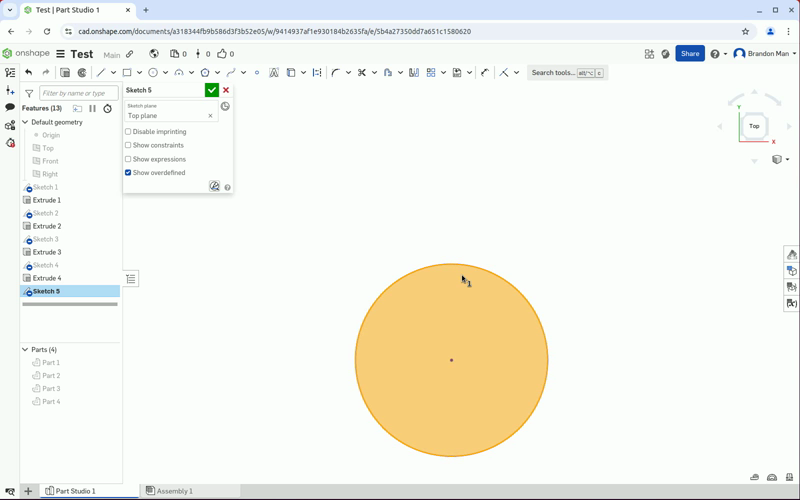
scroll(-6)
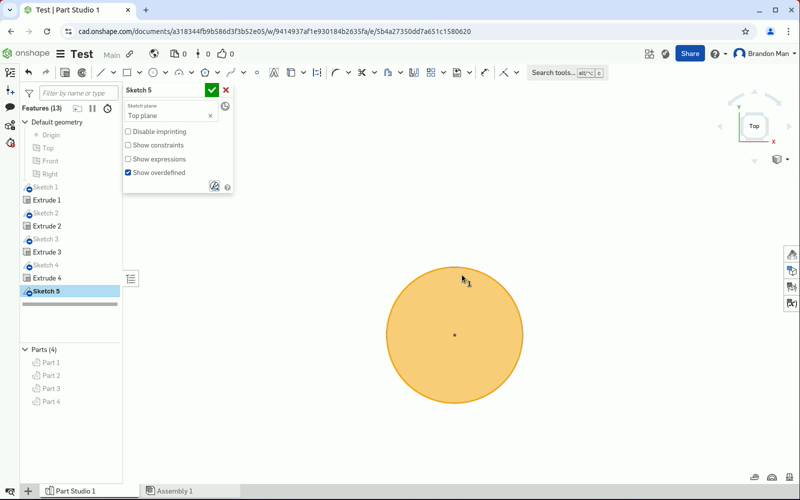
scroll(-6)
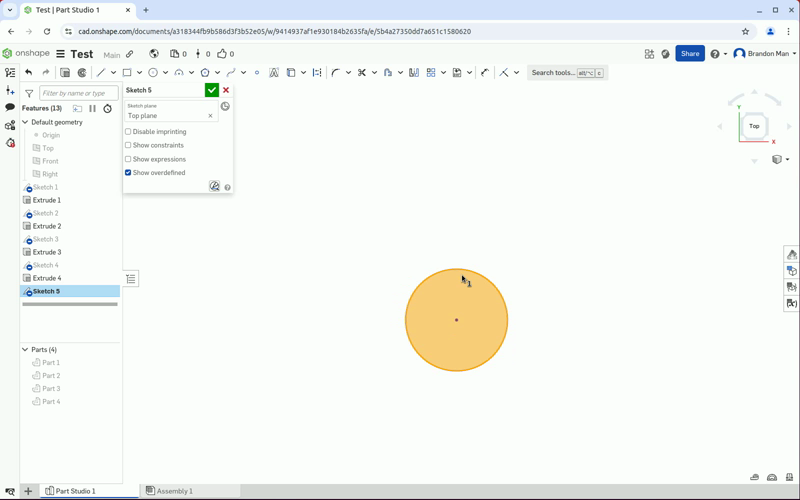
scroll(-6)
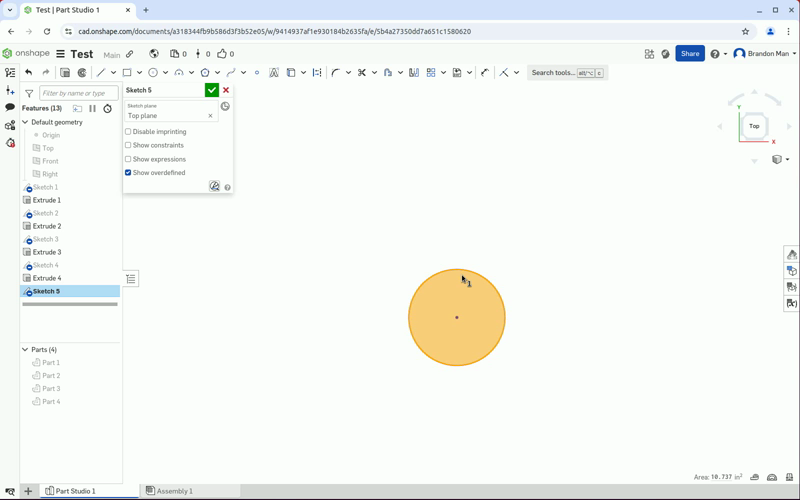
scroll(-6)
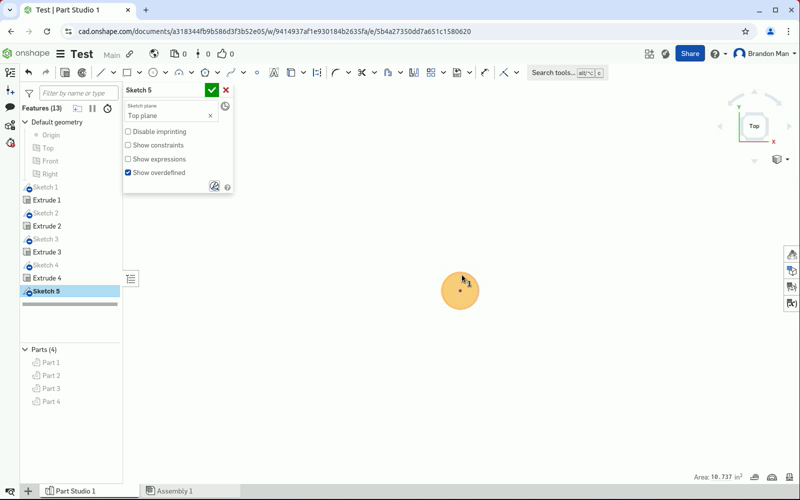
scroll(-6)
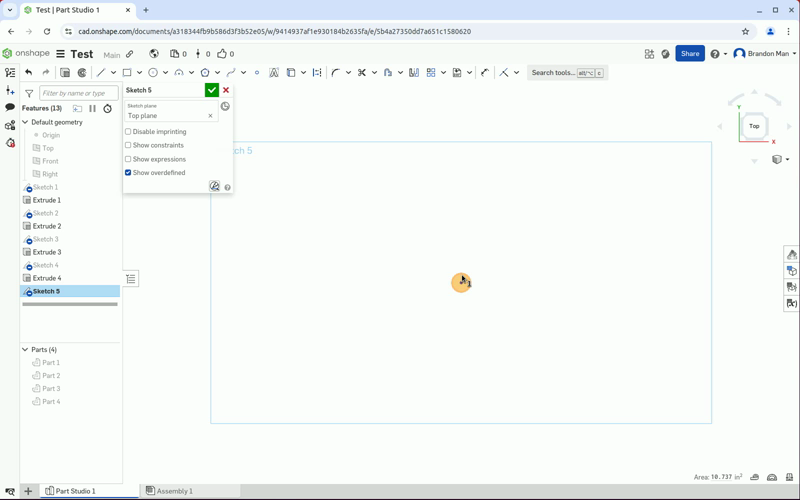
mouse_move(73, 352)
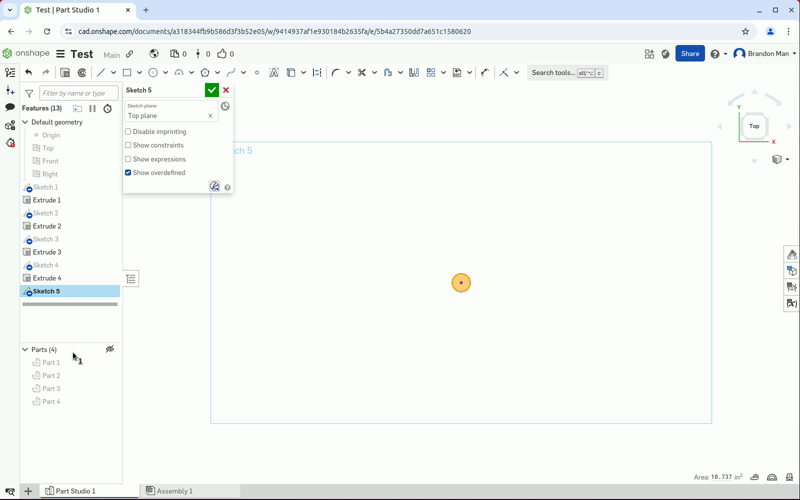
key(shift+y)
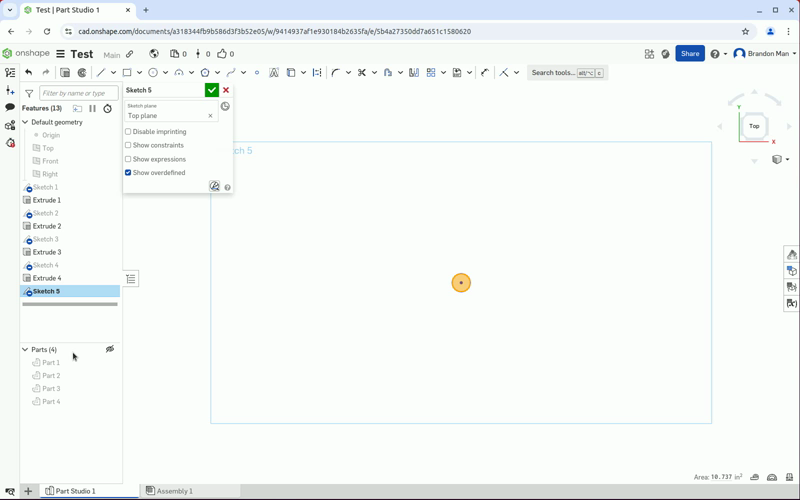
key(shift+e)
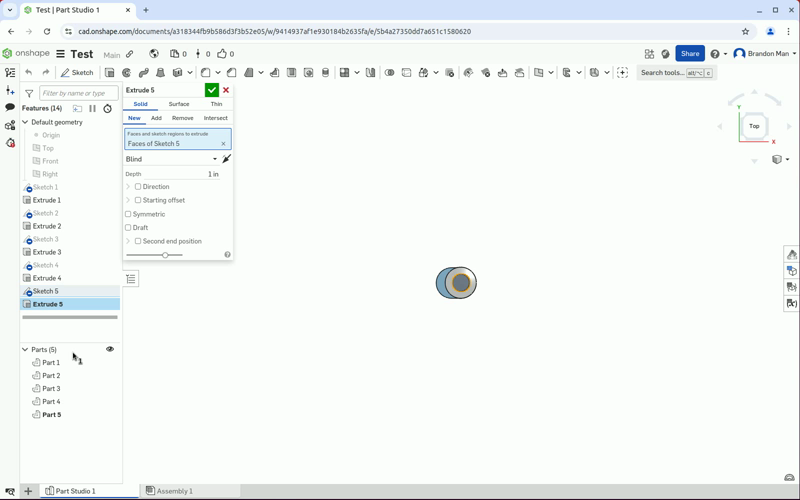
mouse_move(143, 106)
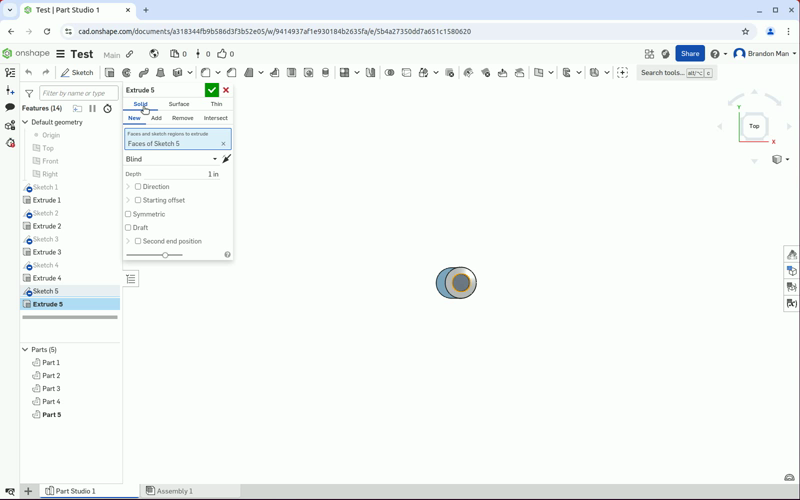
click(143, 106)
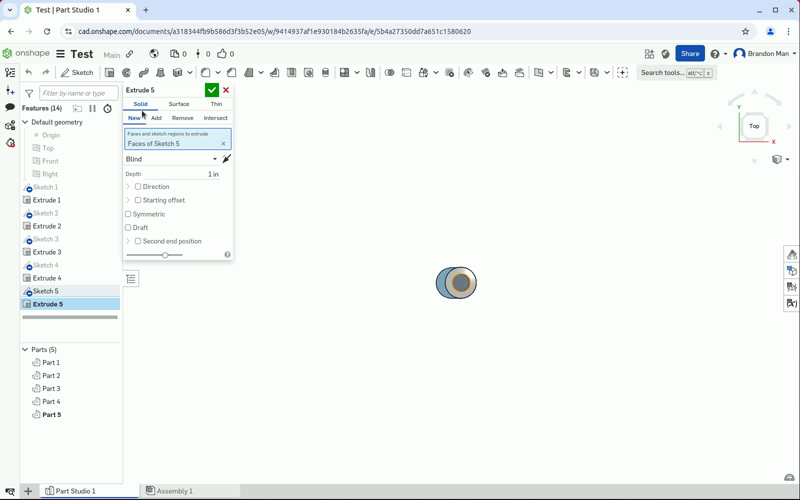
mouse_move(137, 120)
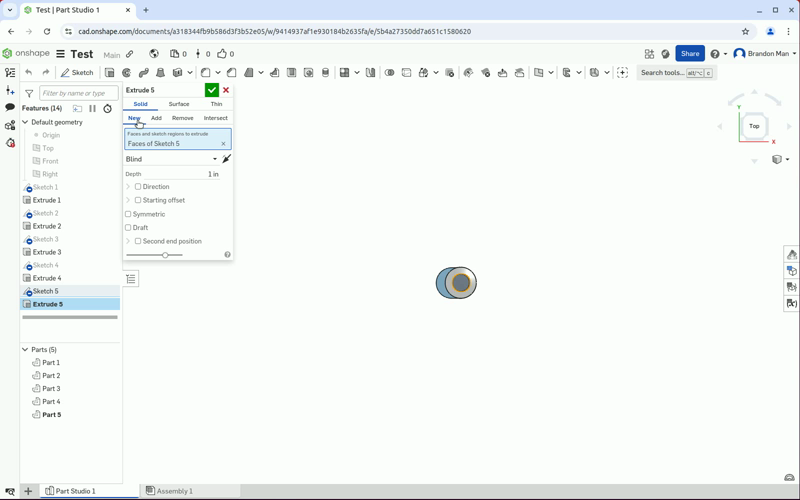
click(137, 120)
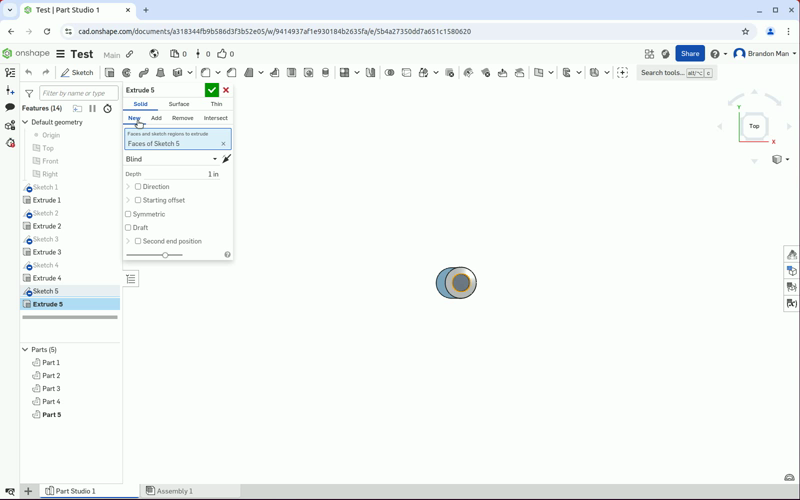
key(tab, 4)
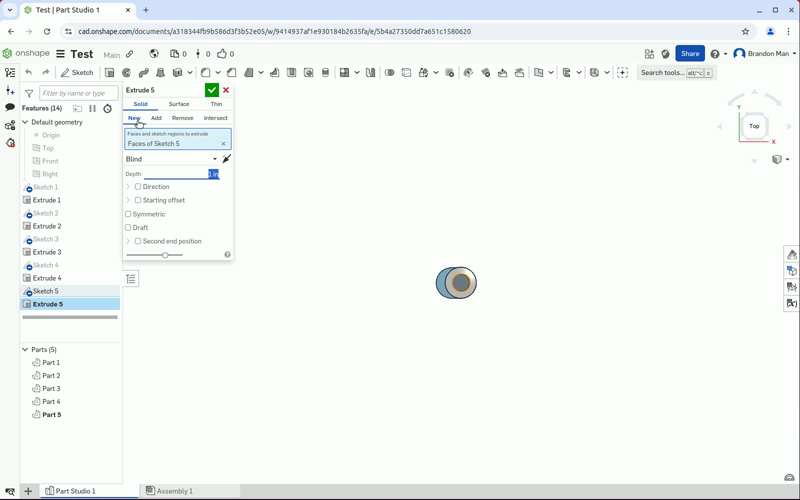
text(19.016)
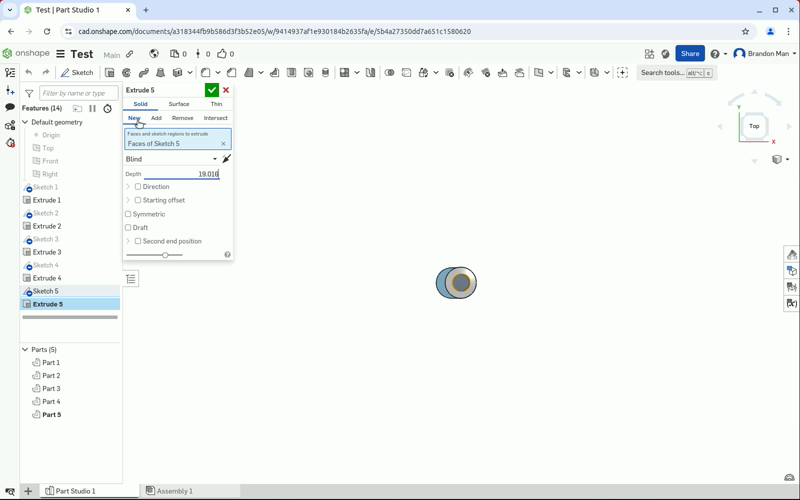
key(enter)
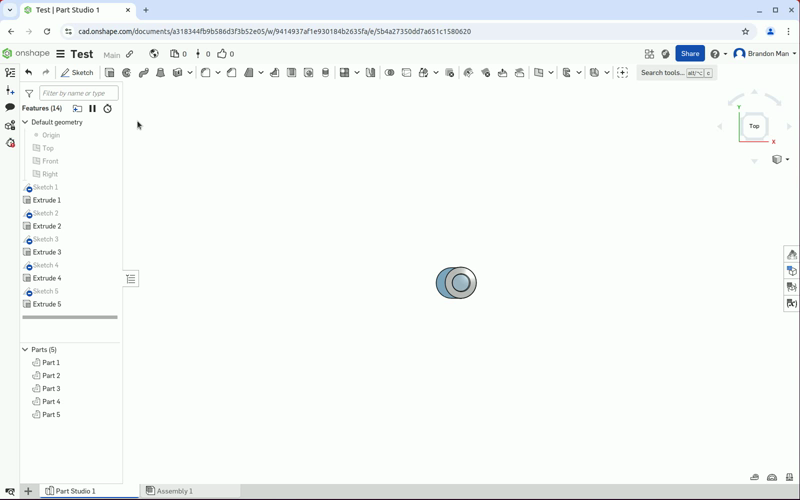
key(shift+h)
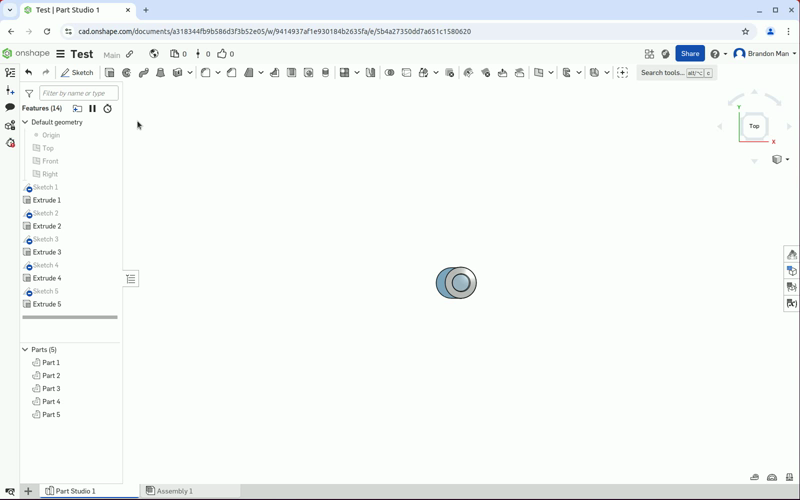
key(shift+h)
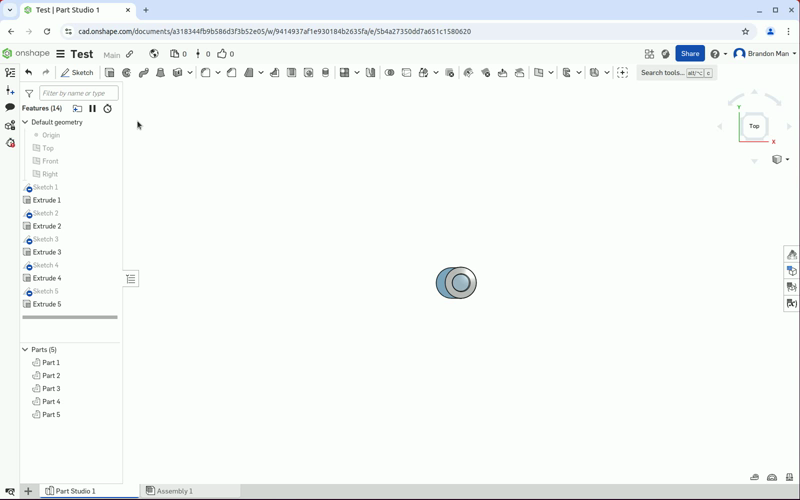
mouse_move(73, 189)
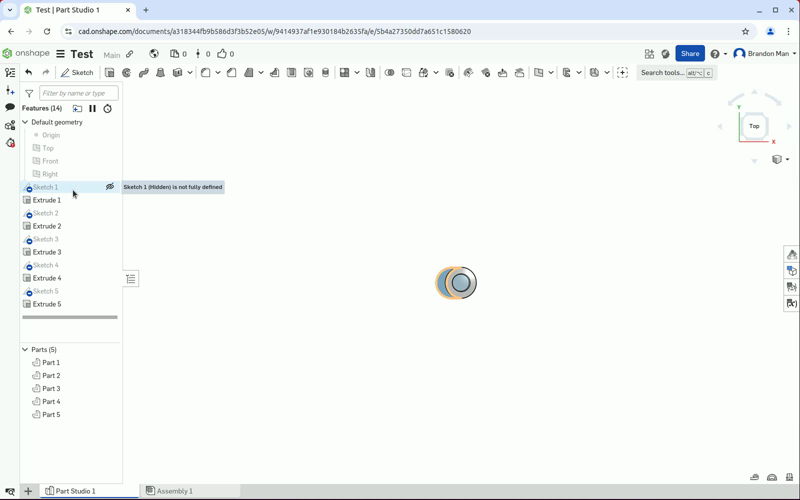
click(73, 189)
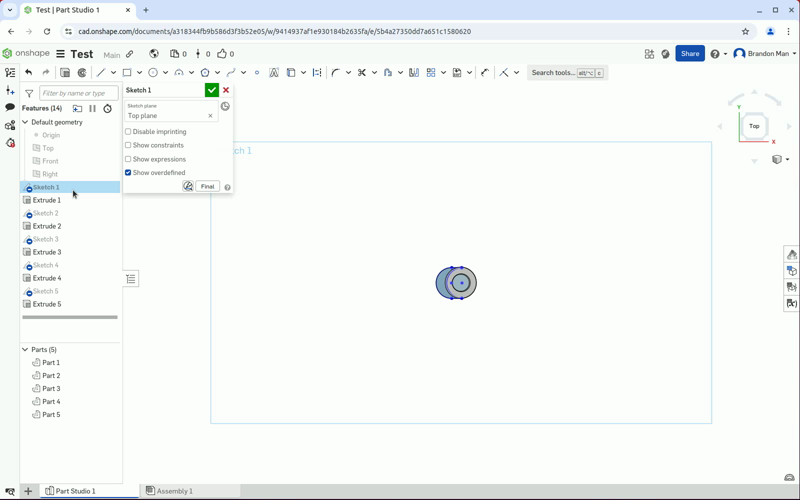
mouse_move(229, 92)
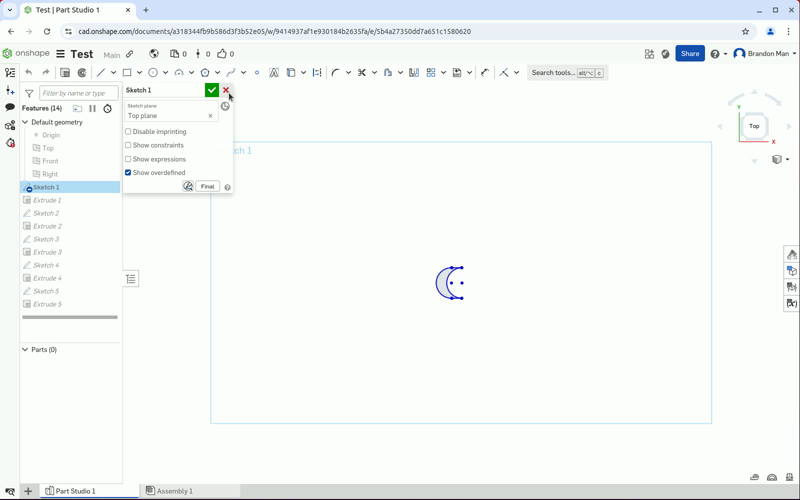
click(229, 92)
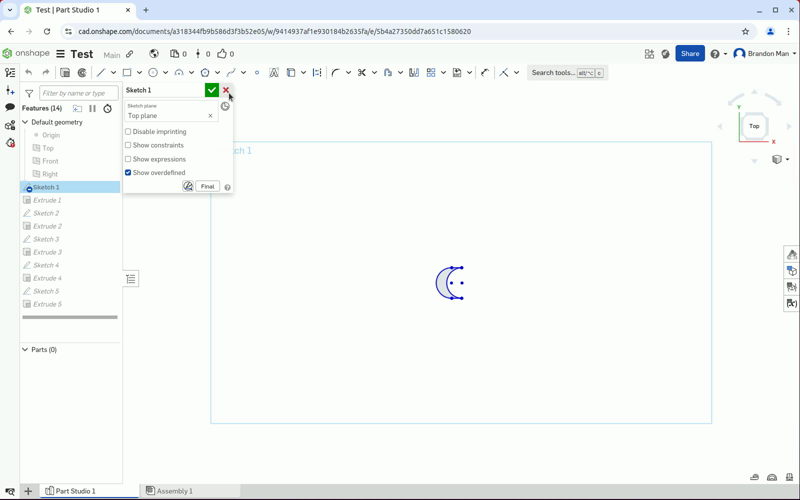
key(shift+s)
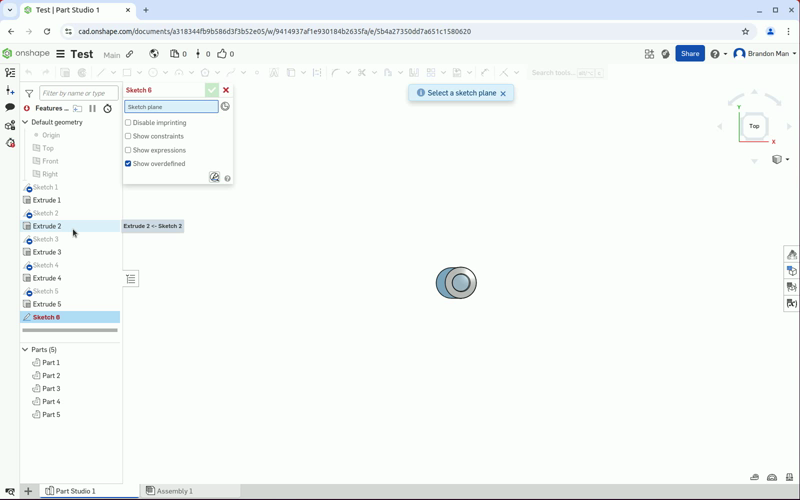
scroll(3)
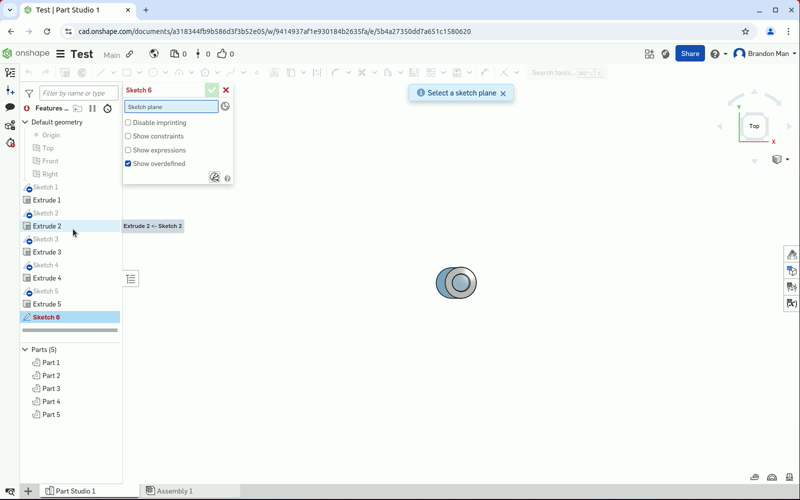
mouse_move(73, 150)
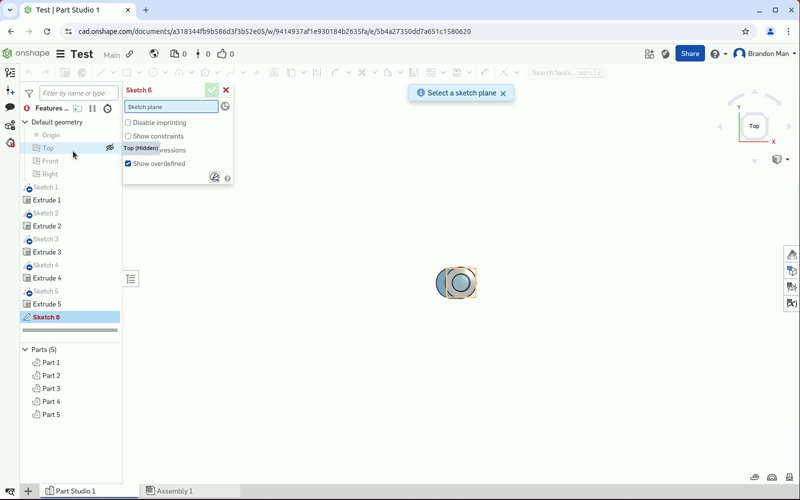
click(73, 150)
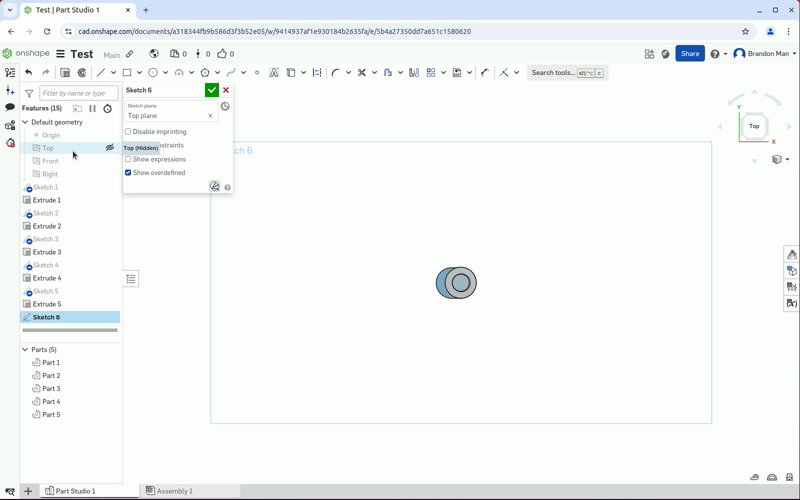
mouse_move(73, 352)
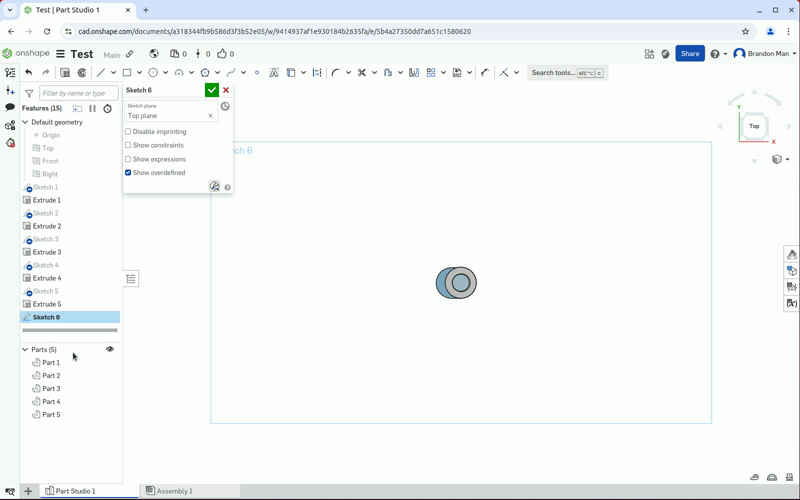
key(y)
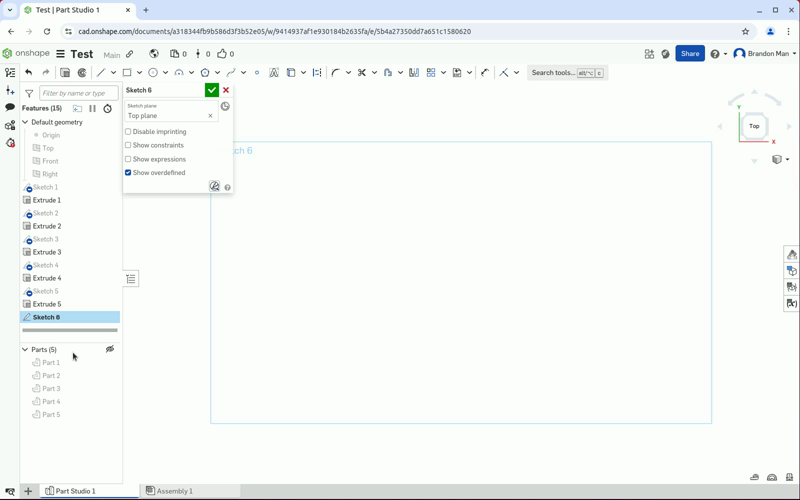
key(c)
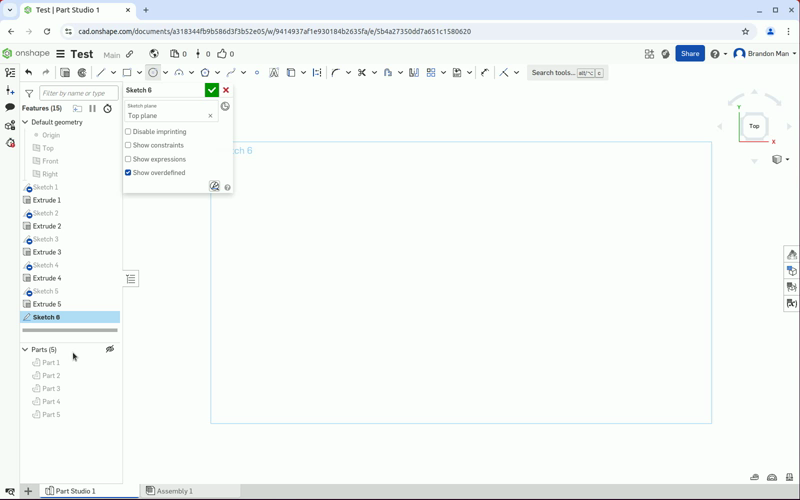
key_down(shift)
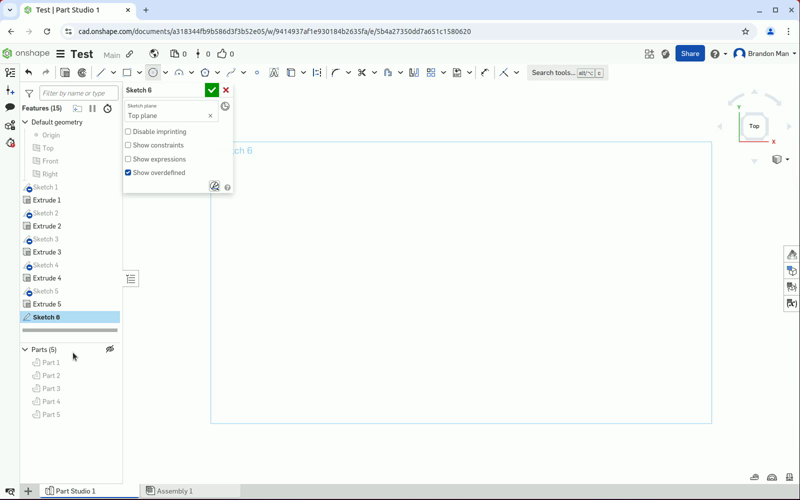
mouse_move(461, 282)
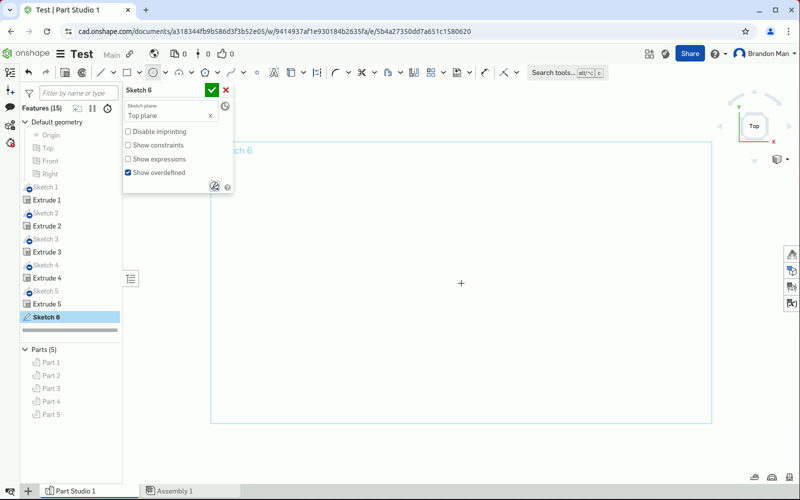
click(461, 282)
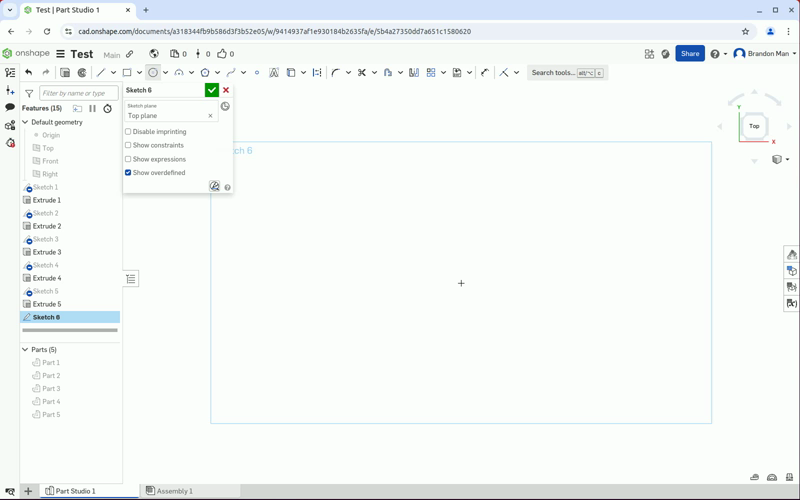
key_up(shift)
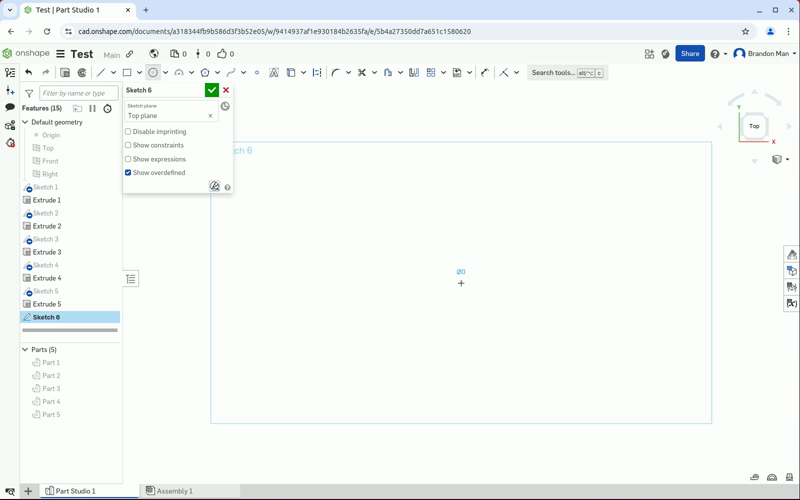
mouse_move(470, 282)
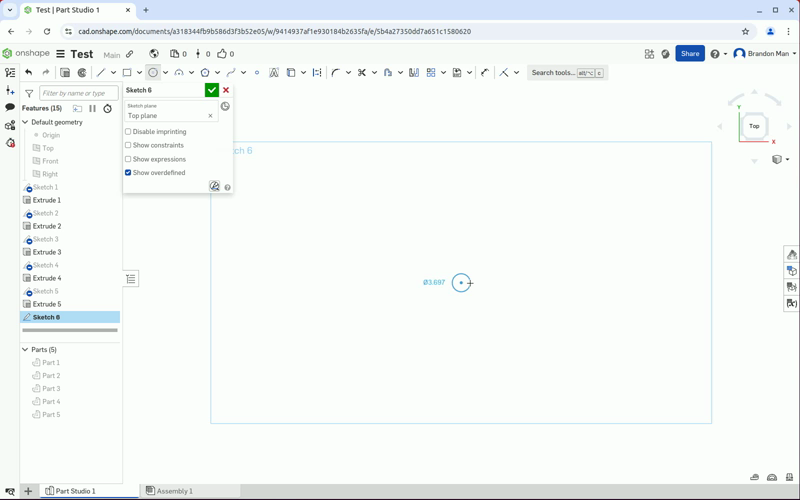
click(470, 282)
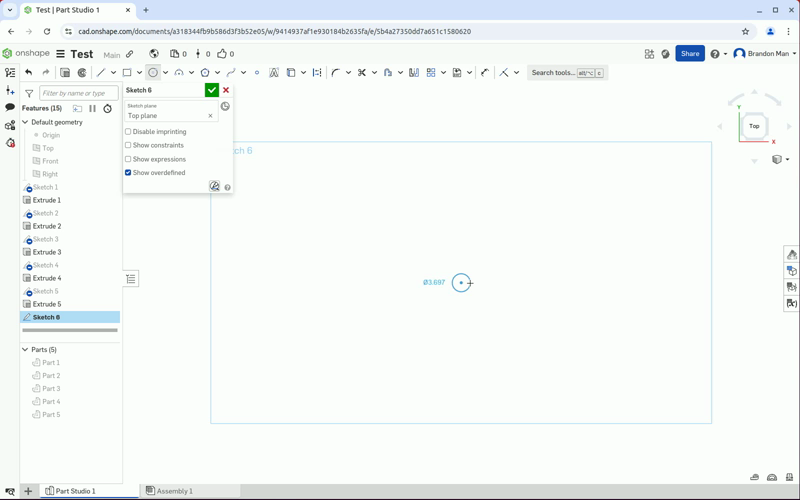
key(esc)
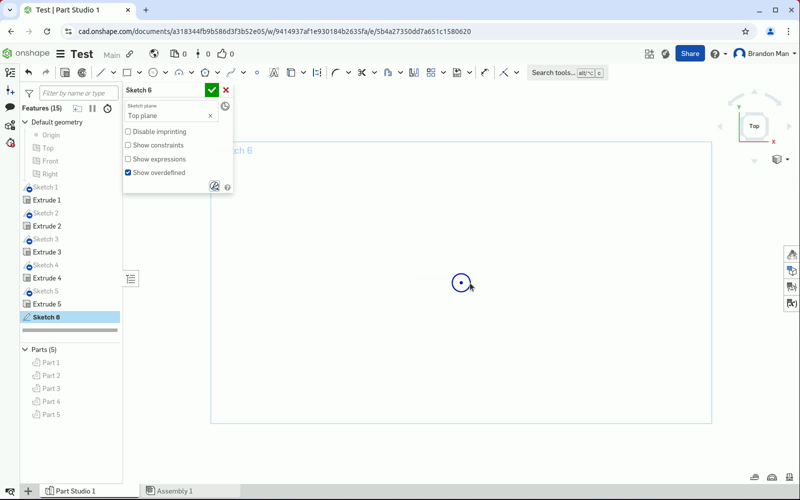
mouse_move(462, 279)
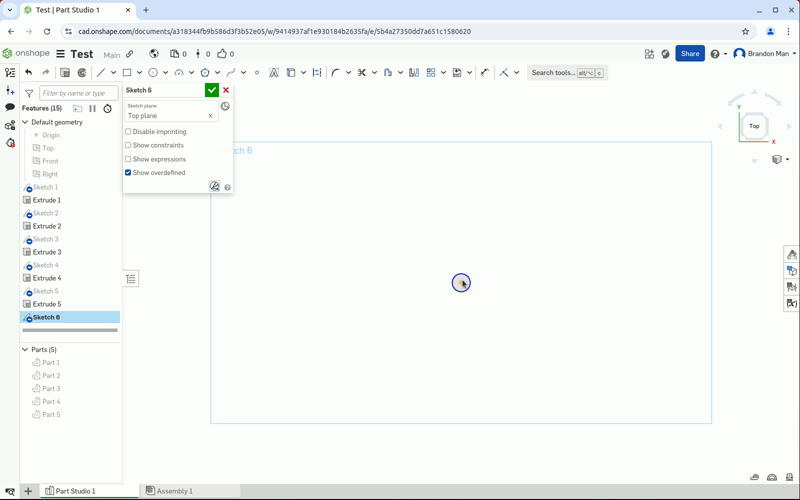
scroll(6)
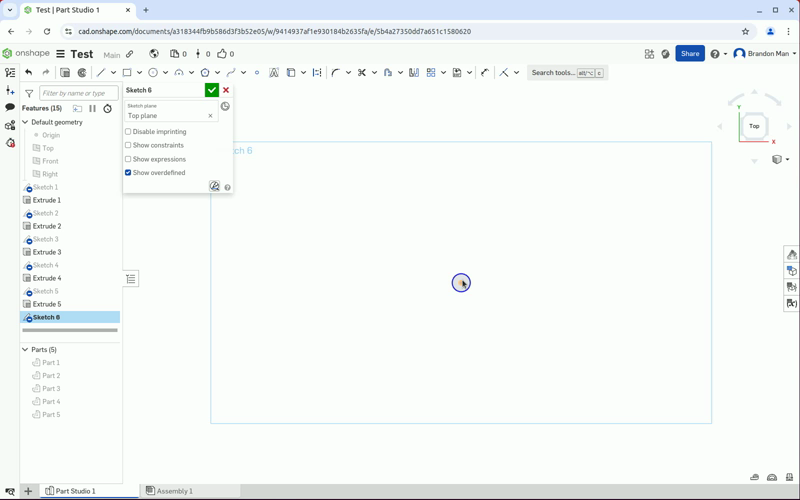
scroll(6)
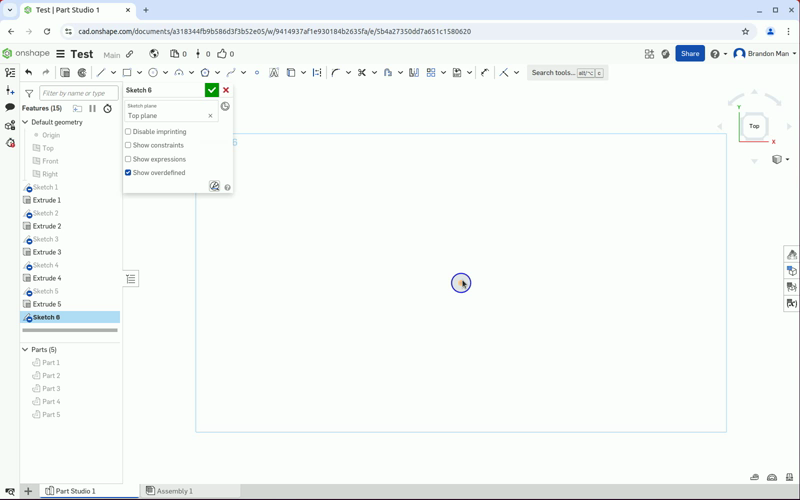
scroll(6)
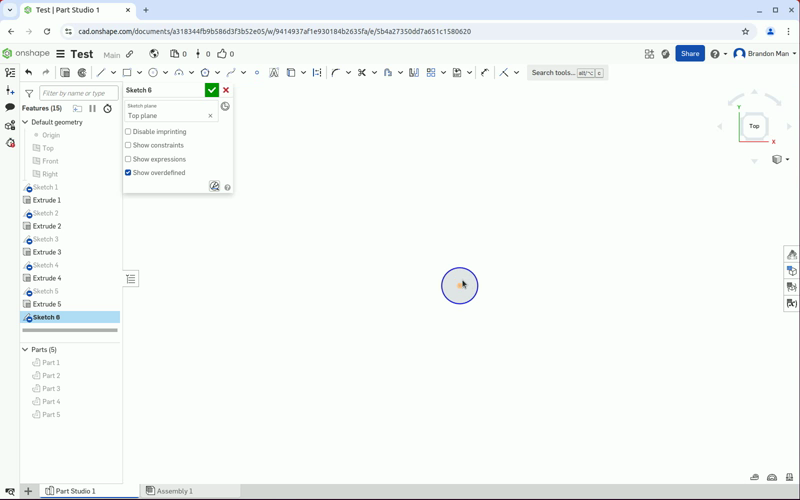
scroll(6)
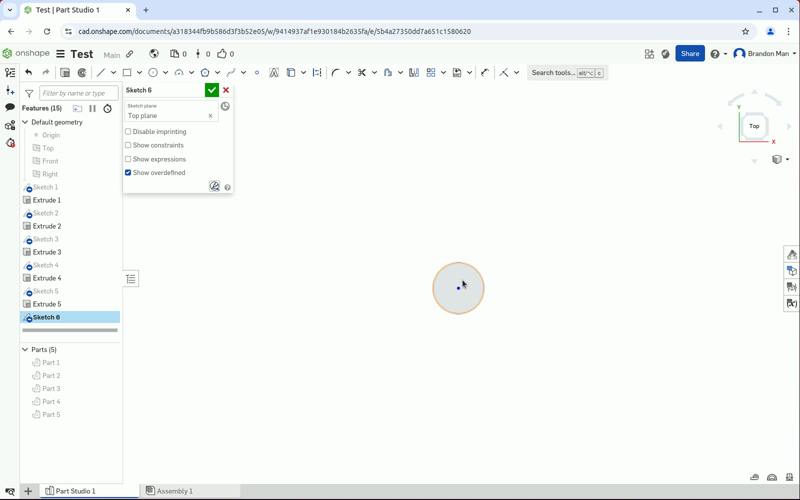
scroll(6)
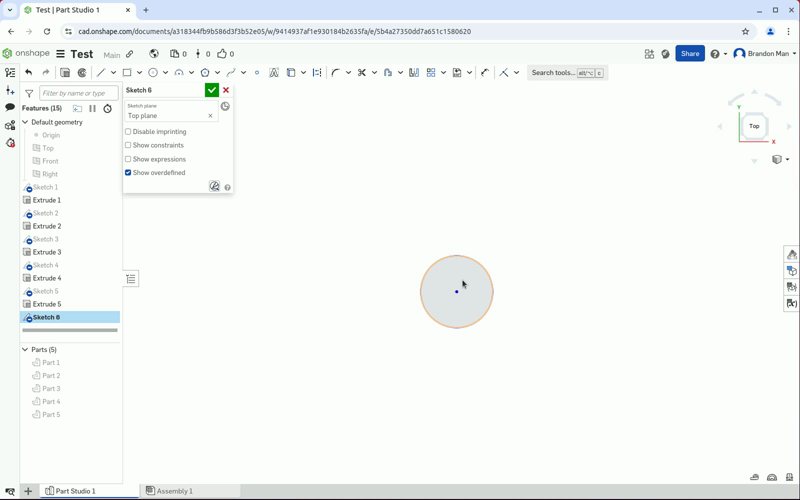
scroll(6)
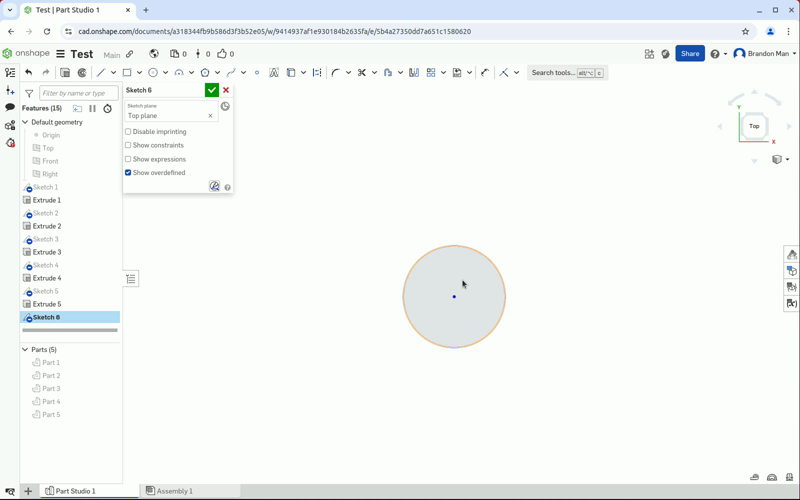
scroll(6)
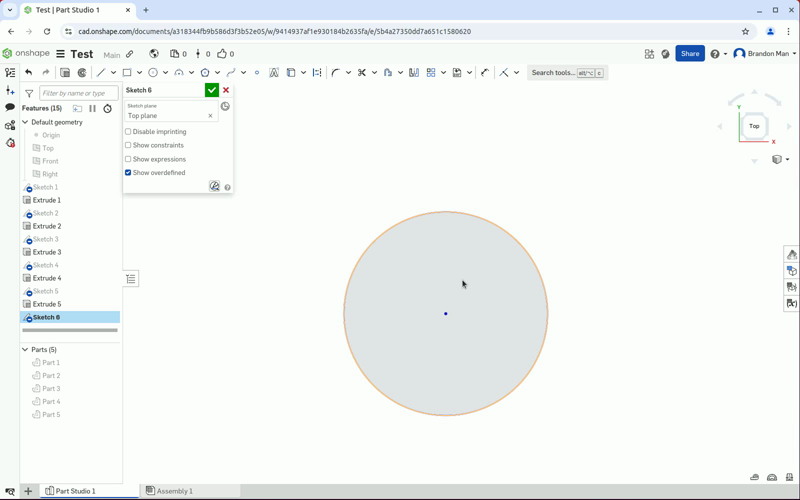
click(462, 279)
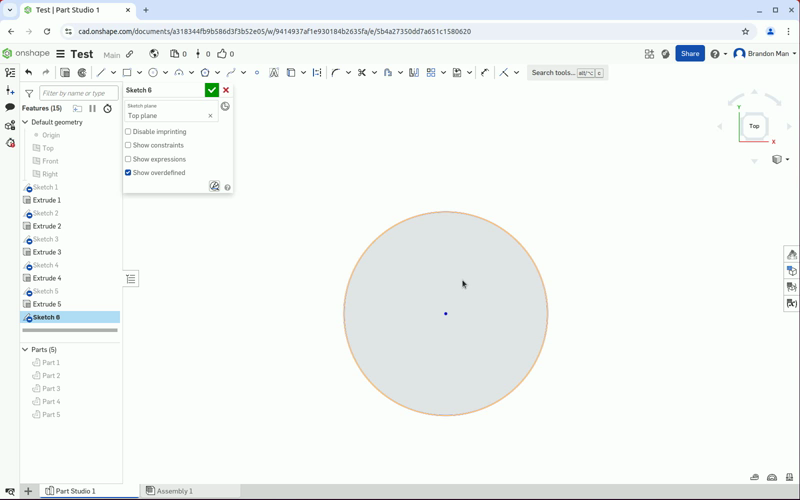
scroll(-6)
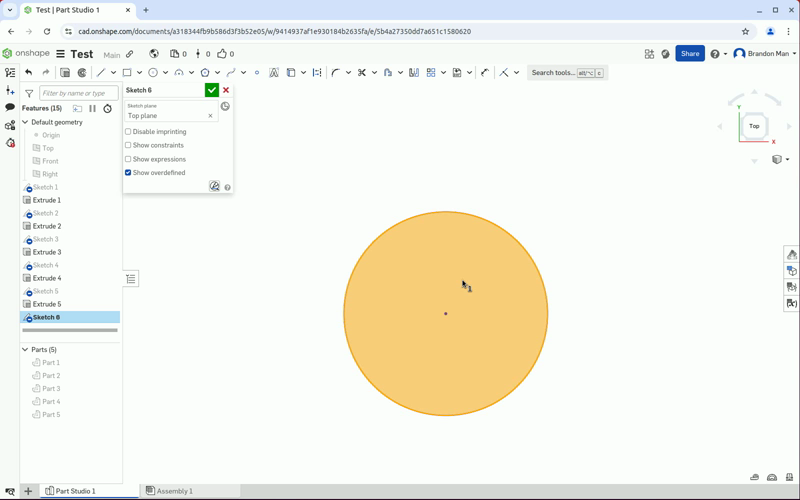
scroll(-6)
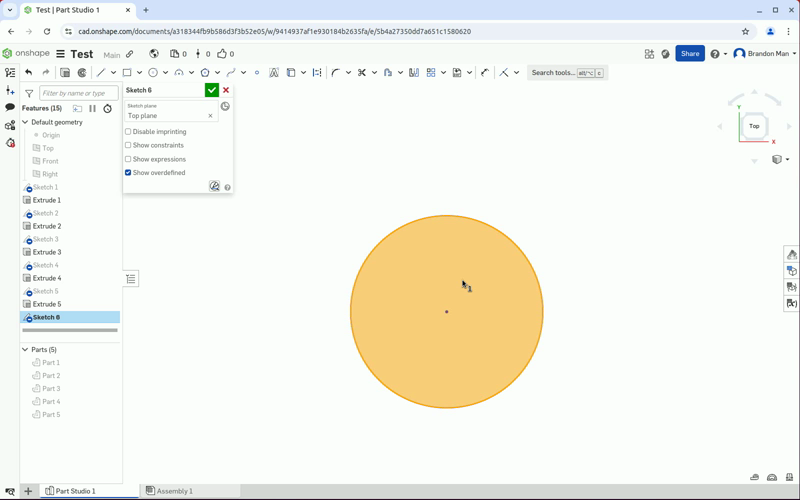
scroll(-6)
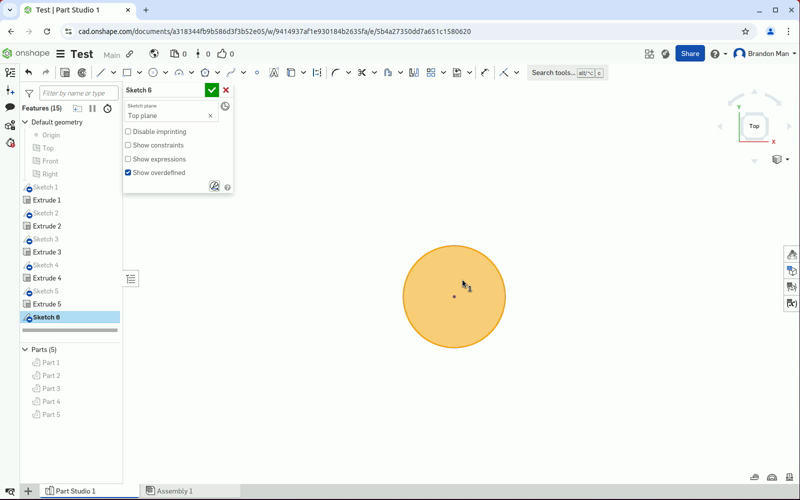
scroll(-6)
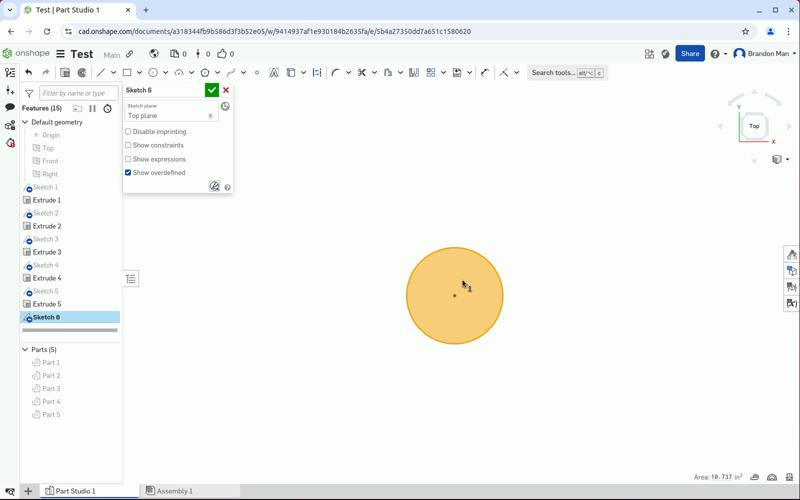
scroll(-6)
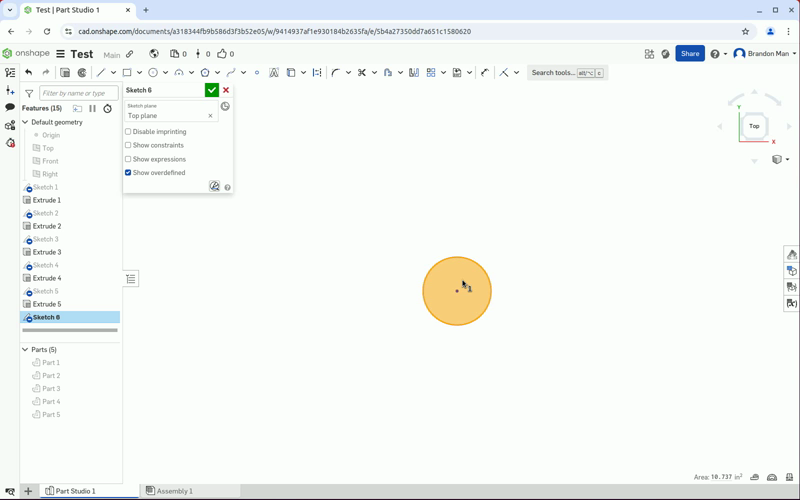
scroll(-6)
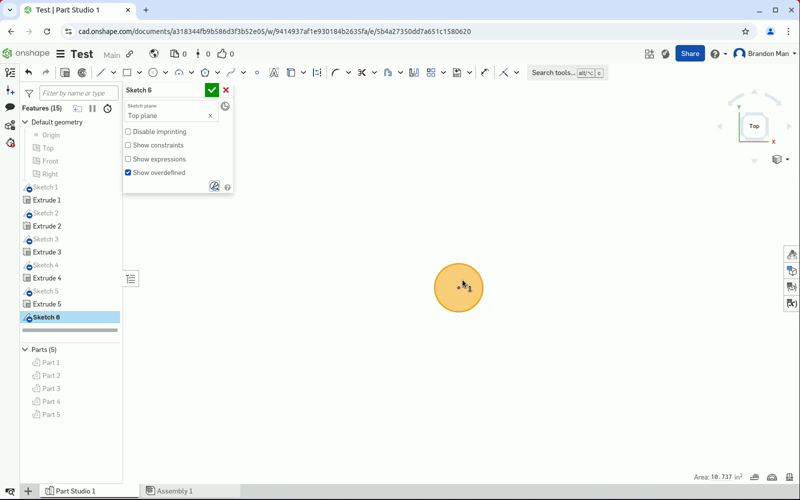
scroll(-6)
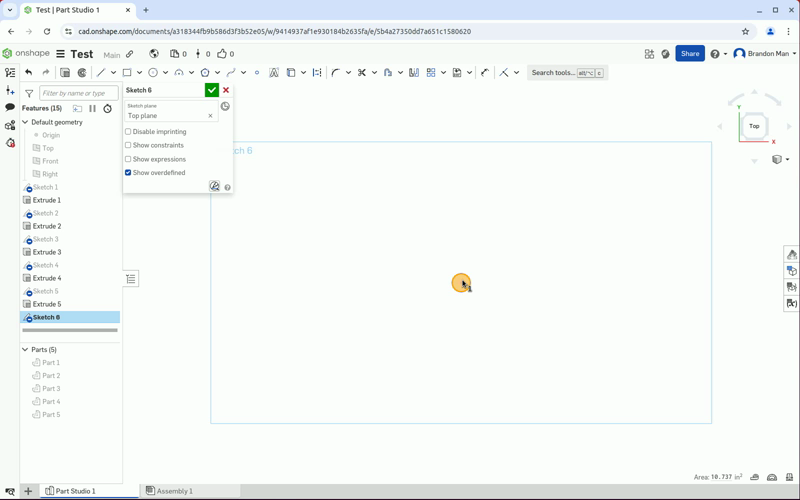
mouse_move(73, 352)
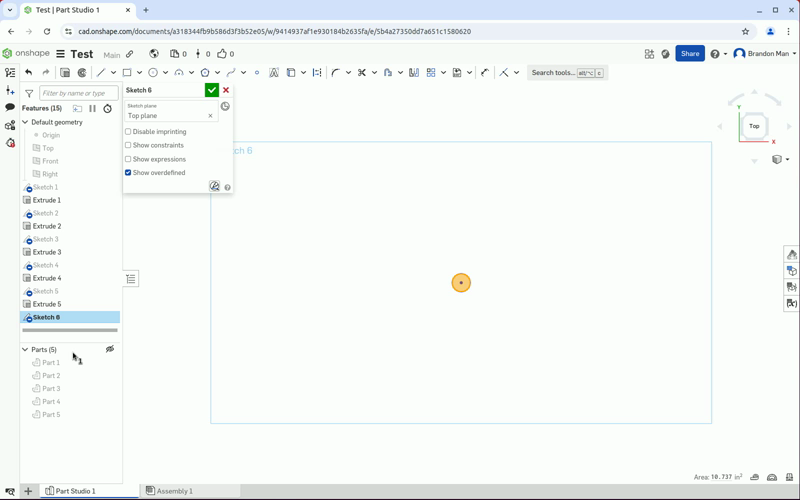
key(shift+y)
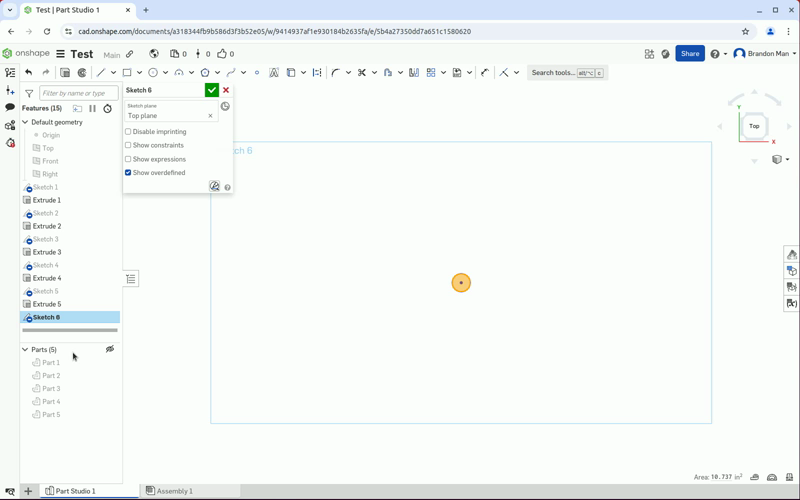
key(shift+e)
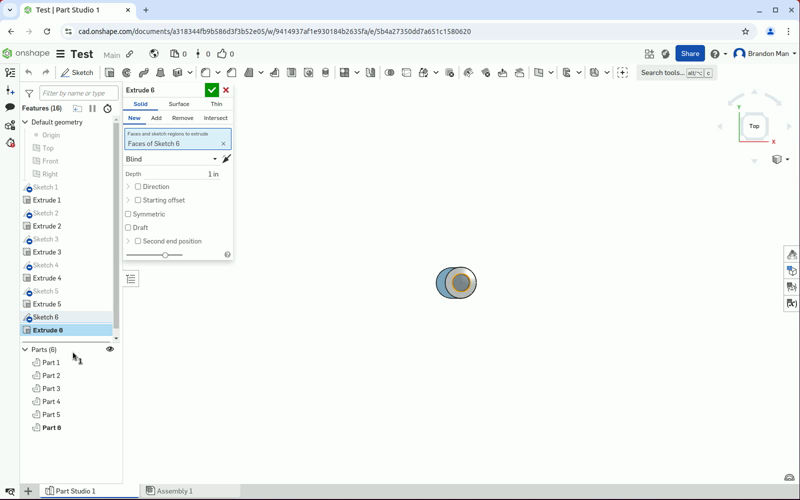
mouse_move(143, 106)
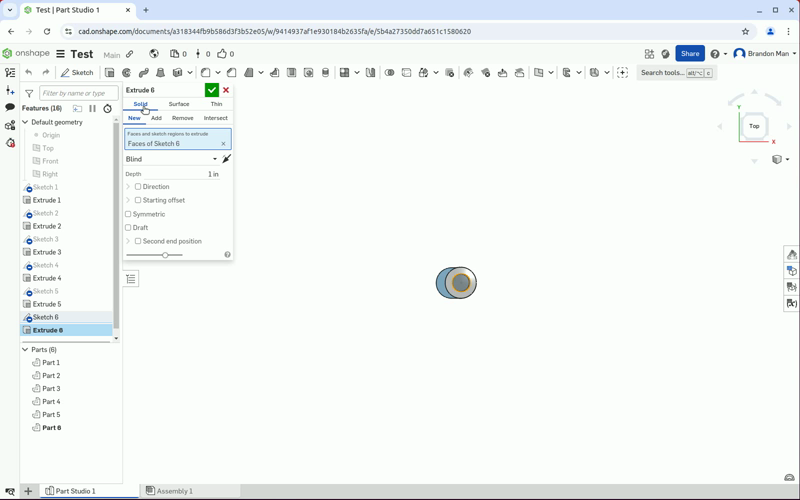
click(143, 106)
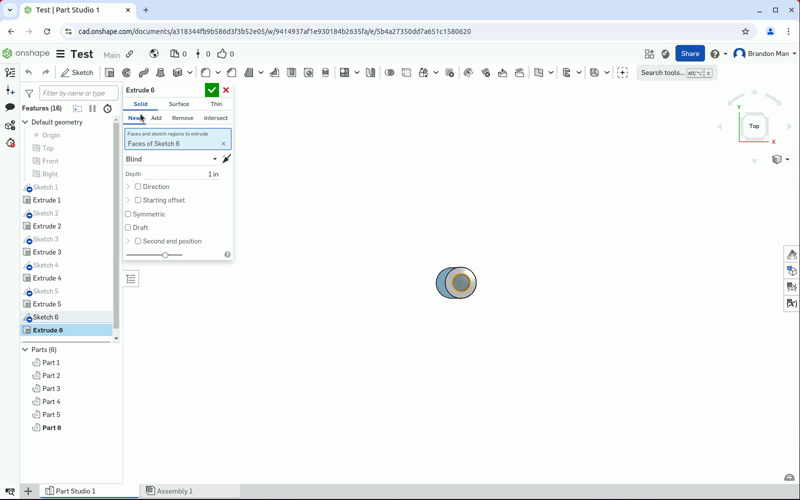
mouse_move(137, 120)
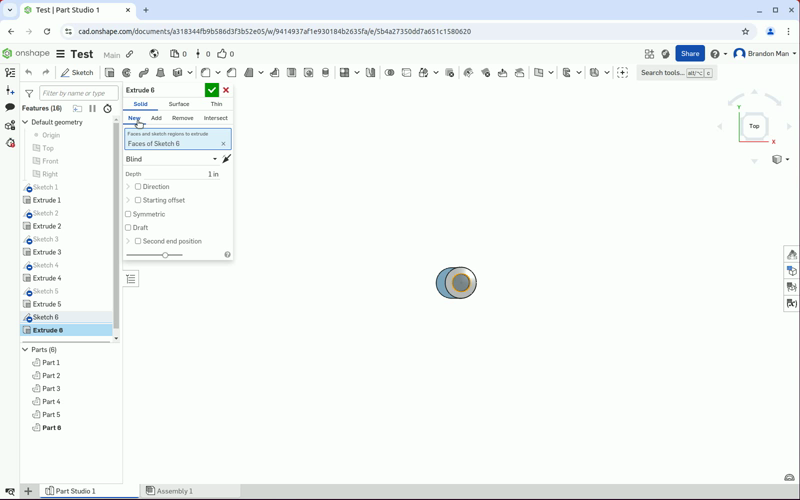
click(137, 120)
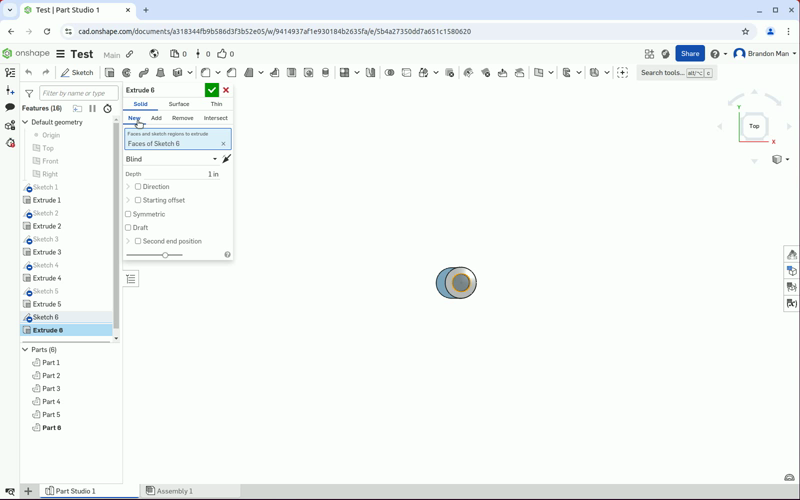
key(tab, 4)
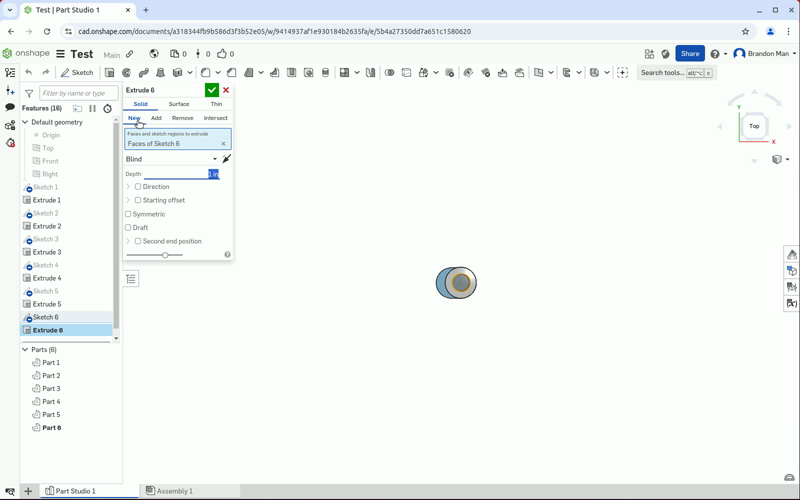
text(23.108)
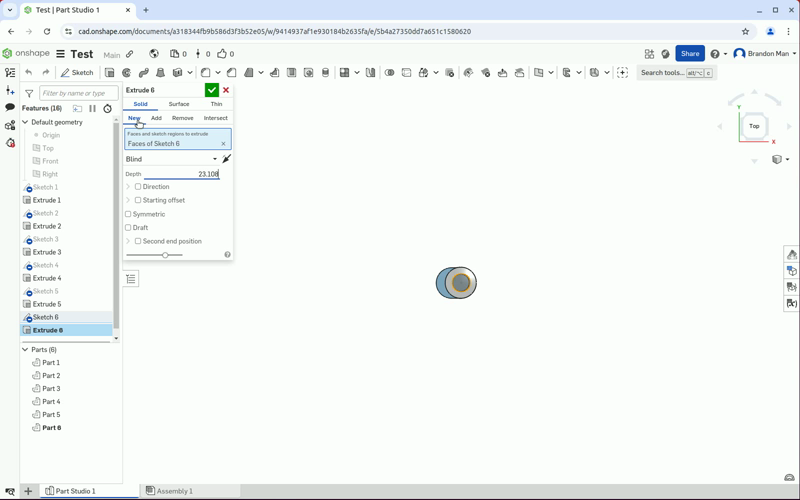
key(enter)
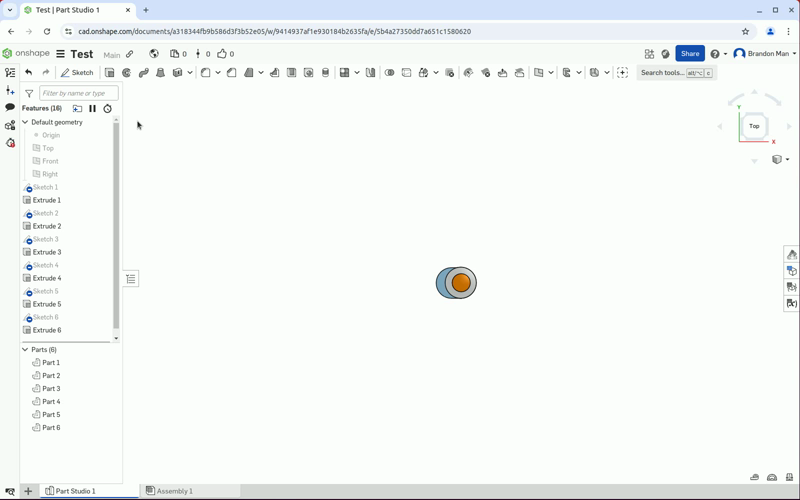
key(shift+h)
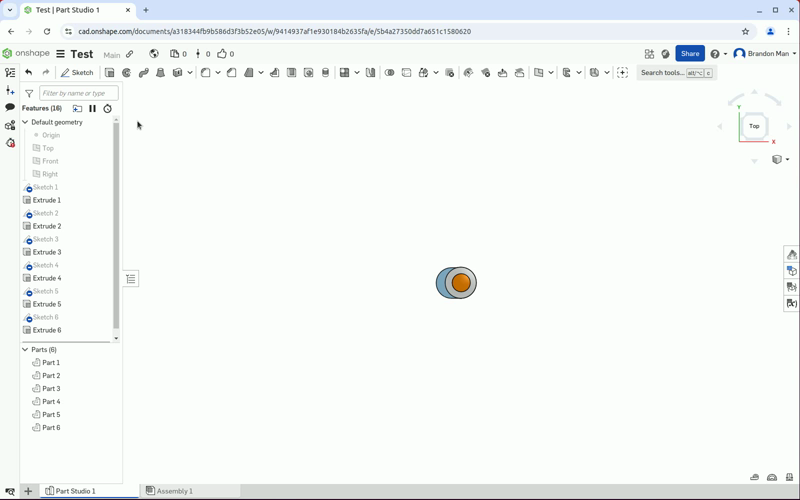
key(shift+h)
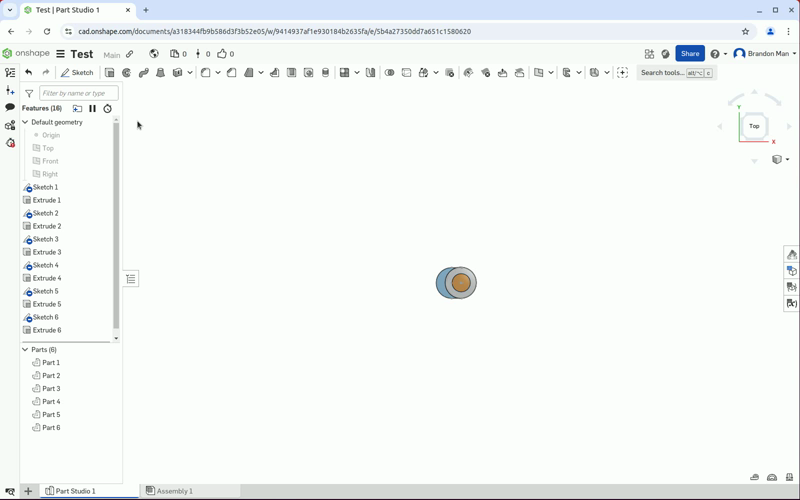
key(shift+7)
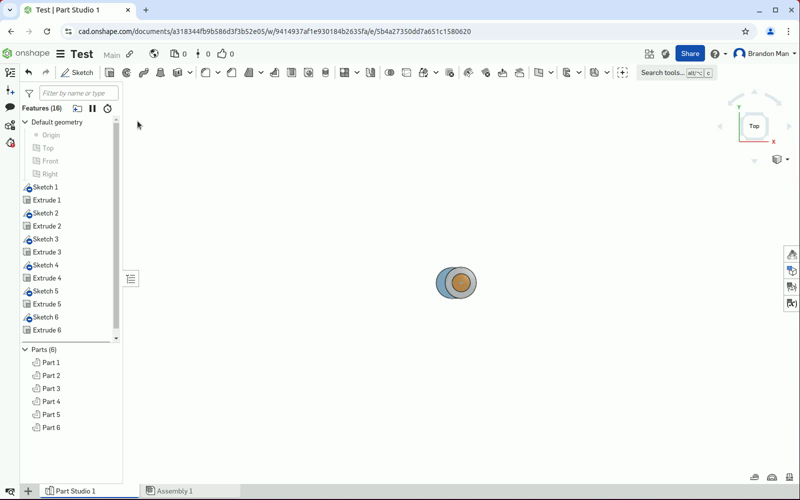
key(up, 3)
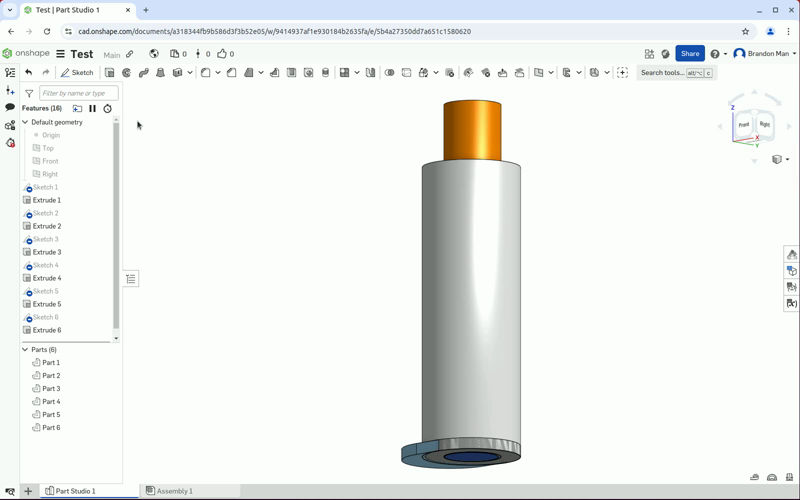
key(left, 3)
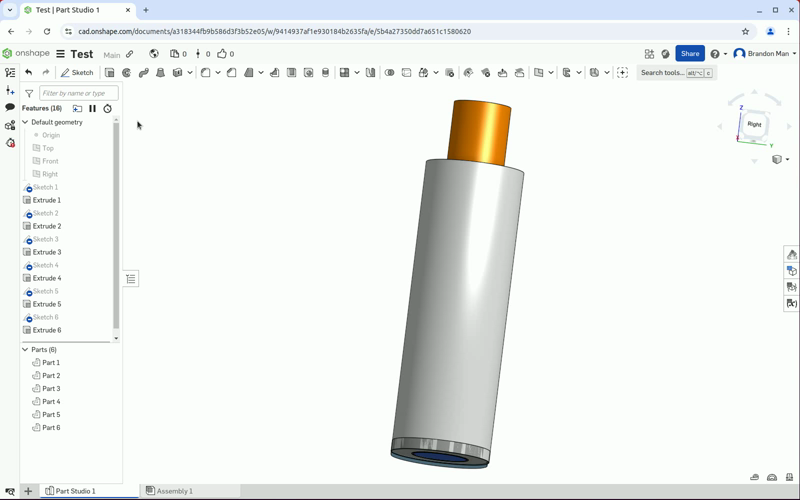
key(right, 3)
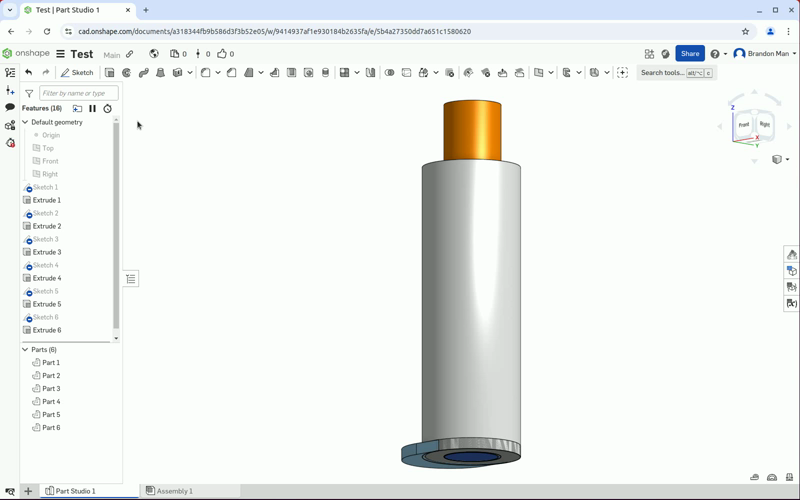
key(down, 3)
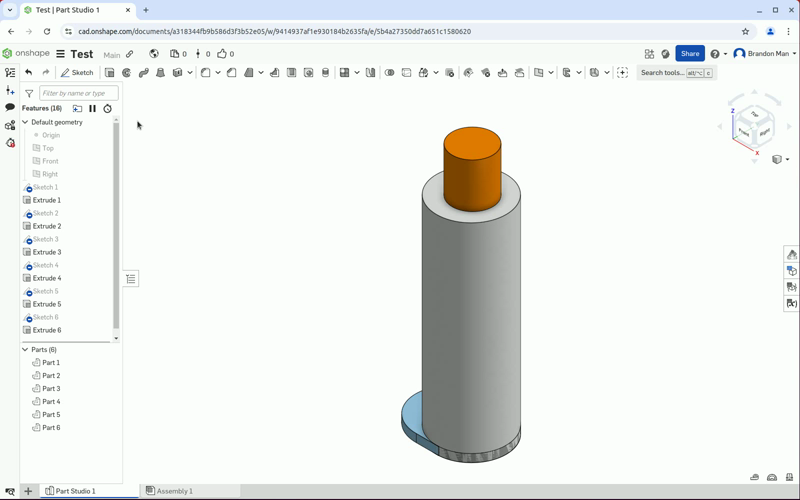
mouse_move(69, 189)
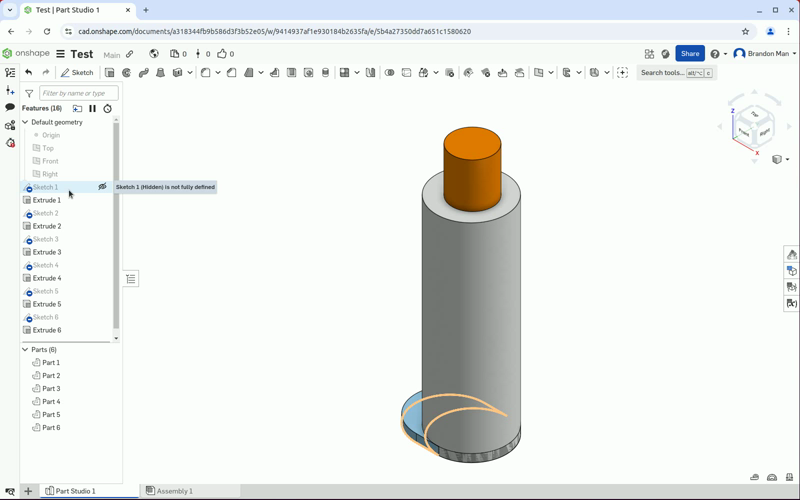
click(69, 189)